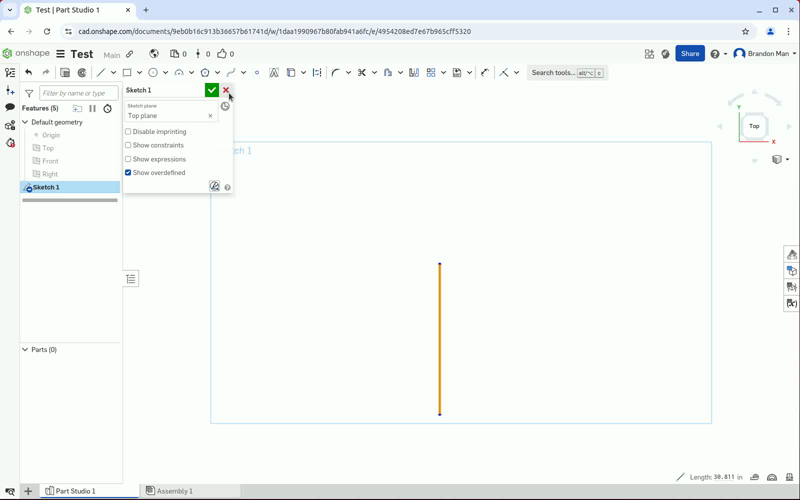
key(shift+h)
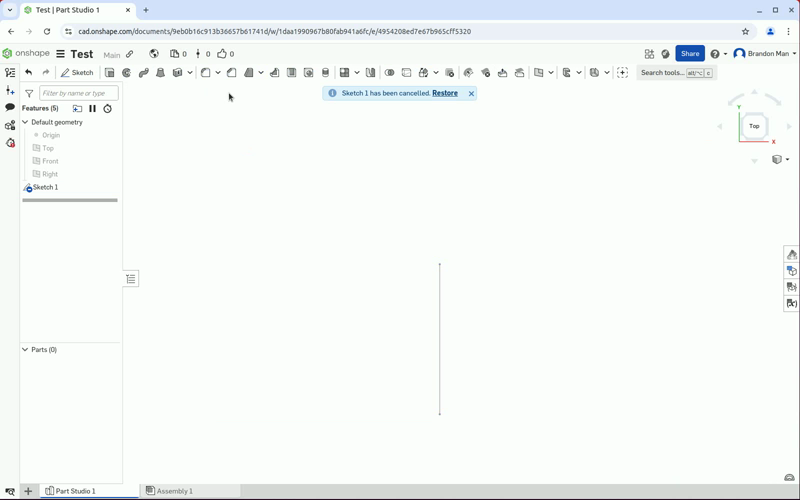
key(shift+s)
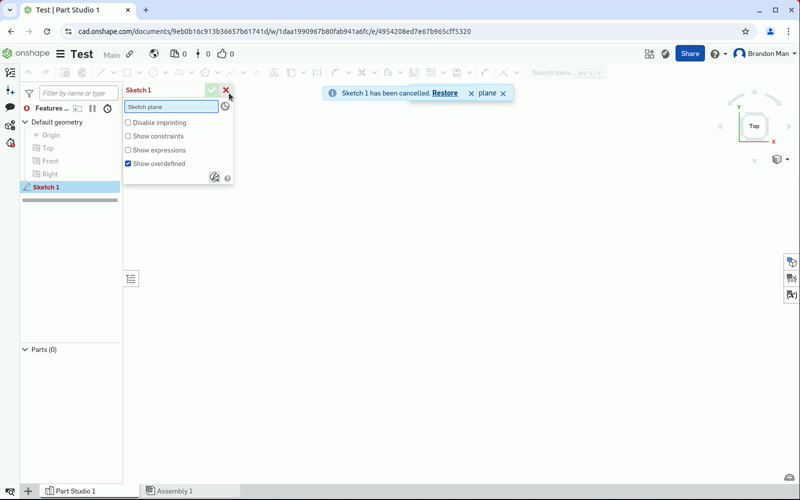
mouse_move(73, 150)
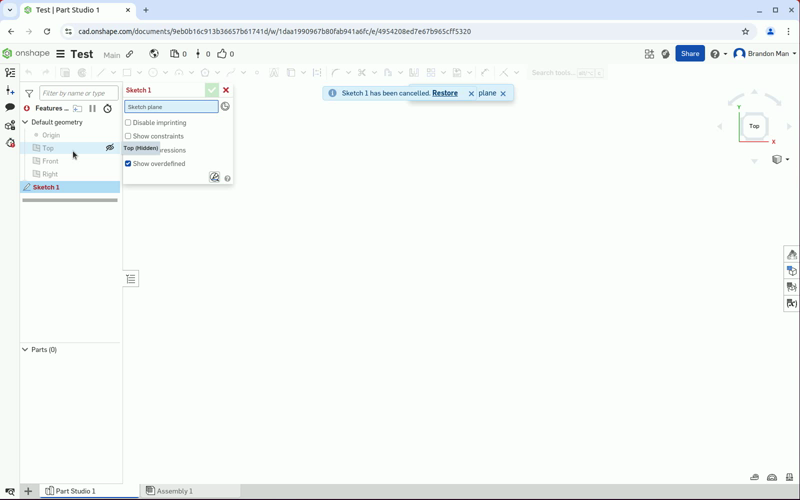
click(73, 150)
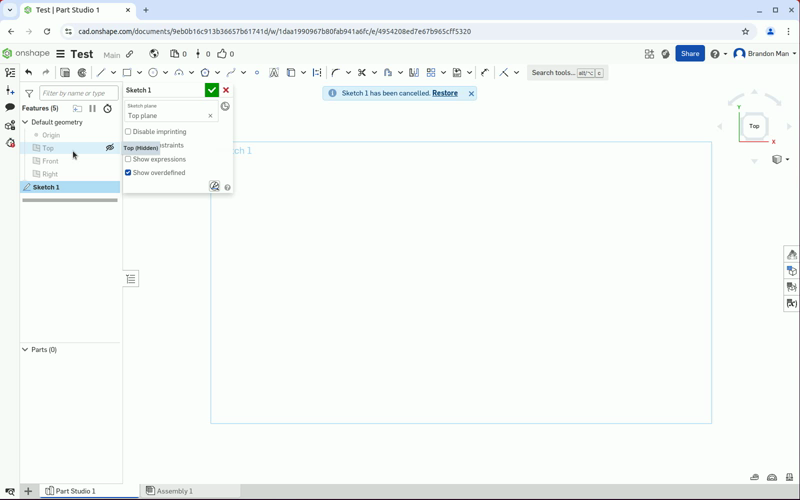
mouse_move(73, 352)
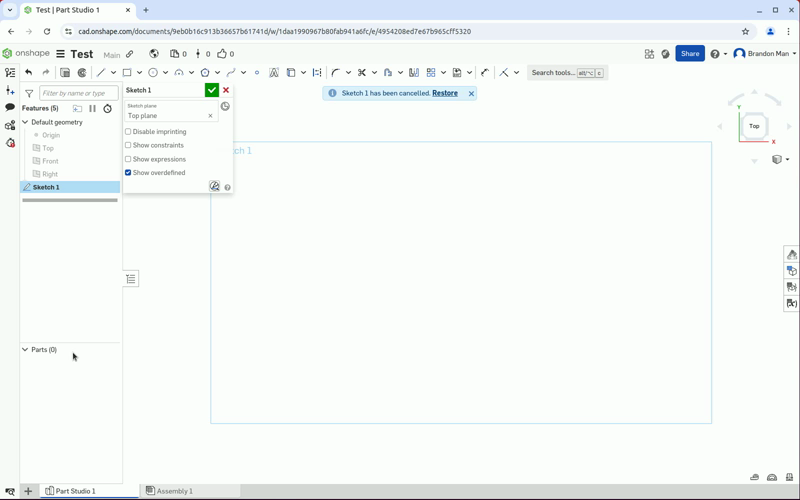
key(y)
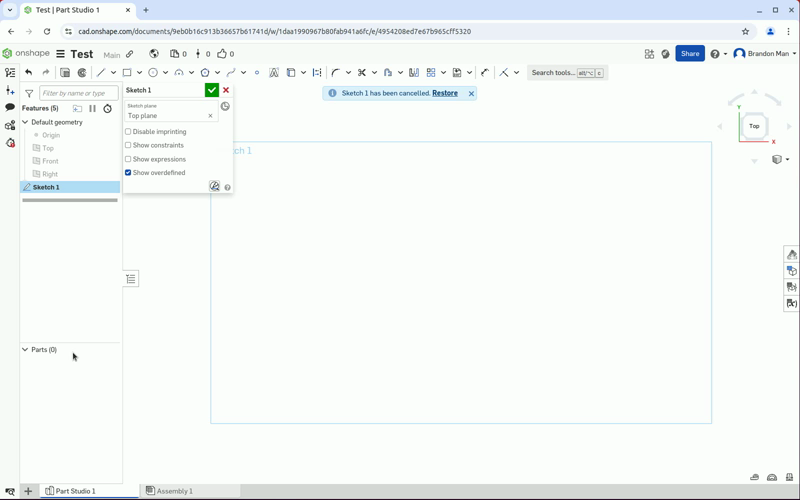
key(l)
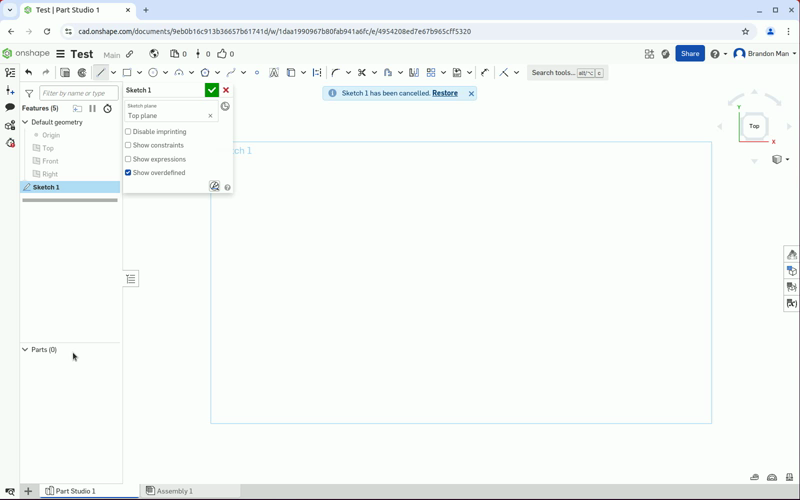
key_down(shift)
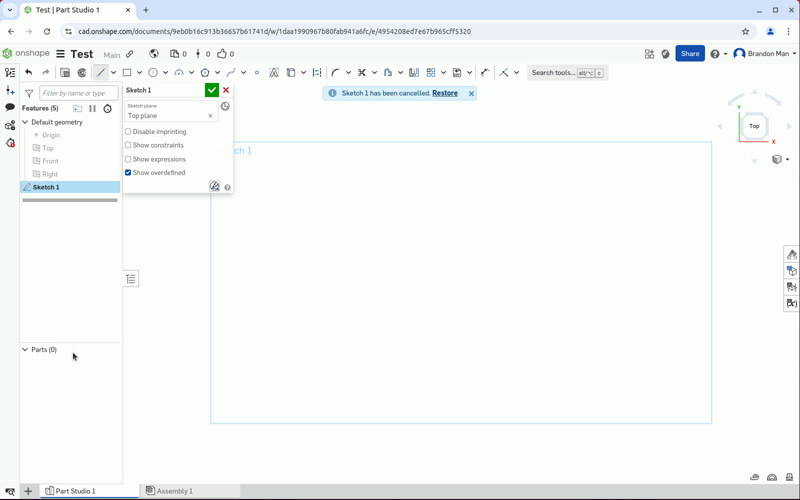
mouse_move(459, 282)
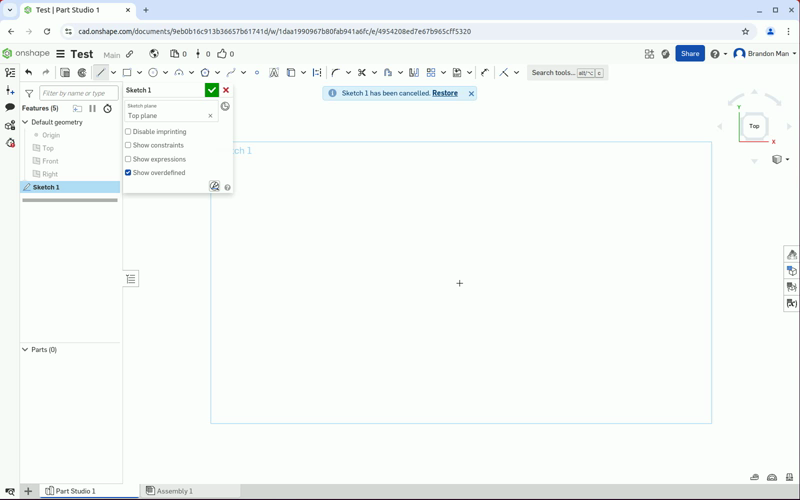
click(459, 282)
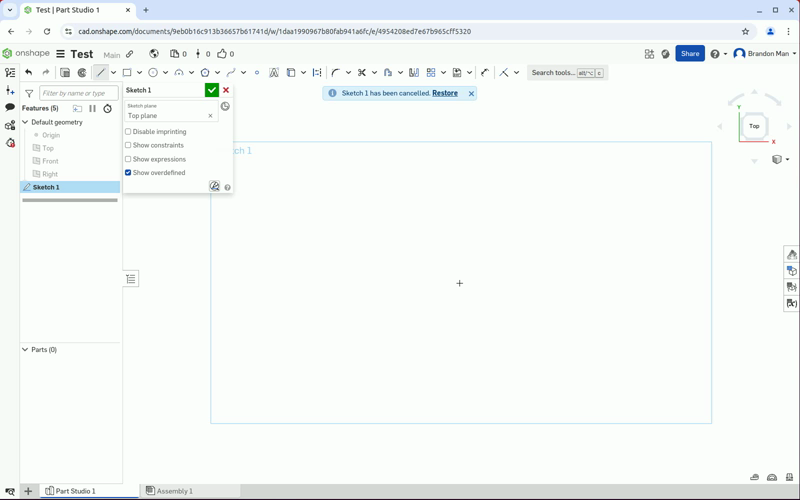
key_up(shift)
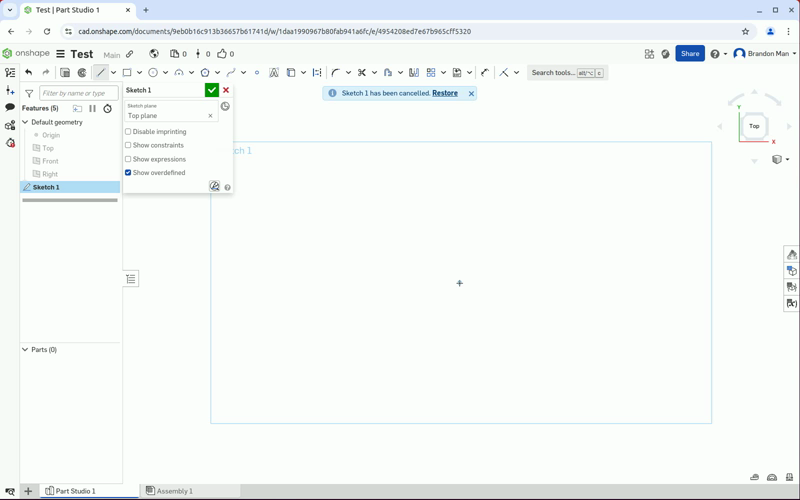
key_down(shift)
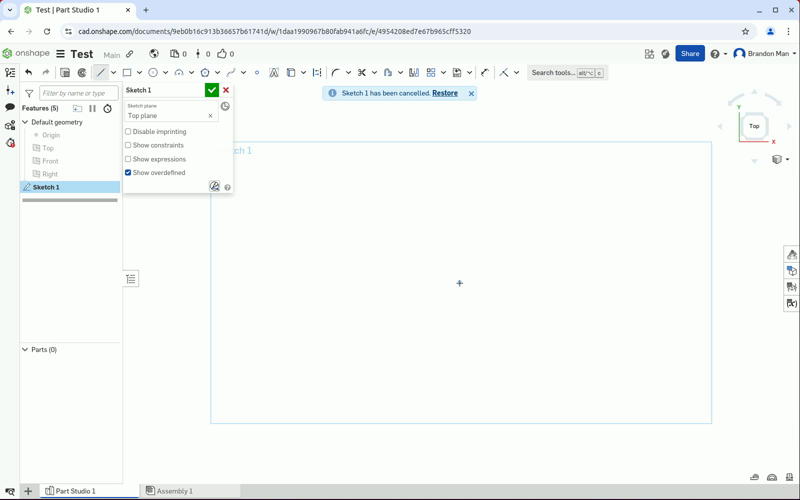
mouse_move(489, 282)
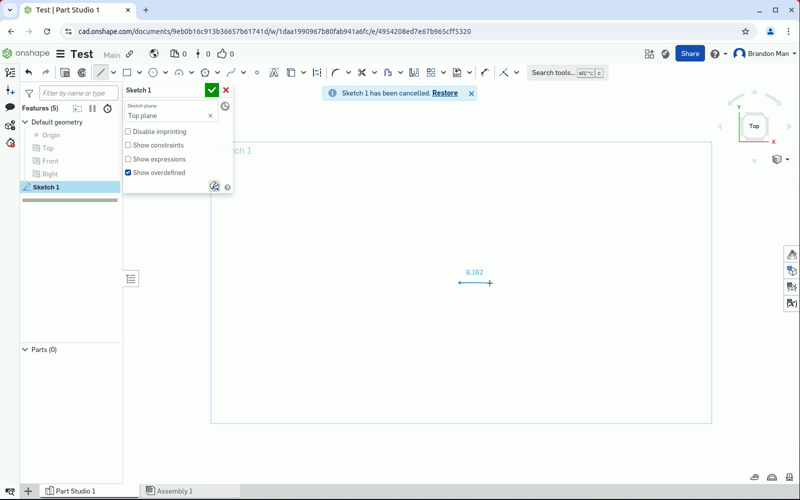
mouse_move(461, 282)
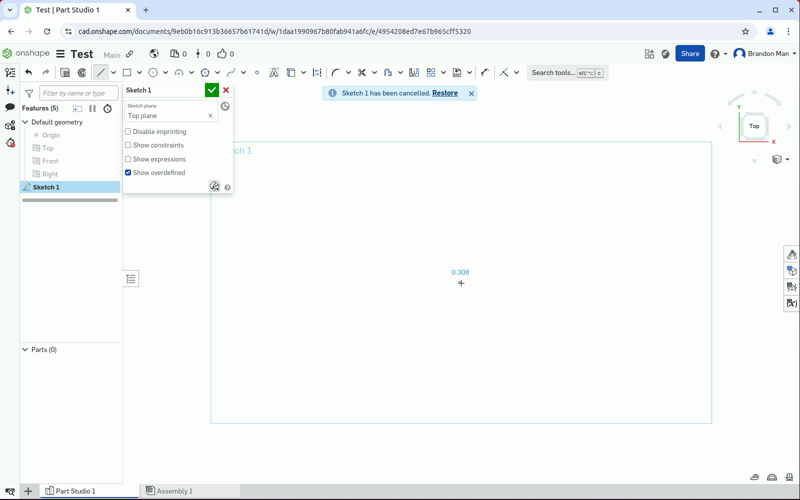
scroll(6)
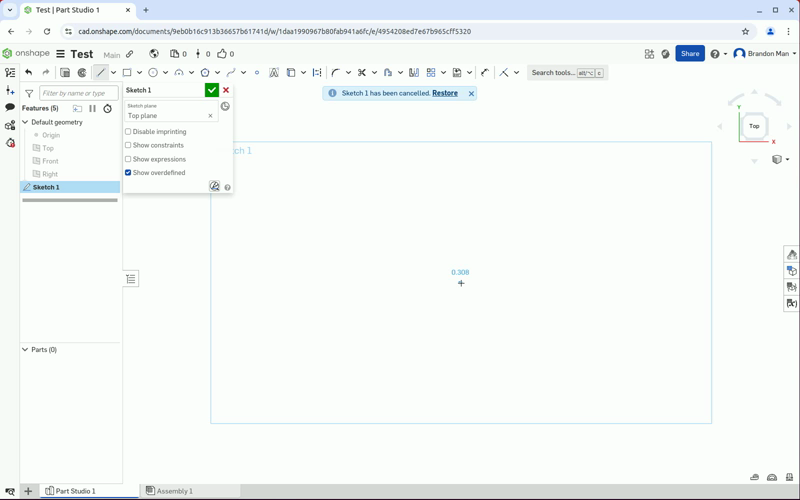
scroll(6)
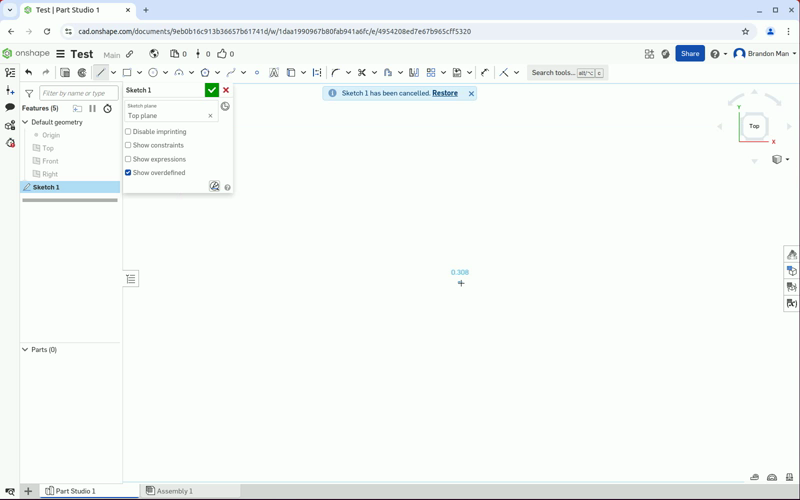
scroll(6)
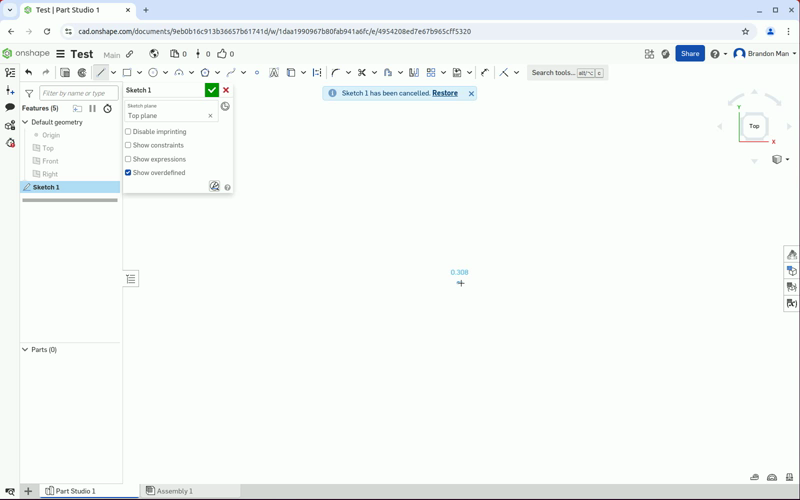
scroll(6)
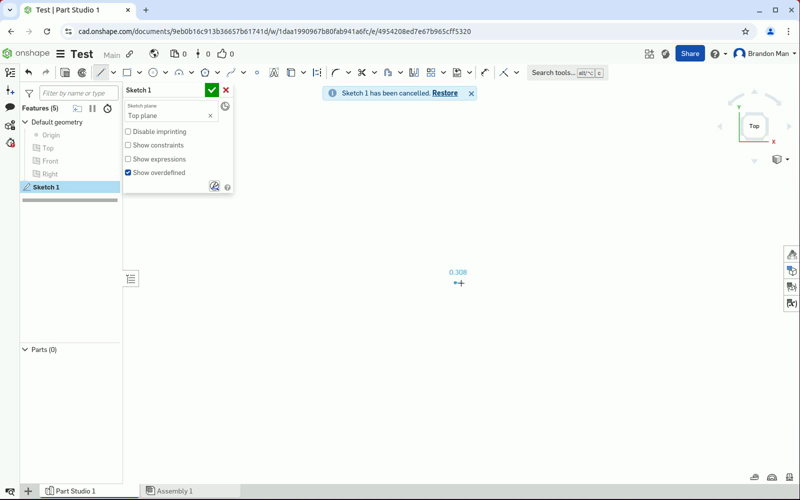
scroll(6)
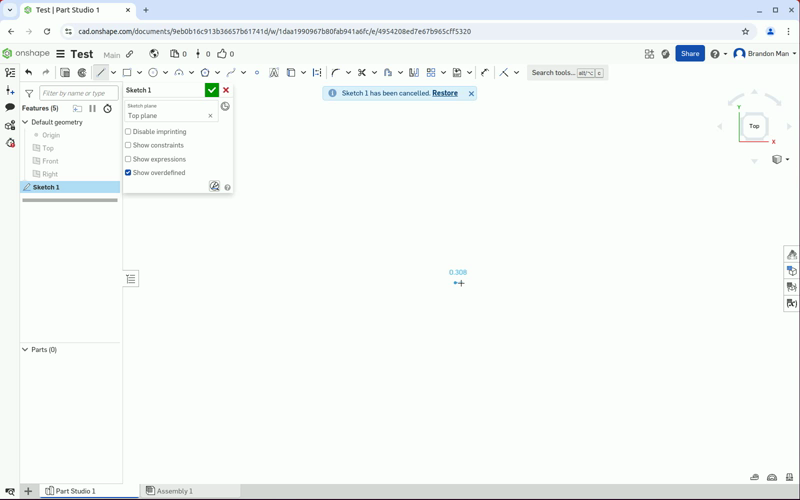
scroll(6)
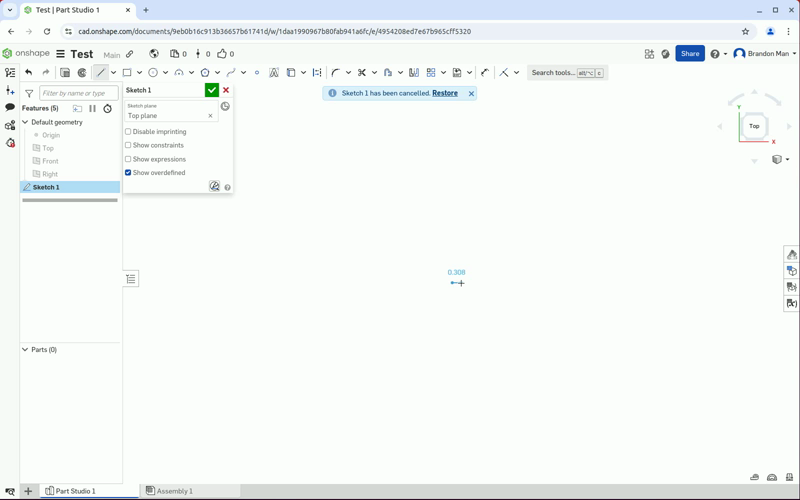
scroll(6)
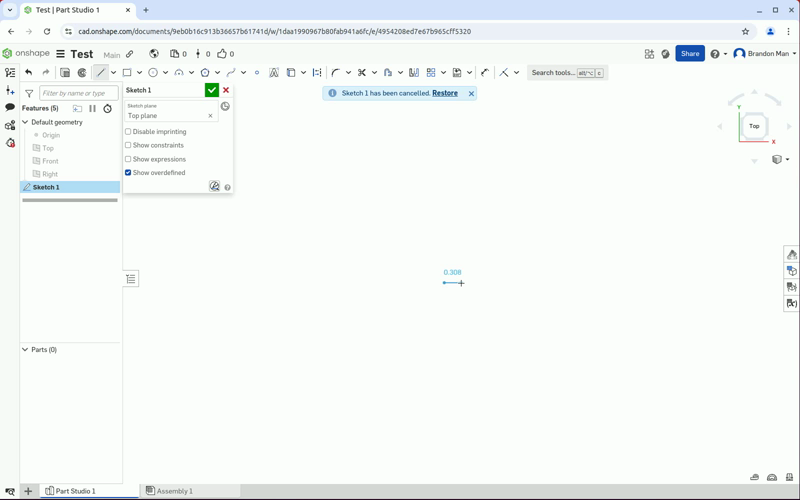
click(461, 282)
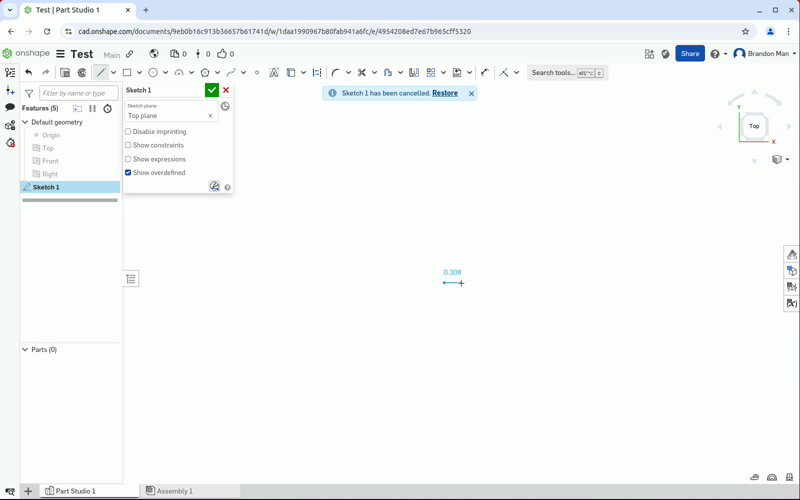
scroll(-6)
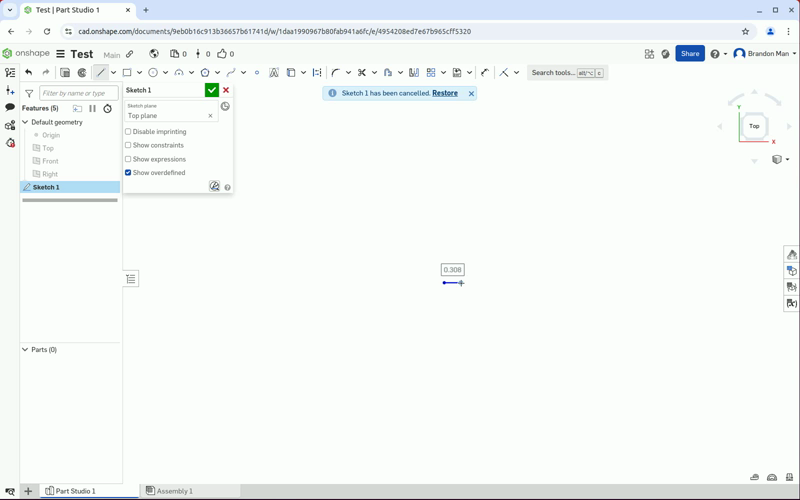
scroll(-6)
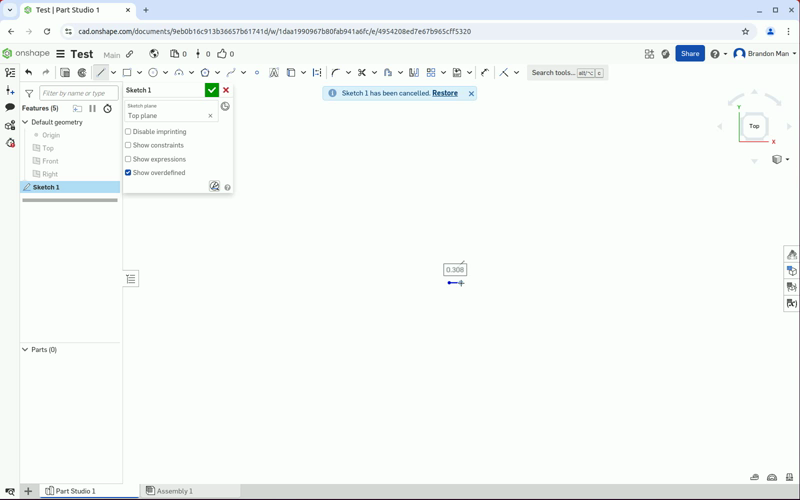
scroll(-6)
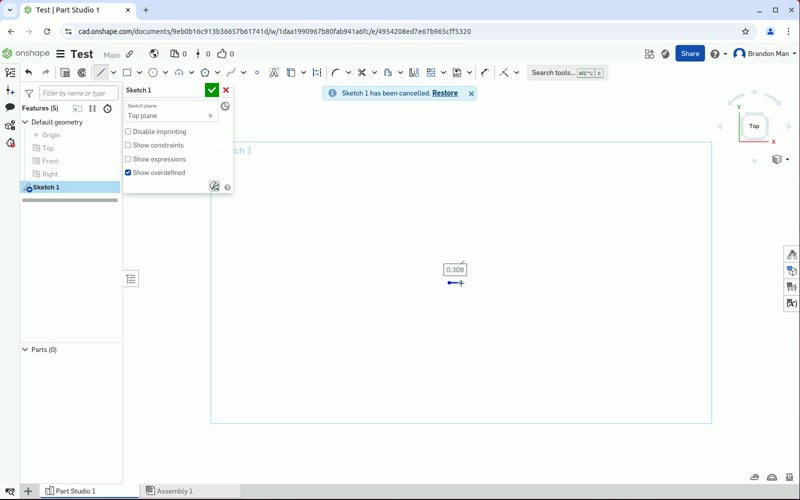
scroll(-6)
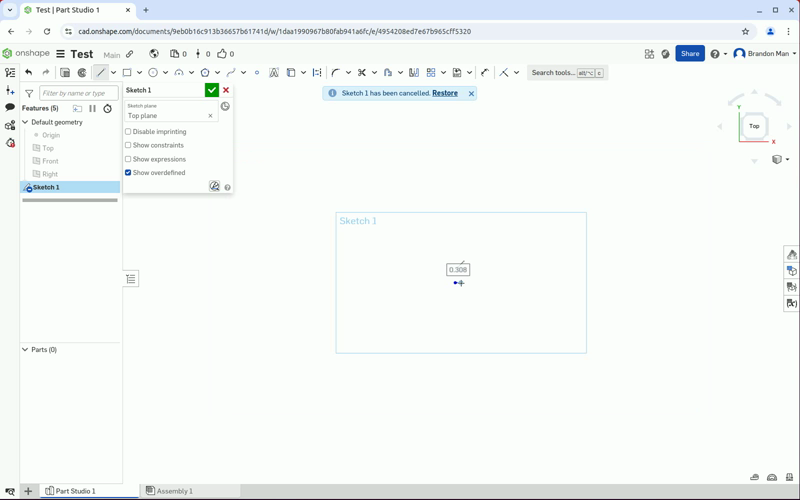
scroll(-6)
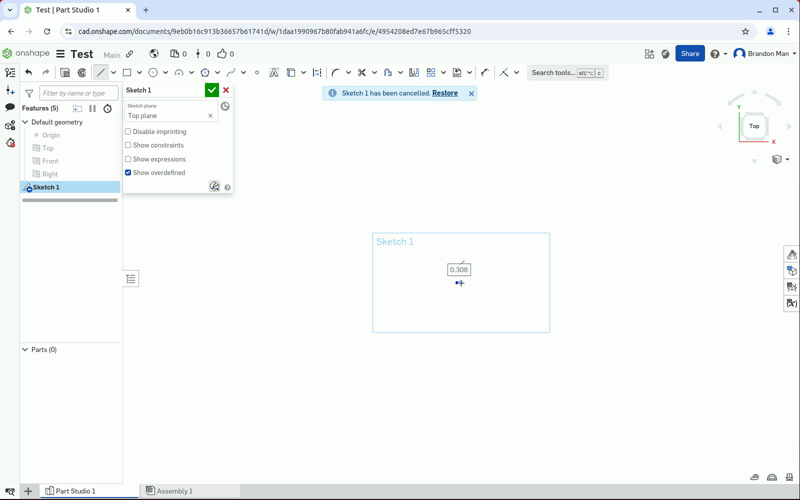
scroll(-6)
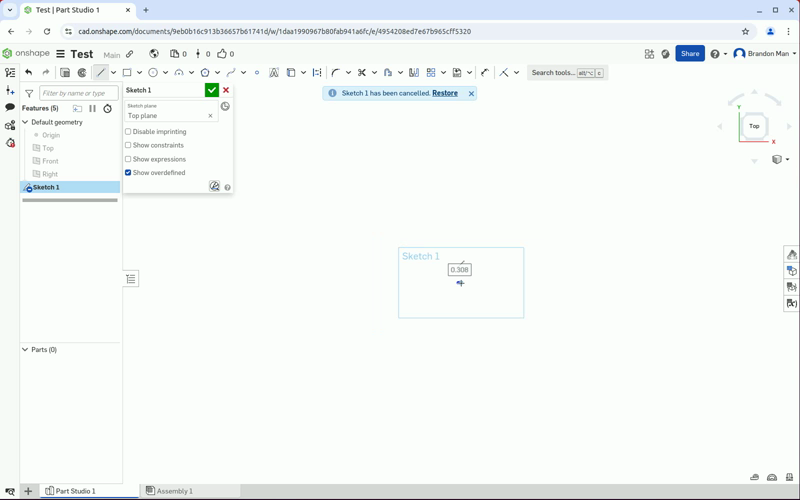
scroll(-6)
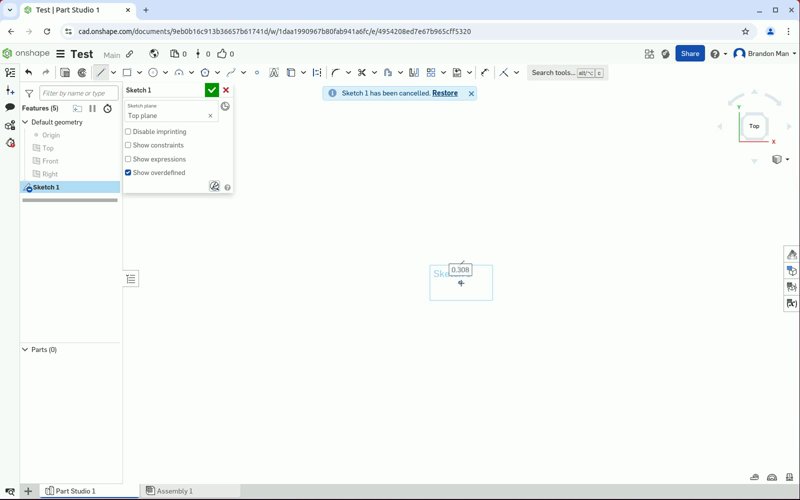
key_up(shift)
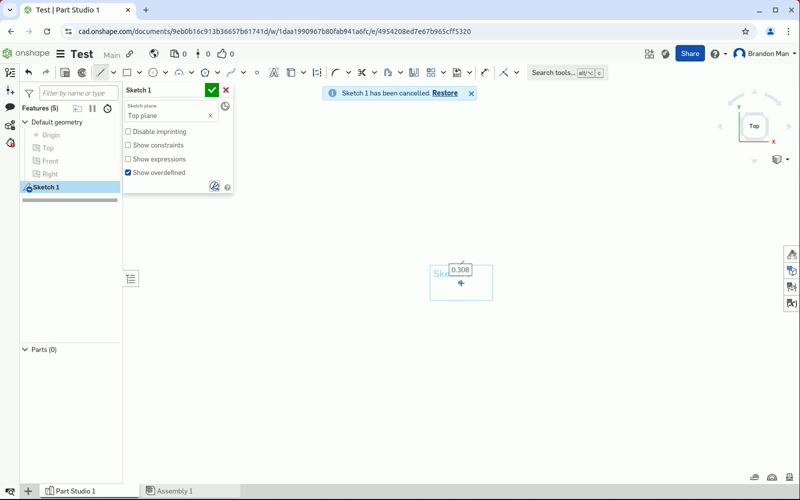
key_down(shift)
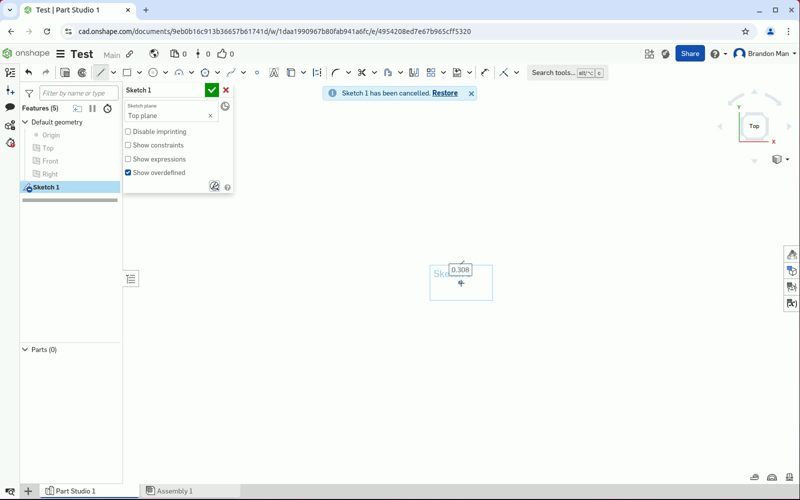
mouse_move(491, 282)
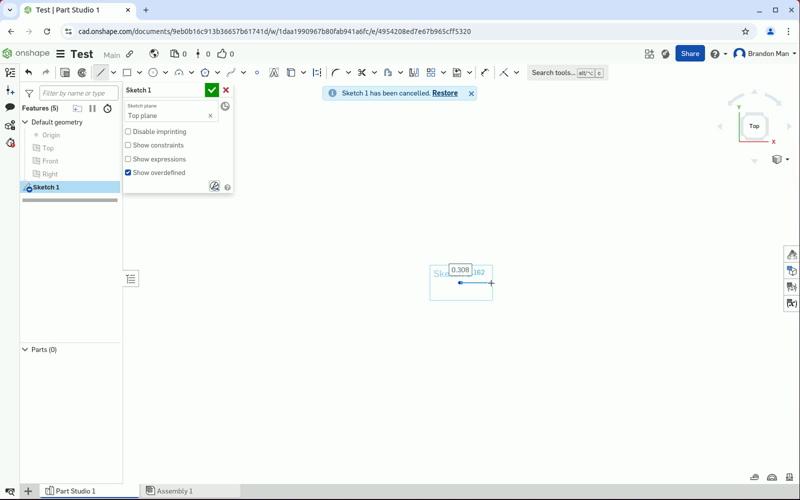
mouse_move(461, 253)
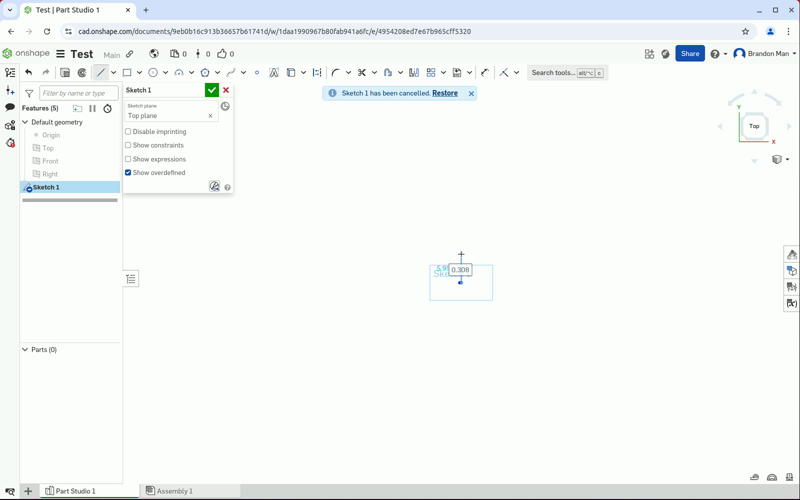
click(461, 253)
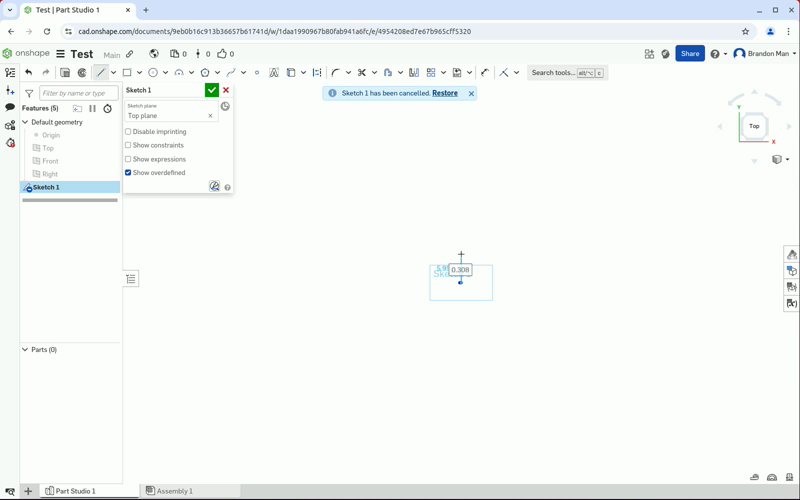
key_up(shift)
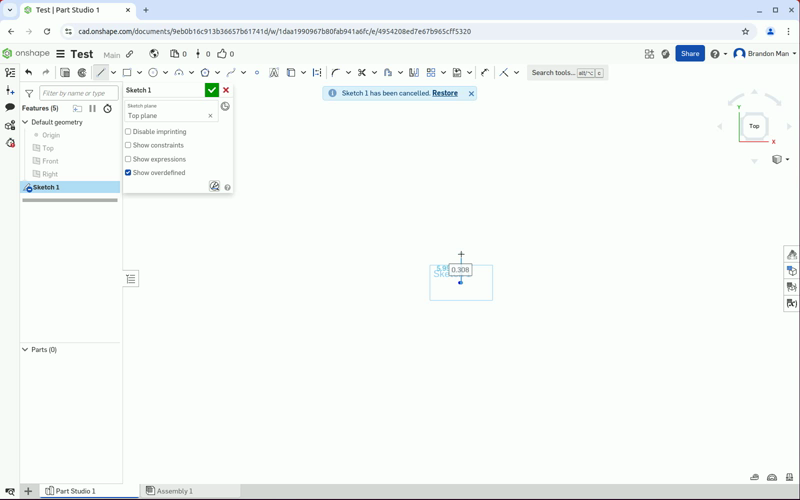
key_down(shift)
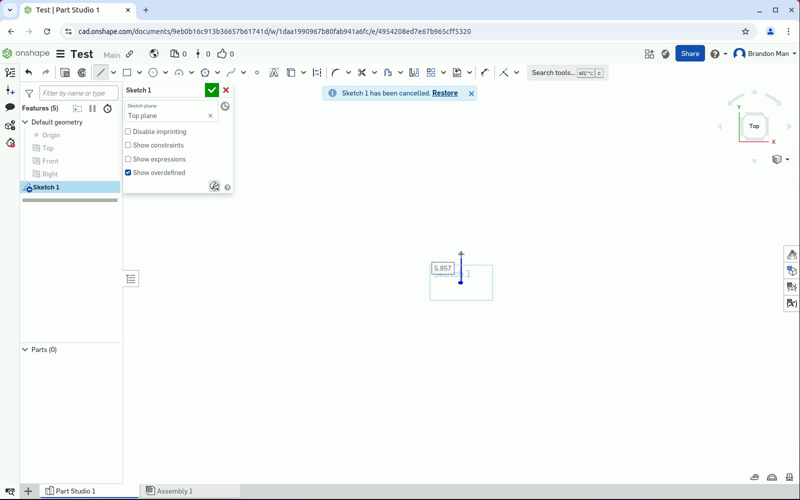
mouse_move(491, 253)
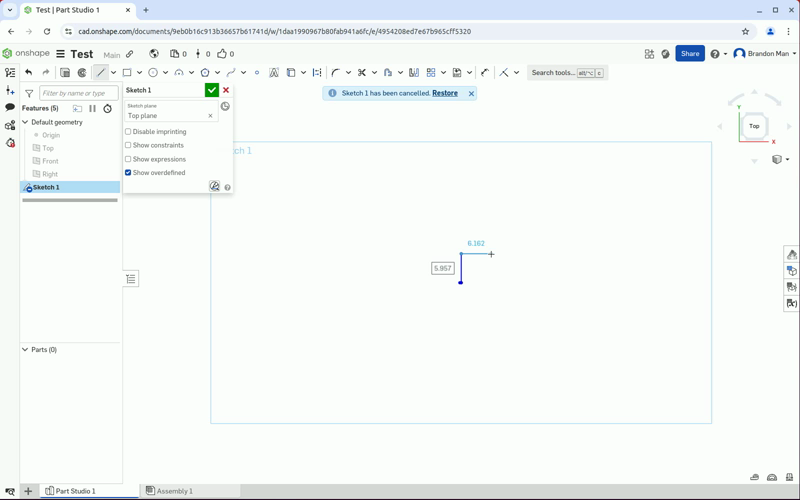
mouse_move(459, 253)
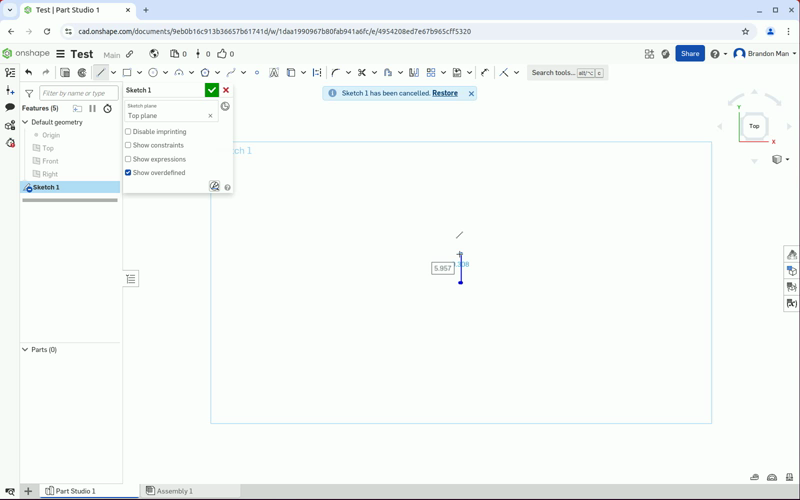
scroll(6)
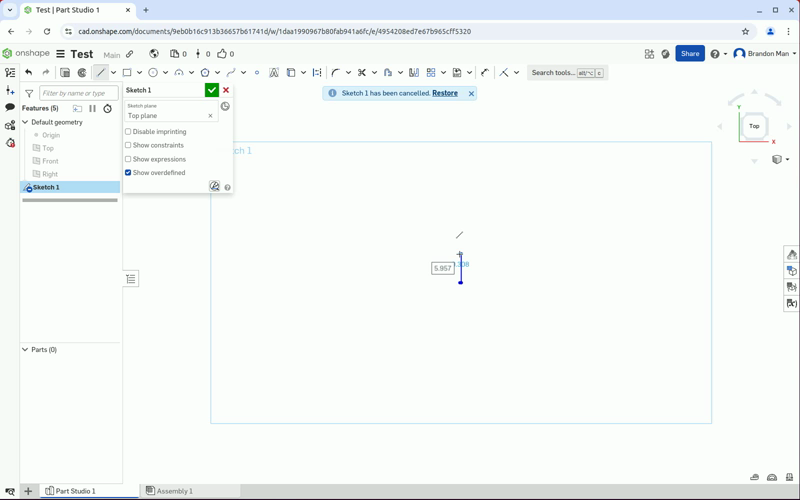
scroll(6)
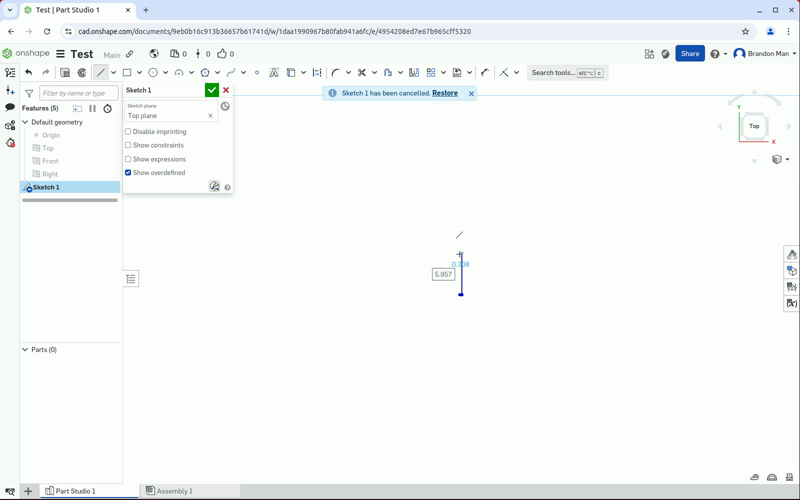
scroll(6)
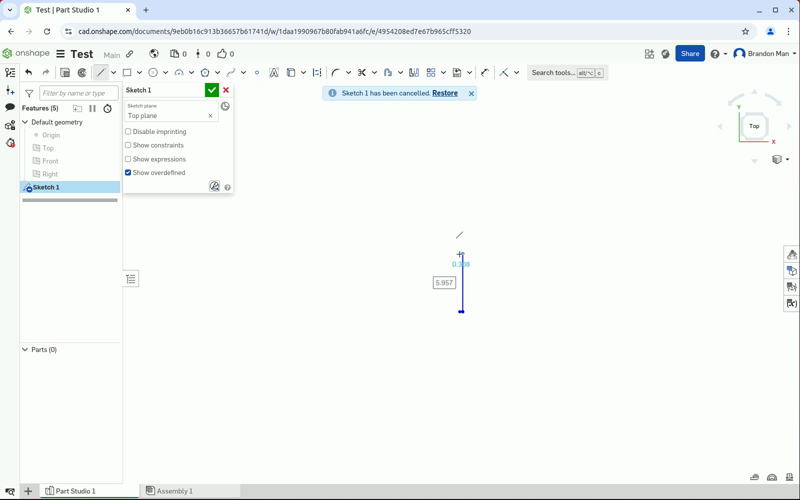
scroll(6)
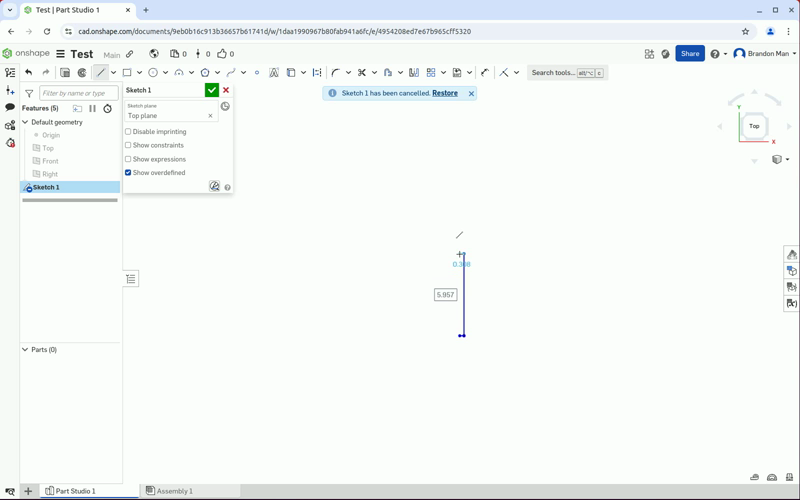
scroll(6)
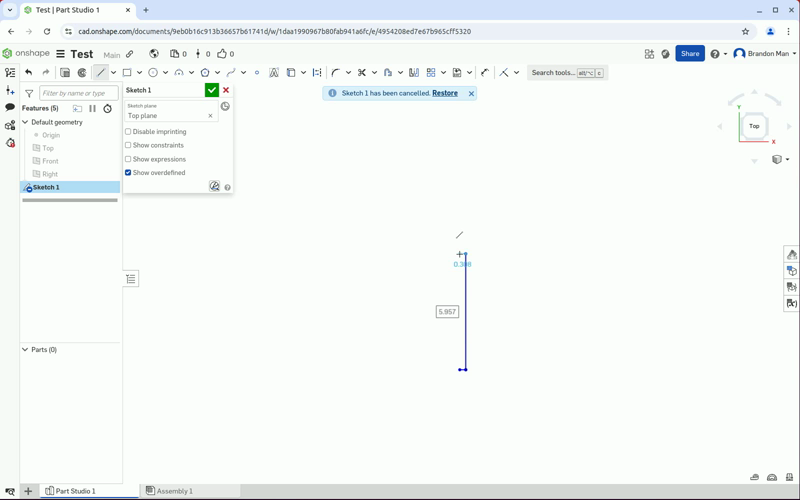
scroll(6)
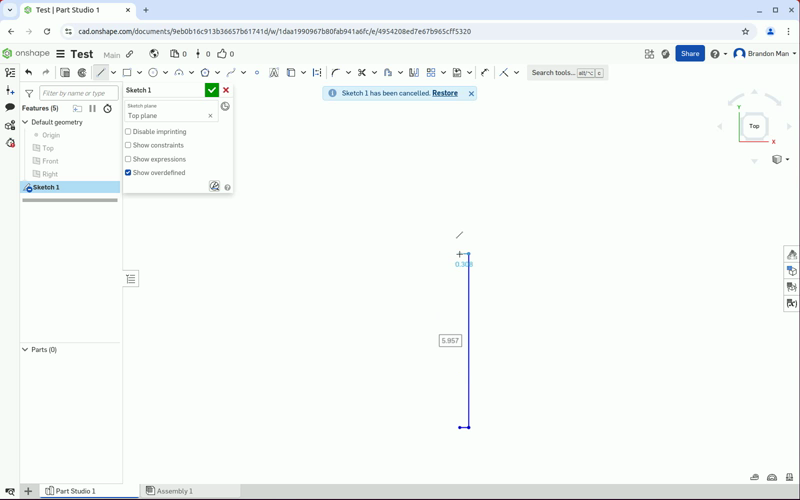
scroll(6)
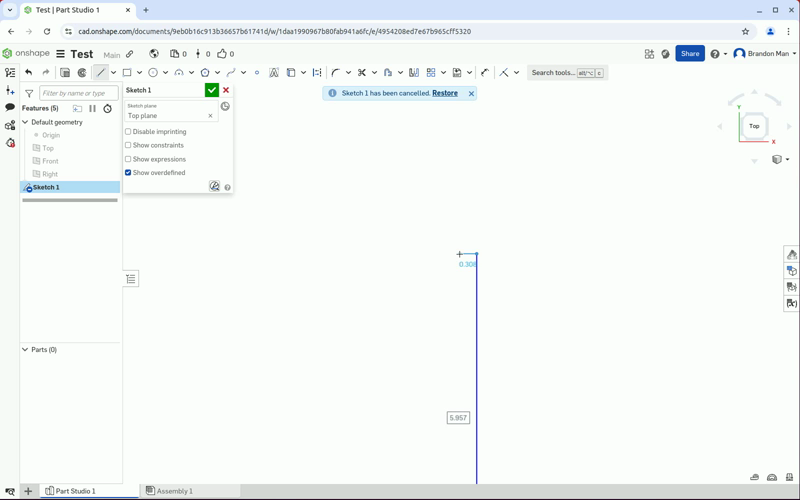
click(459, 253)
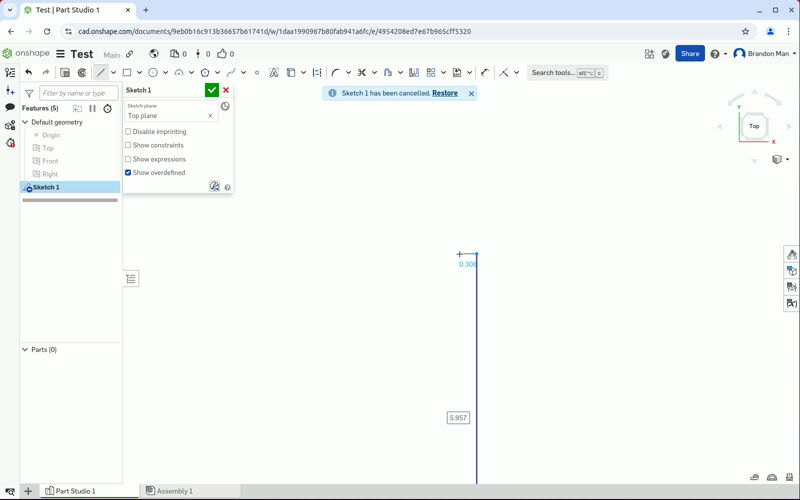
scroll(-6)
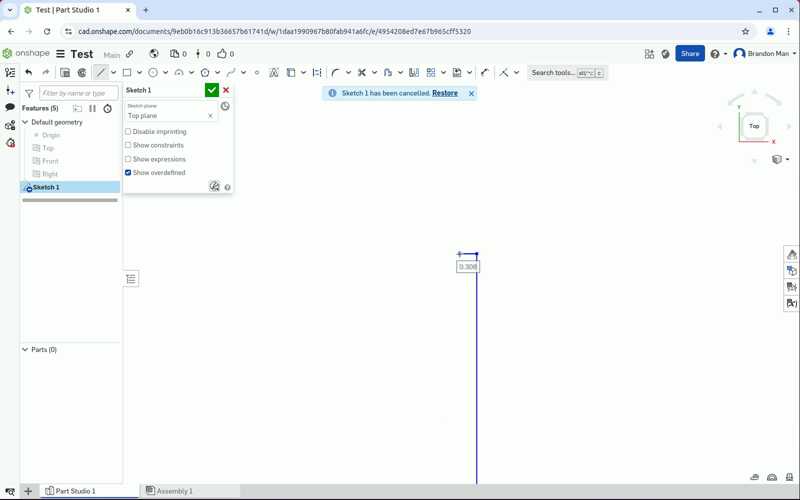
scroll(-6)
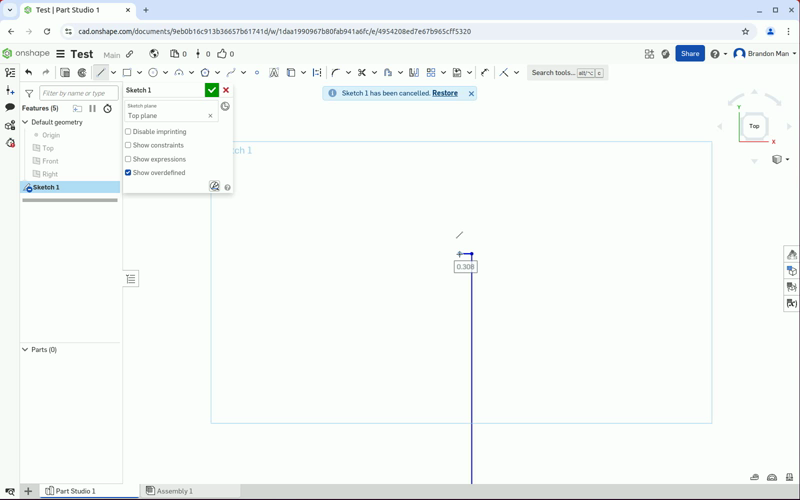
scroll(-6)
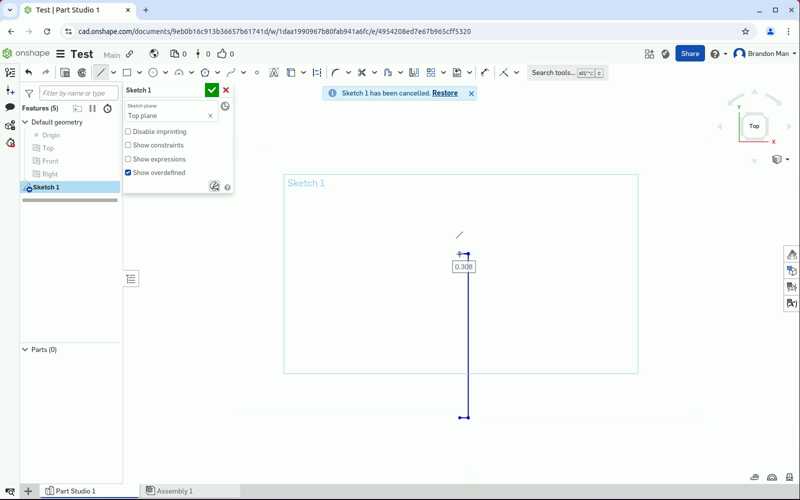
scroll(-6)
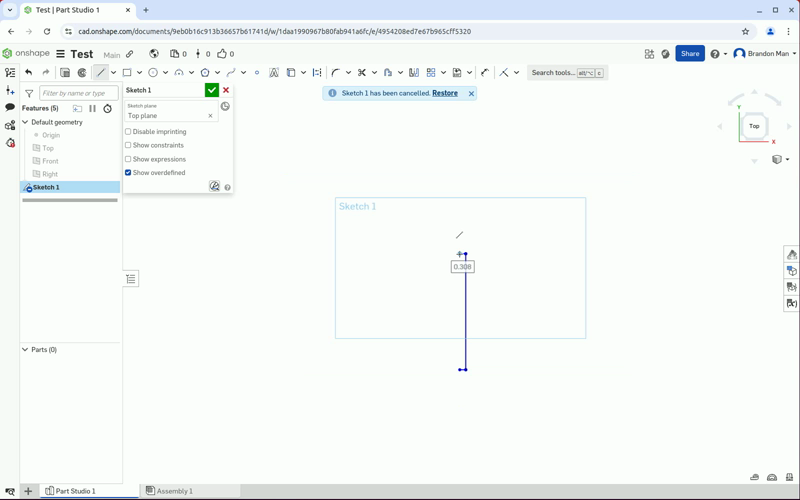
scroll(-6)
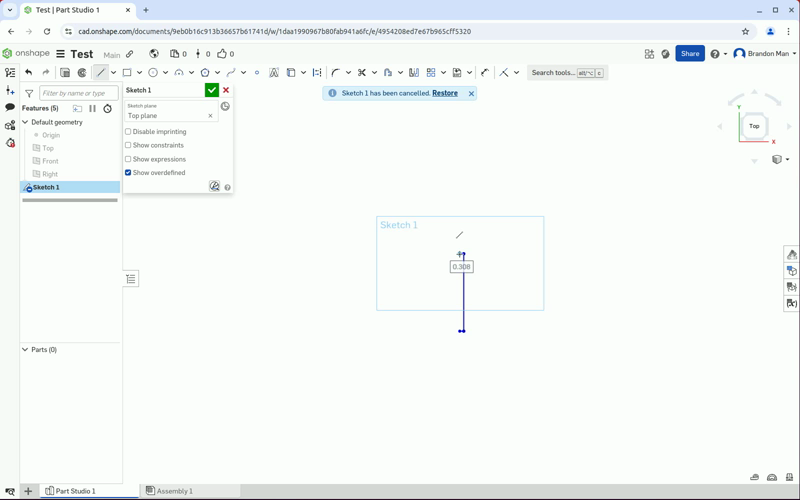
scroll(-6)
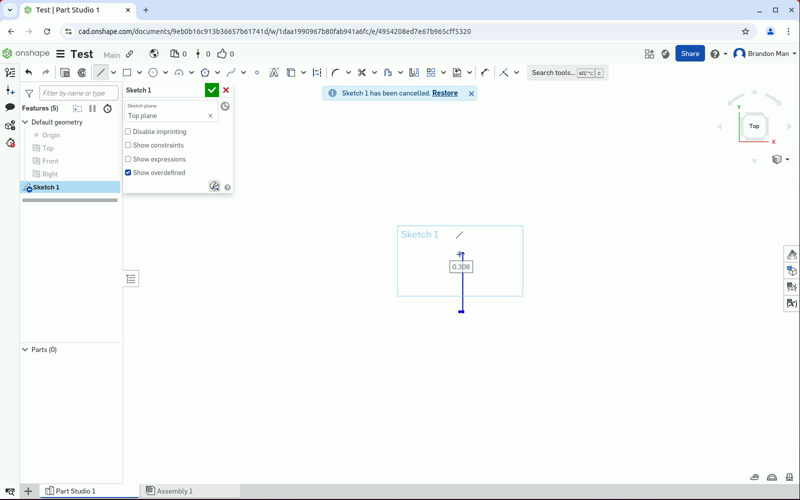
scroll(-6)
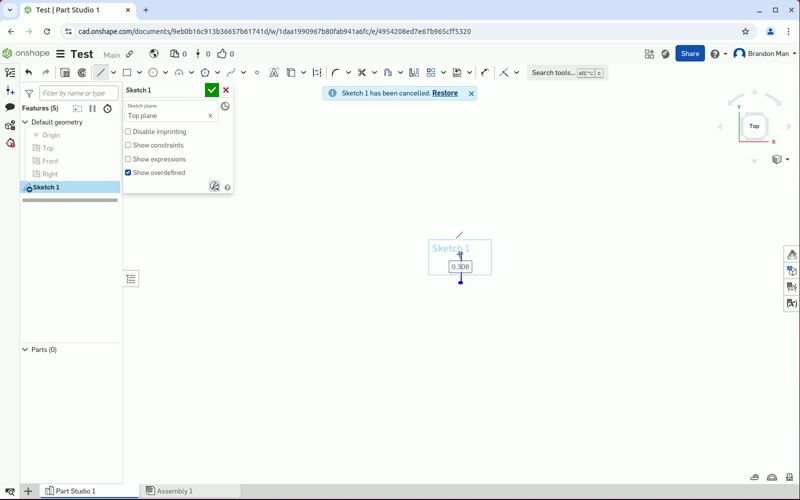
key_up(shift)
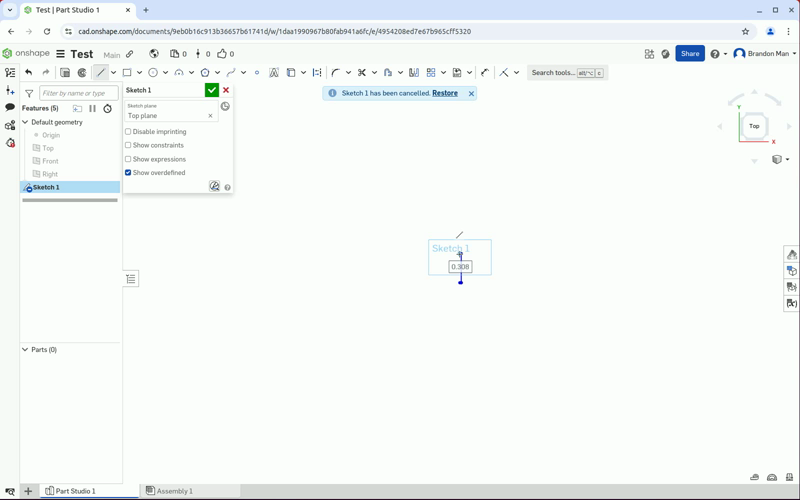
key_down(shift)
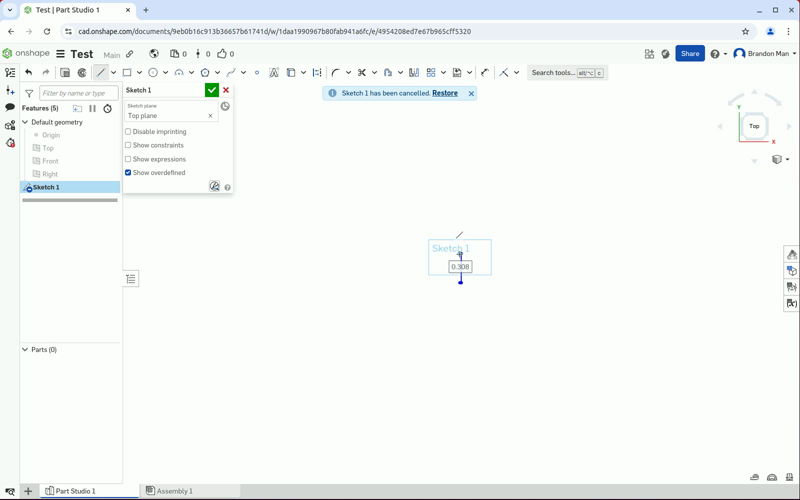
mouse_move(489, 253)
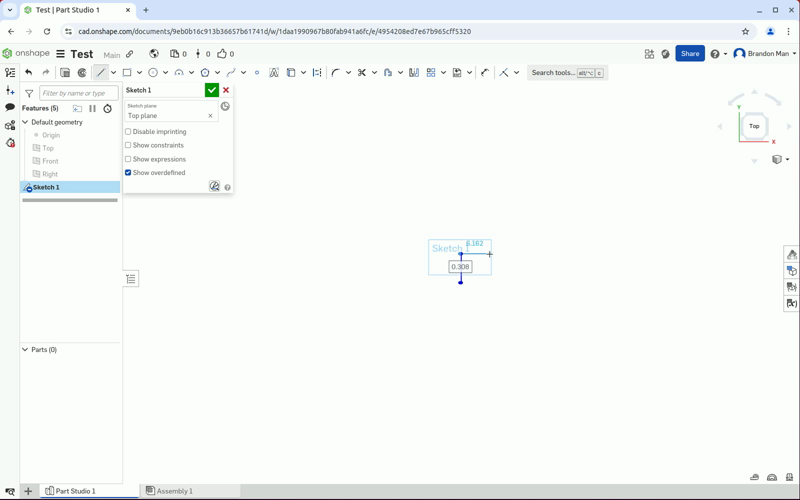
mouse_move(459, 255)
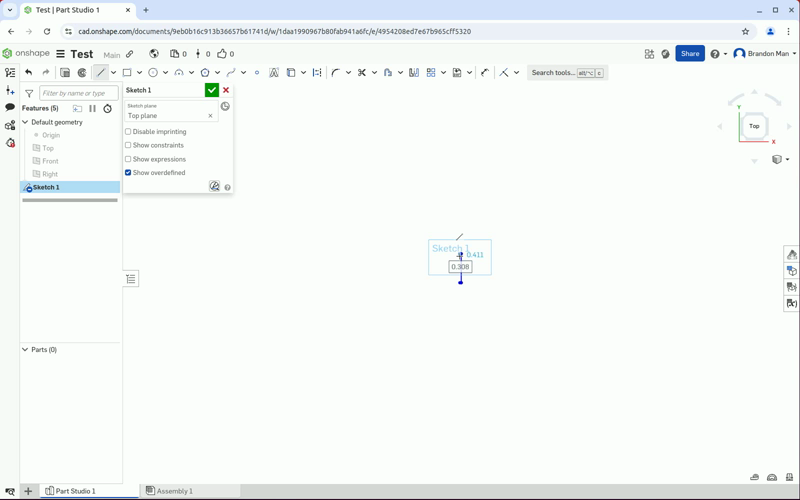
scroll(6)
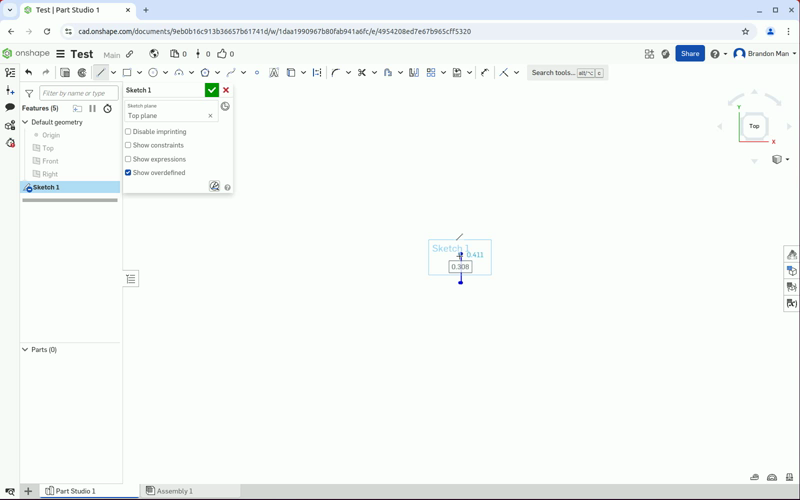
scroll(6)
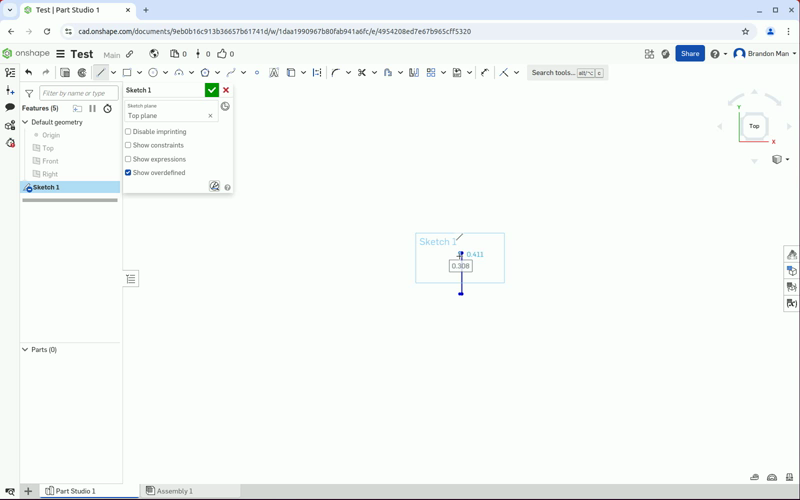
scroll(6)
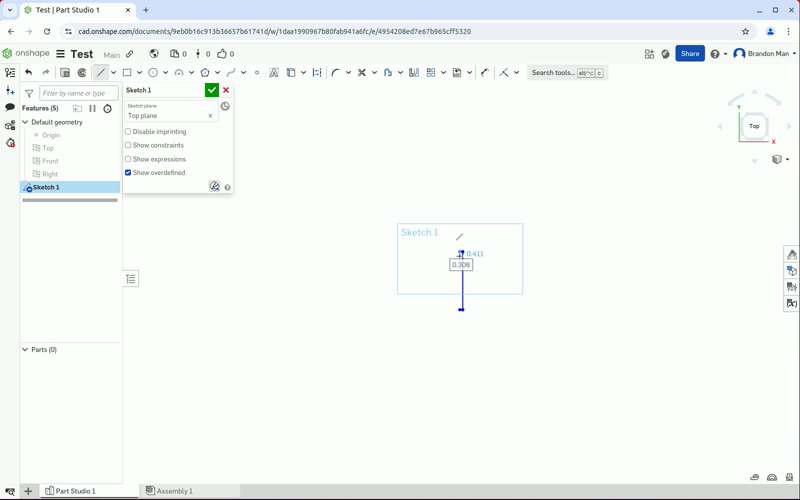
scroll(6)
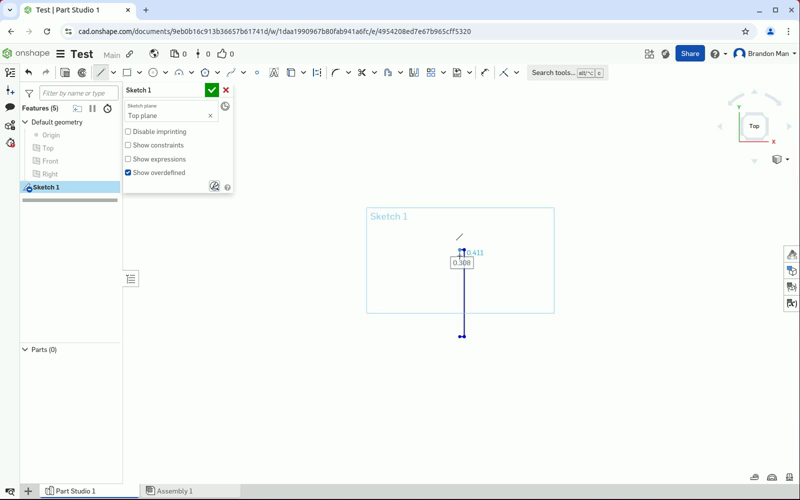
scroll(6)
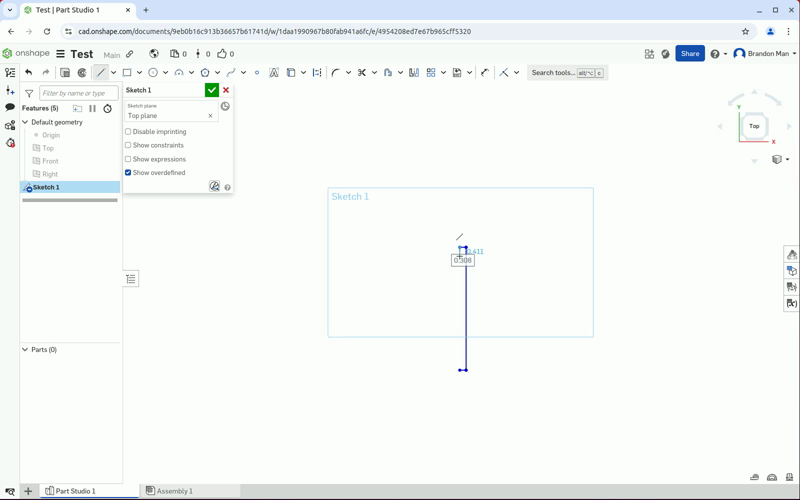
scroll(6)
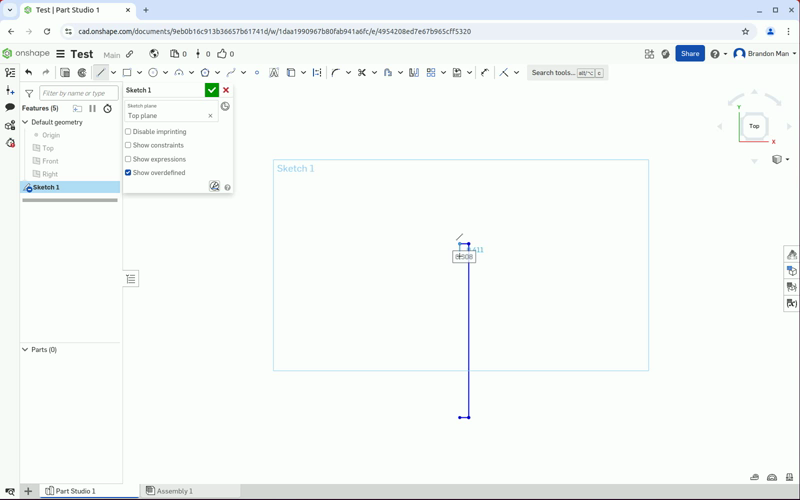
scroll(6)
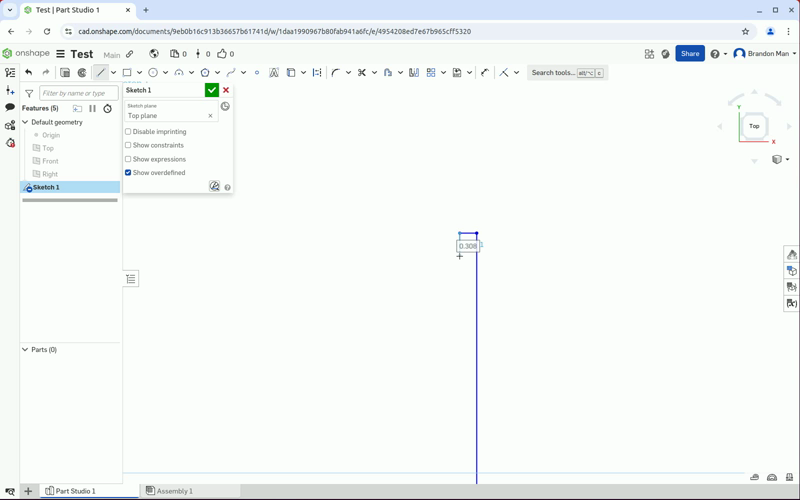
click(459, 255)
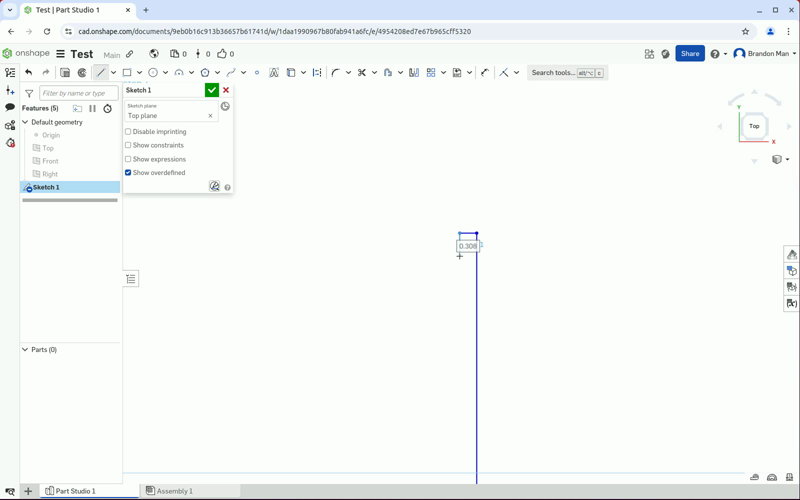
scroll(-6)
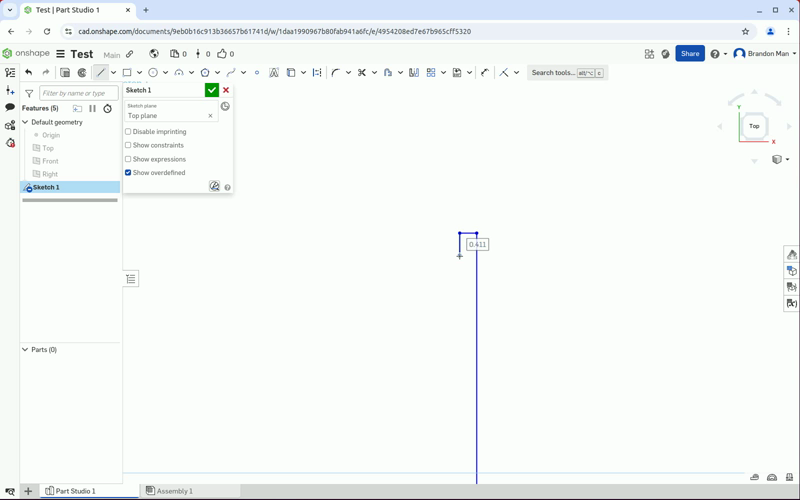
scroll(-6)
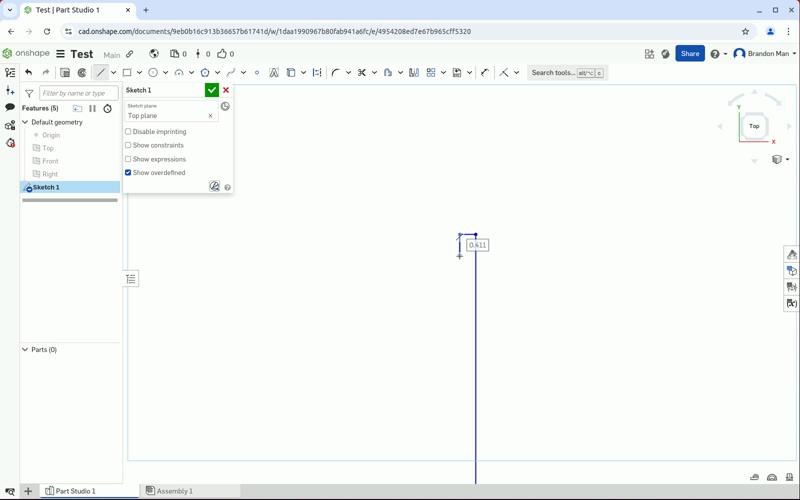
scroll(-6)
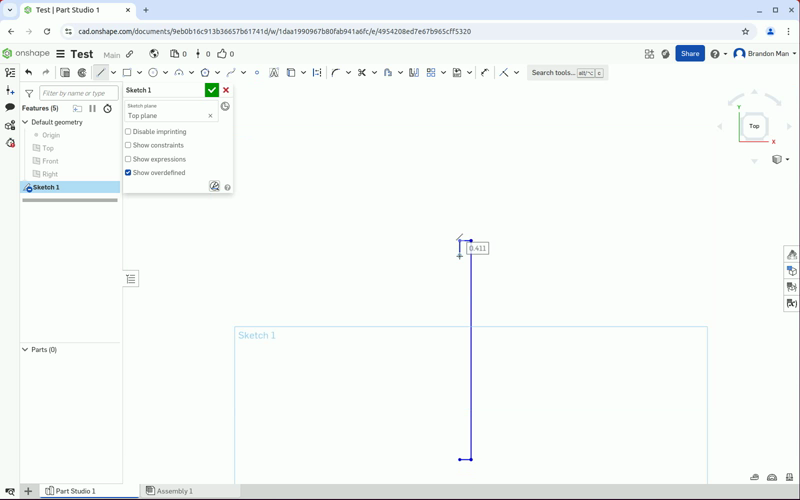
scroll(-6)
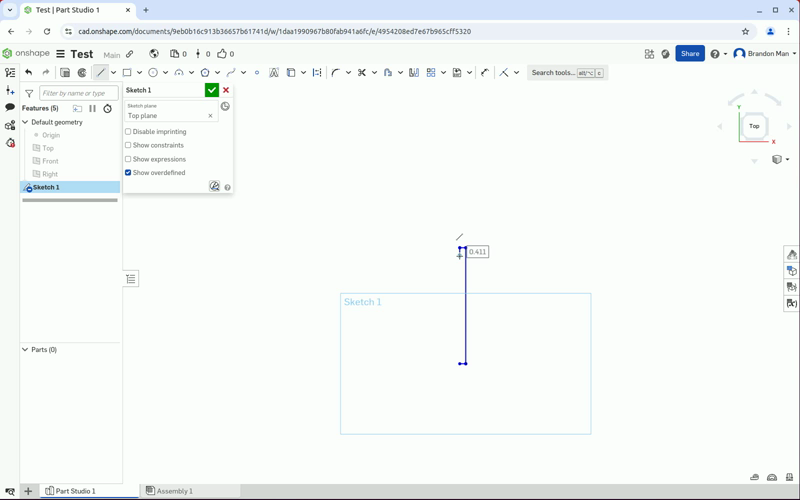
scroll(-6)
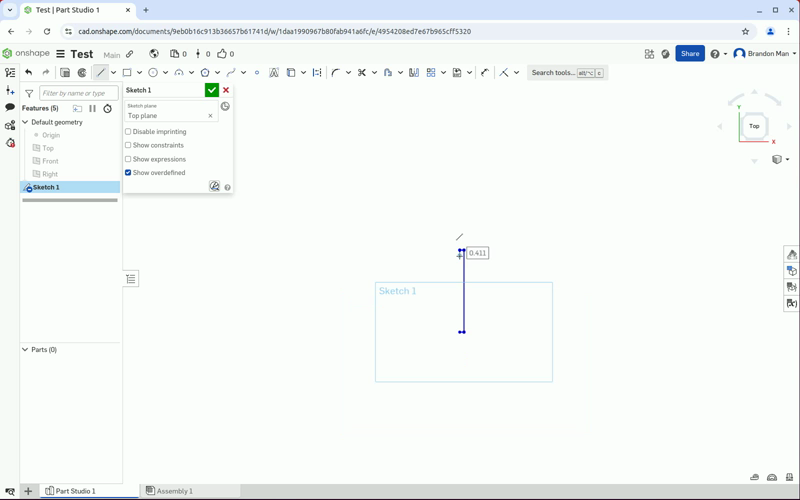
scroll(-6)
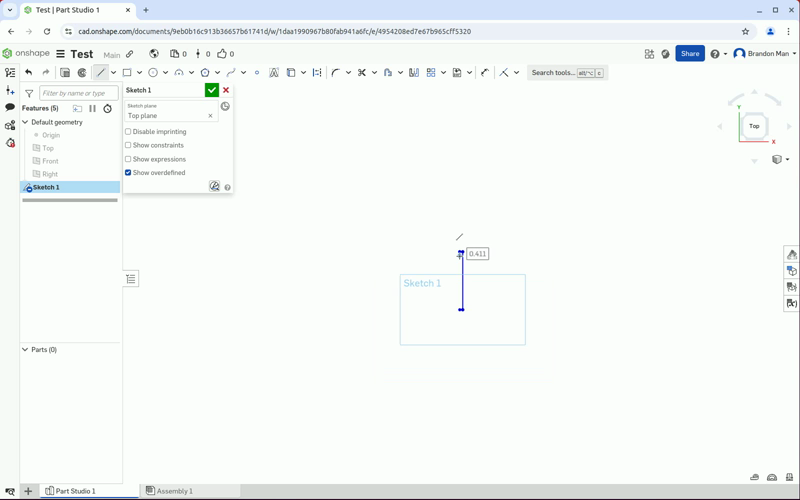
scroll(-6)
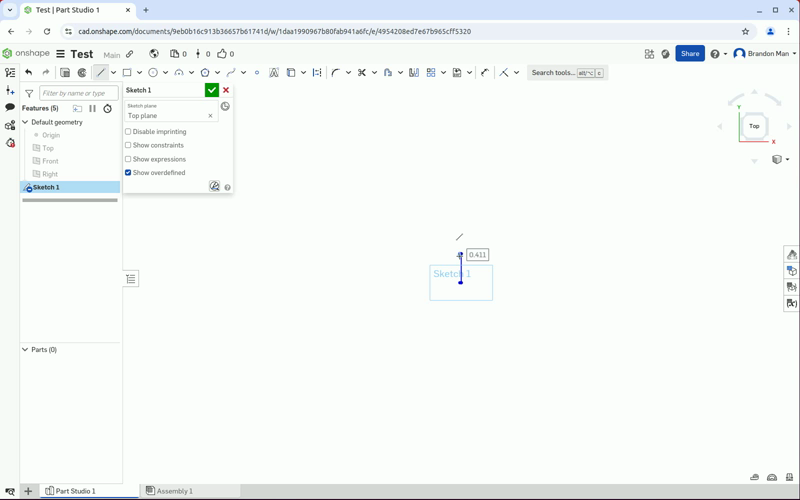
key_up(shift)
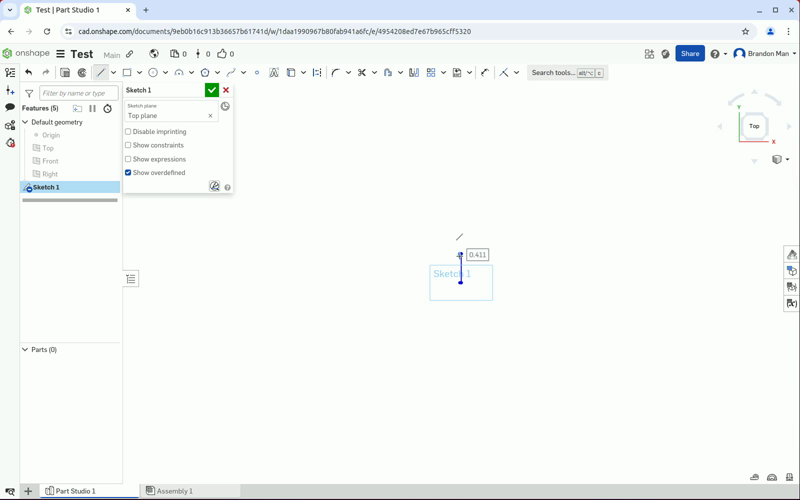
mouse_move(489, 255)
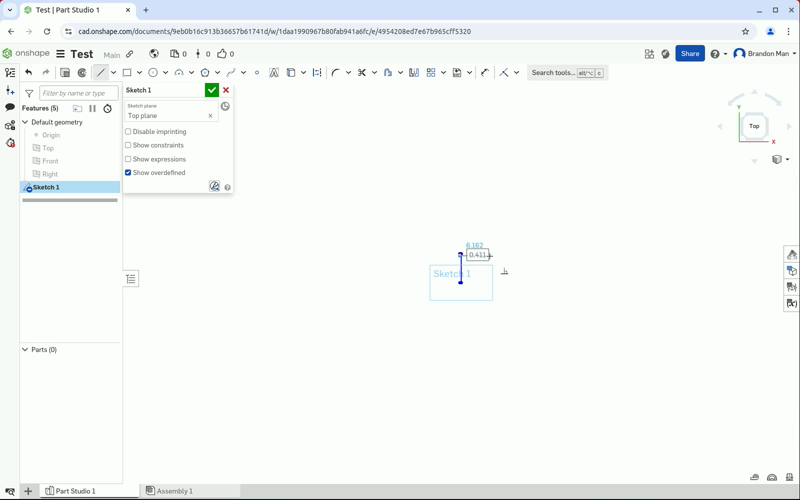
key_down(shift)
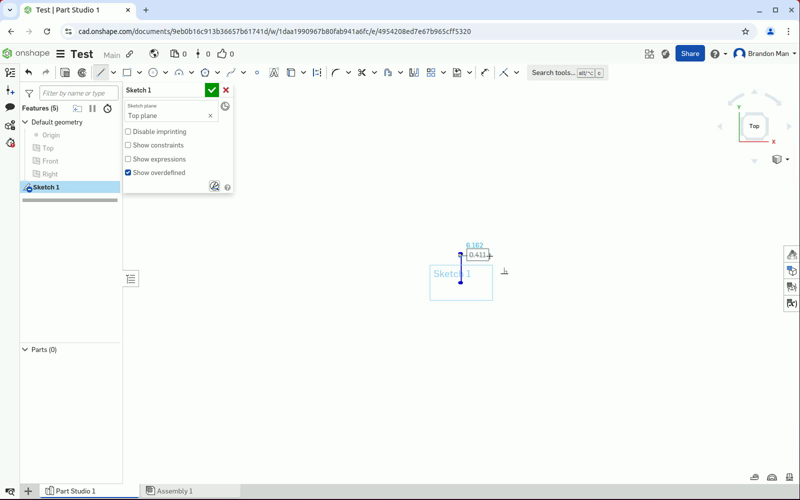
mouse_move(459, 282)
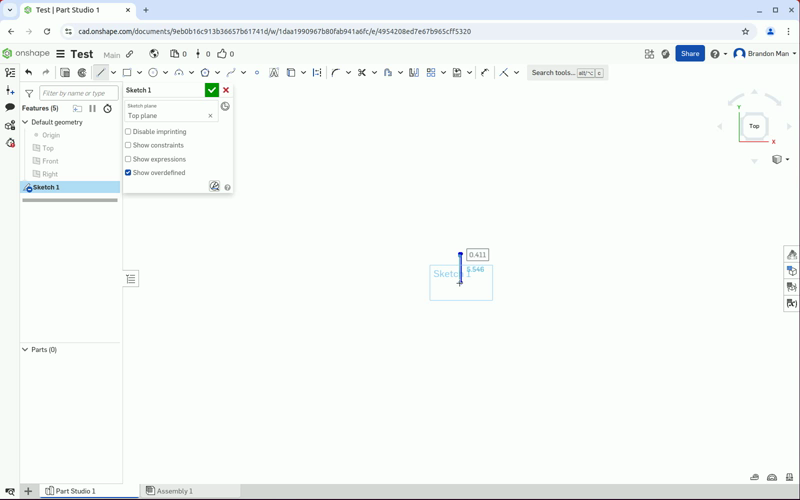
scroll(6)
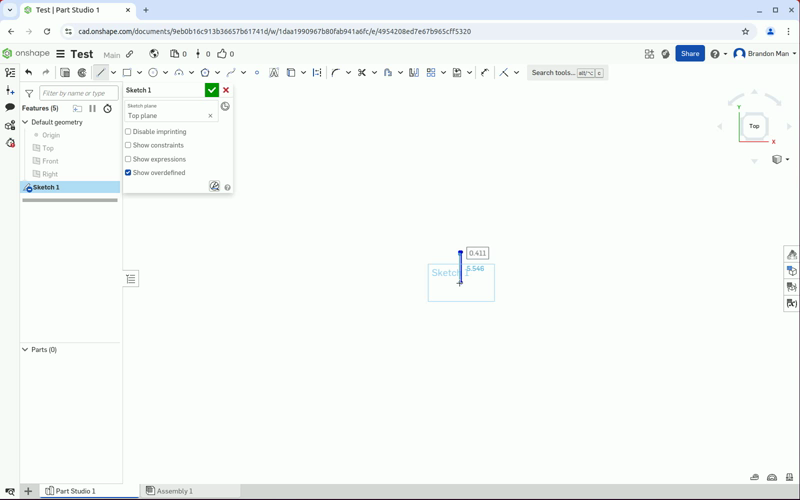
scroll(6)
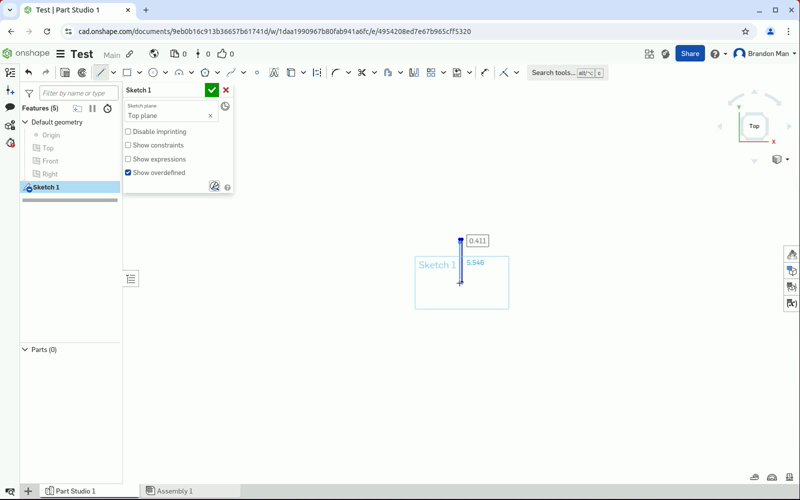
scroll(6)
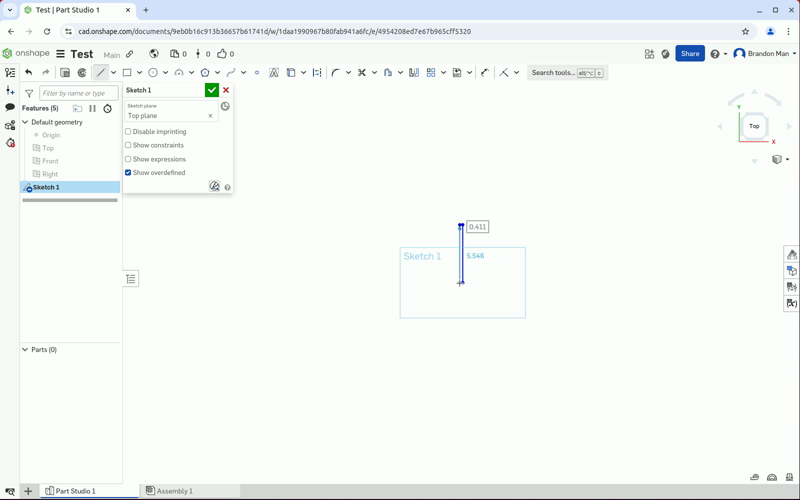
scroll(6)
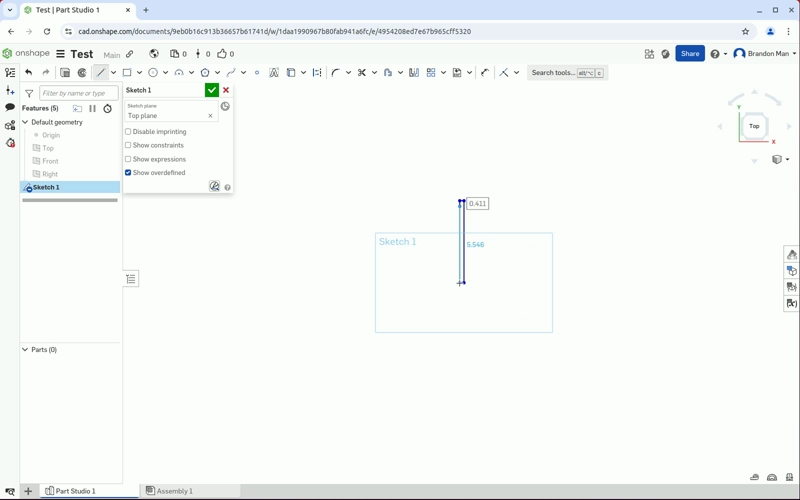
scroll(6)
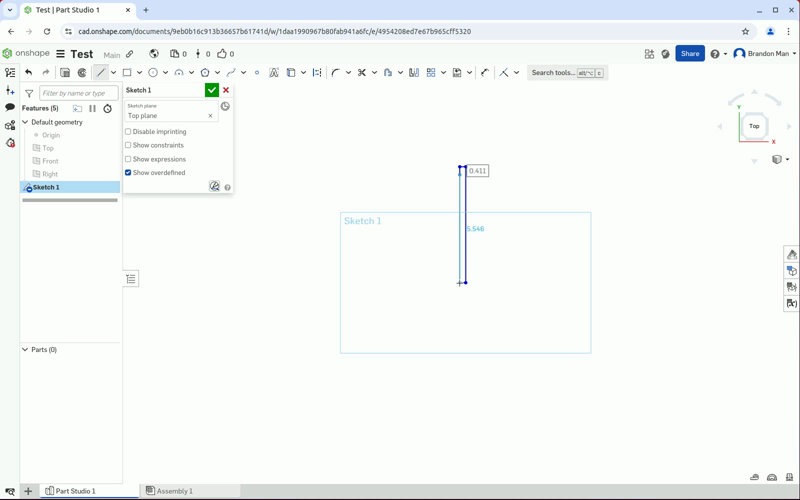
scroll(6)
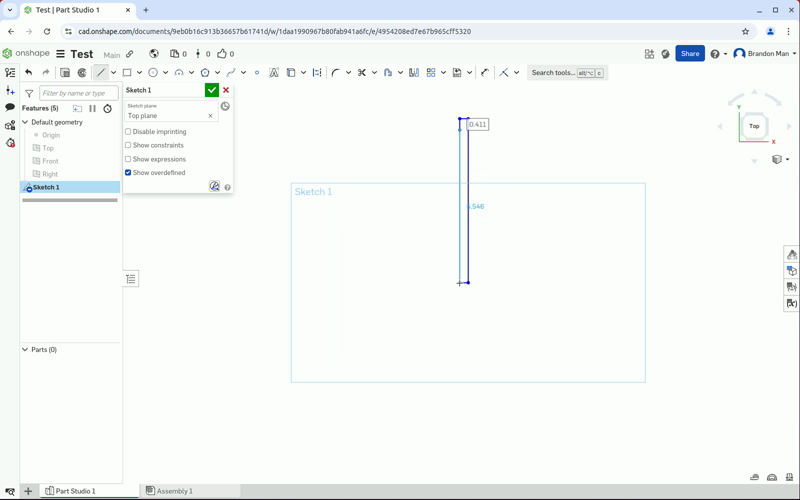
scroll(6)
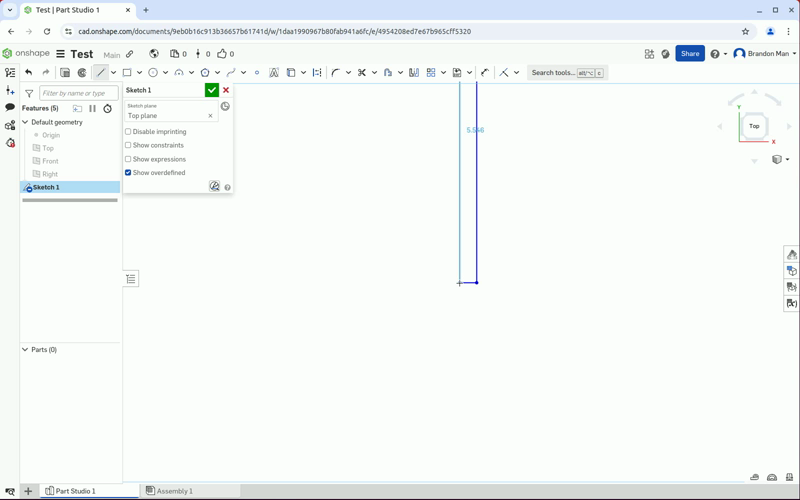
key_up(shift)
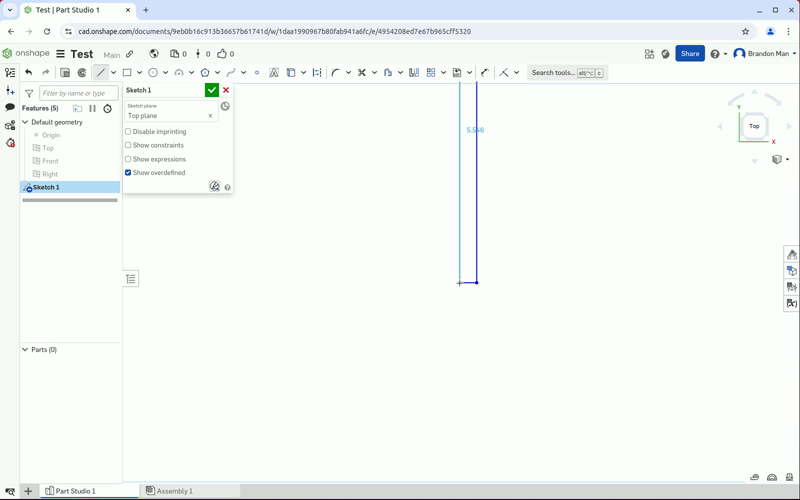
click(459, 282)
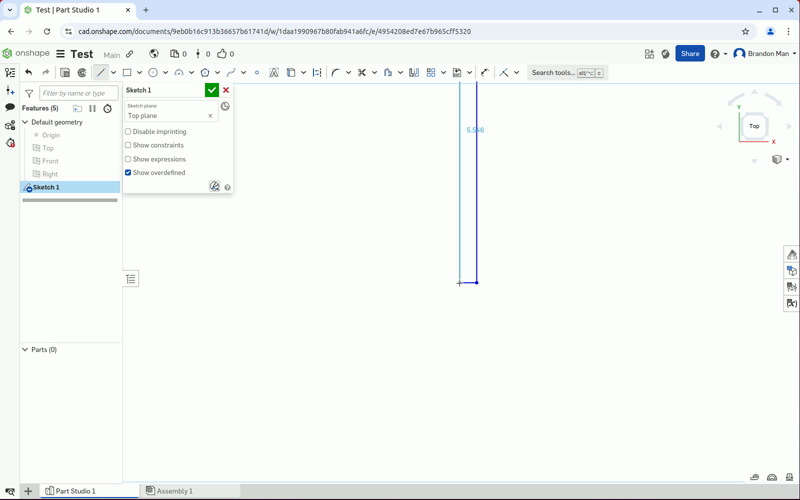
scroll(-6)
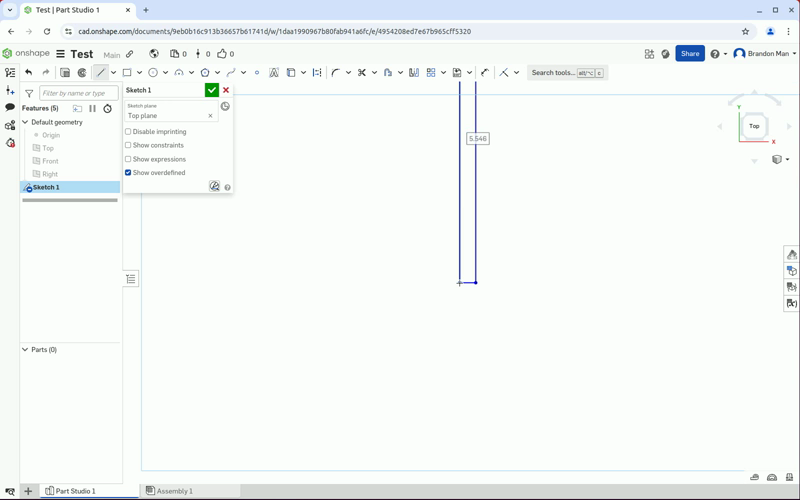
scroll(-6)
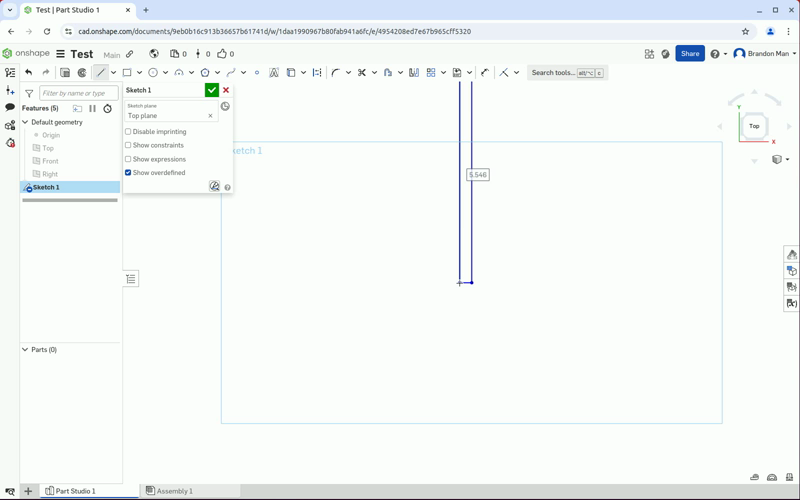
scroll(-6)
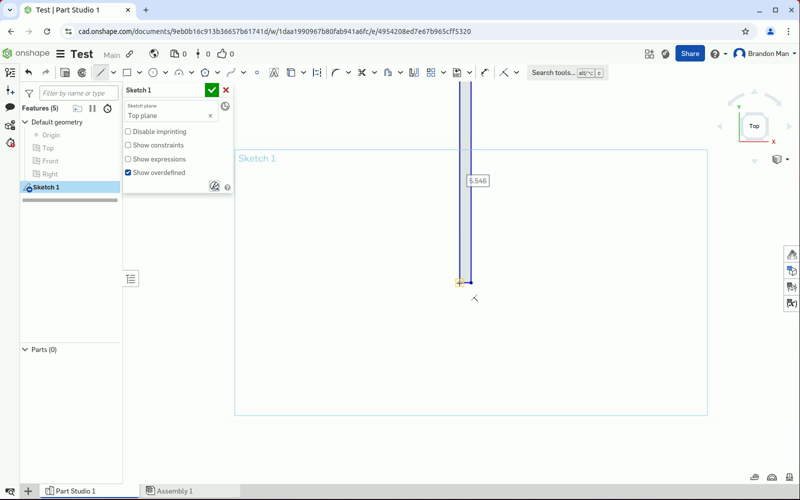
scroll(-6)
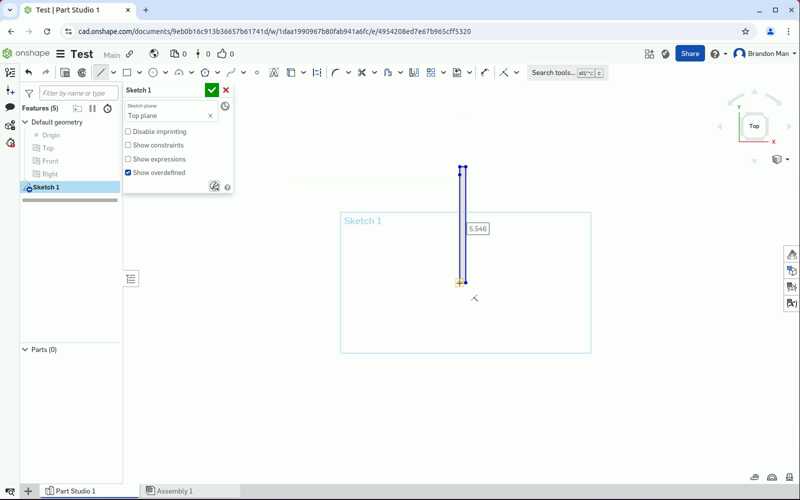
scroll(-6)
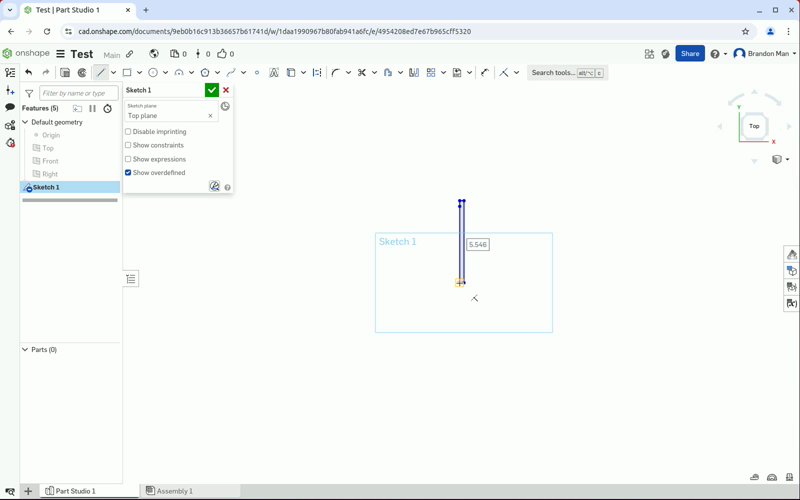
scroll(-6)
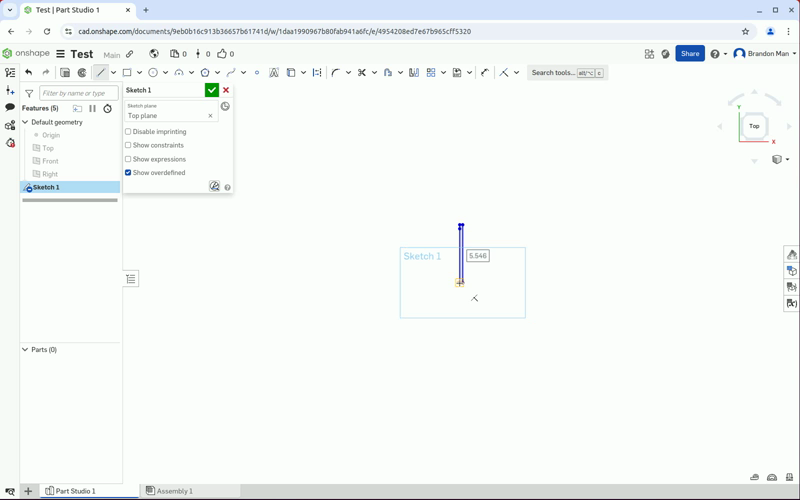
scroll(-6)
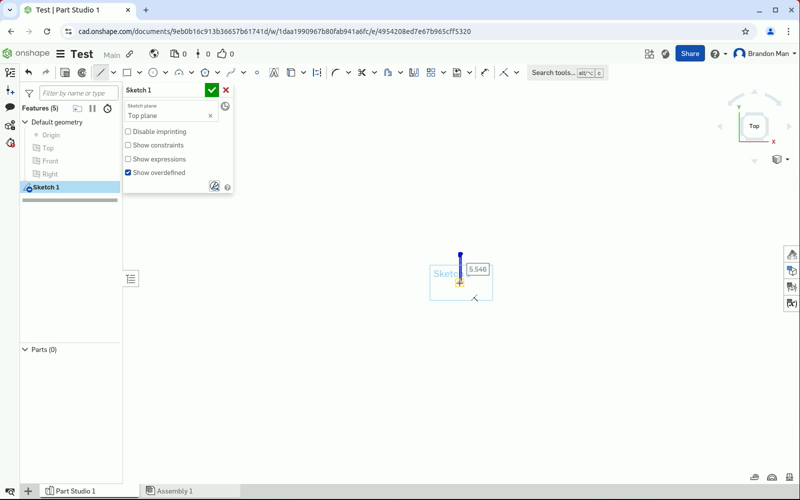
key(esc)
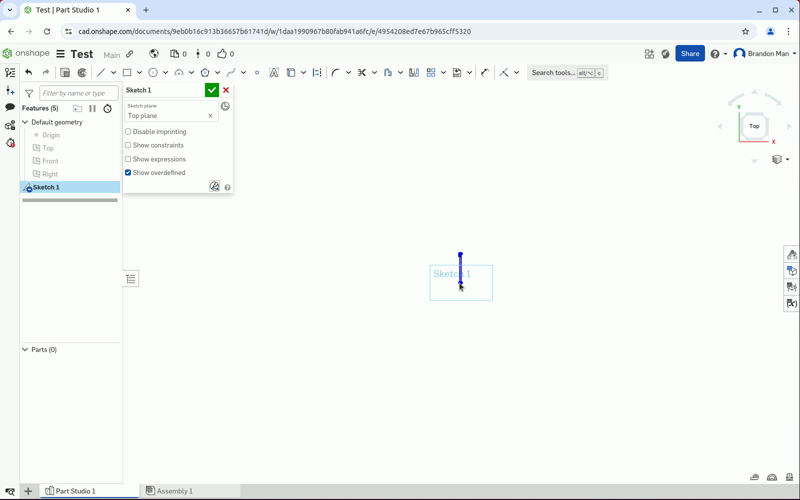
mouse_move(460, 273)
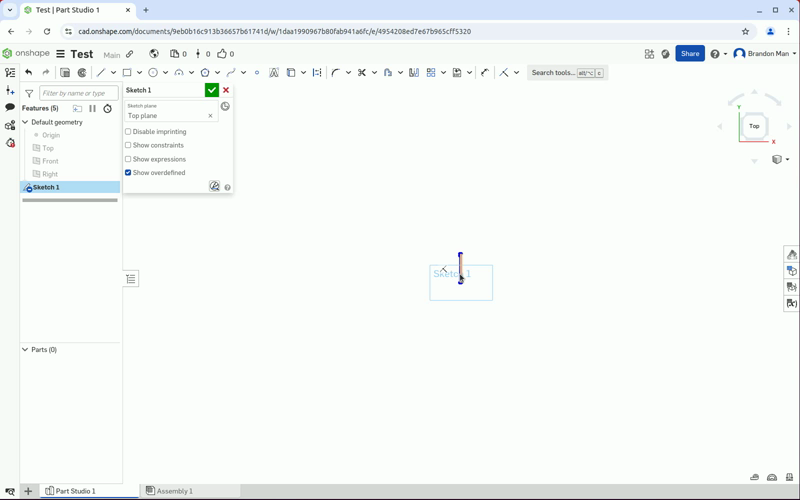
scroll(6)
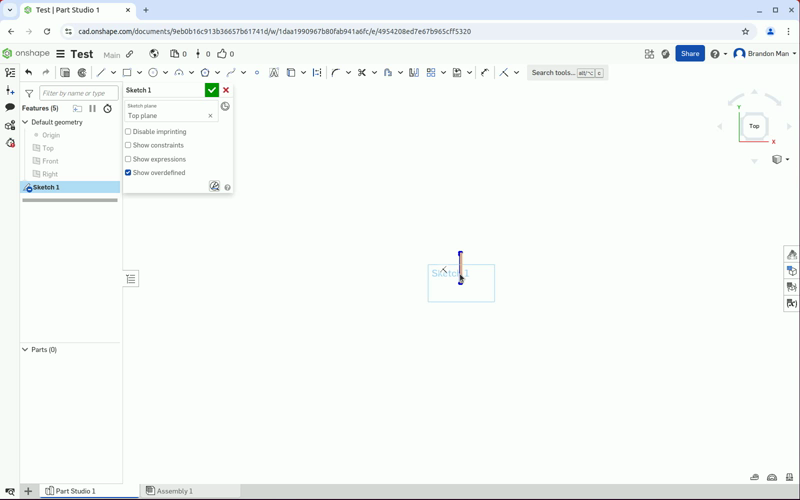
scroll(6)
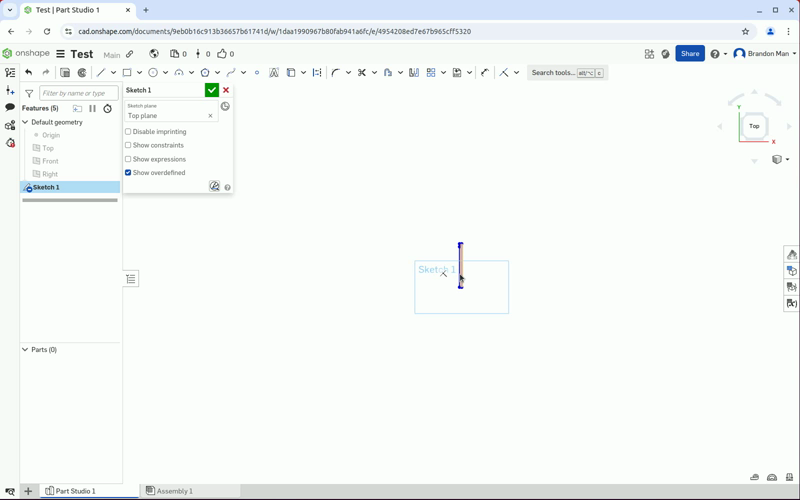
scroll(6)
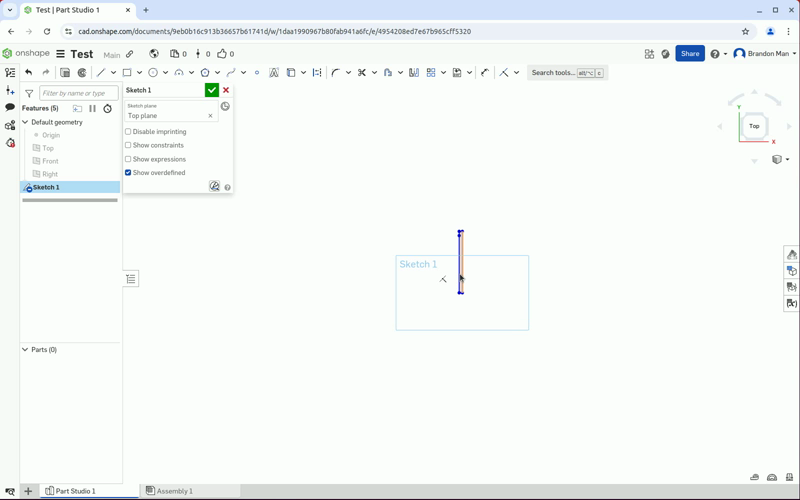
scroll(6)
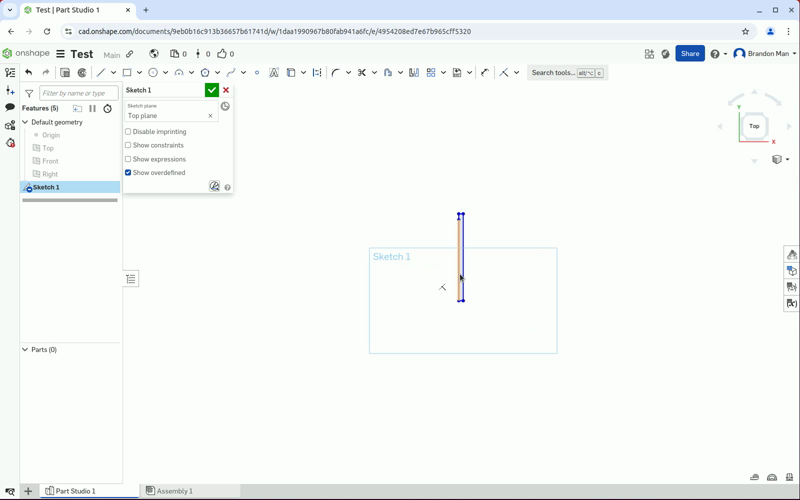
scroll(6)
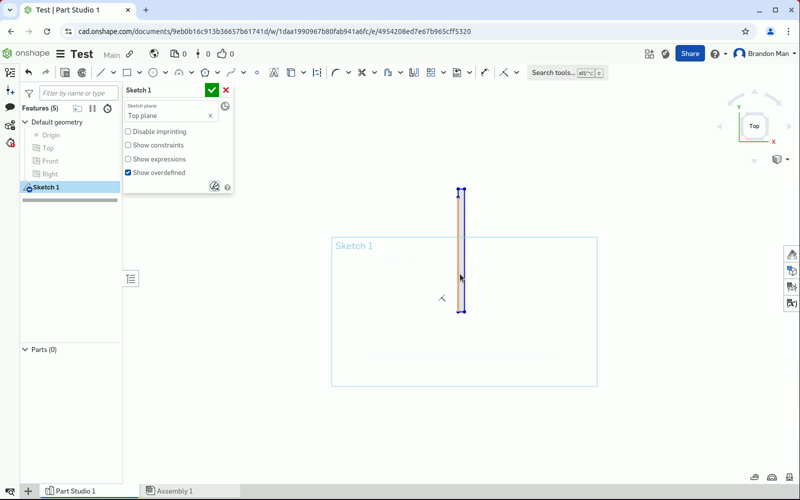
scroll(6)
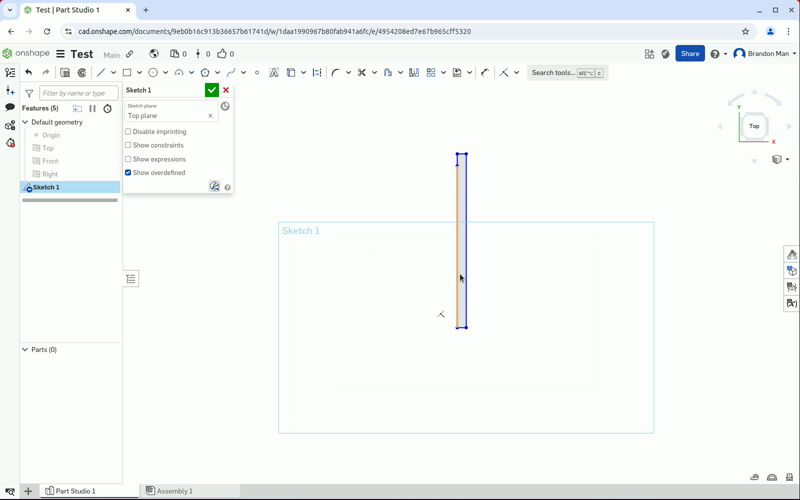
scroll(6)
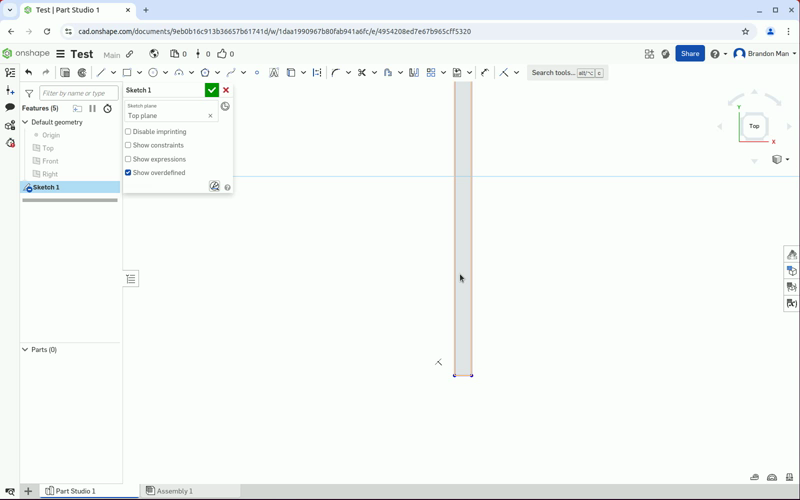
click(460, 273)
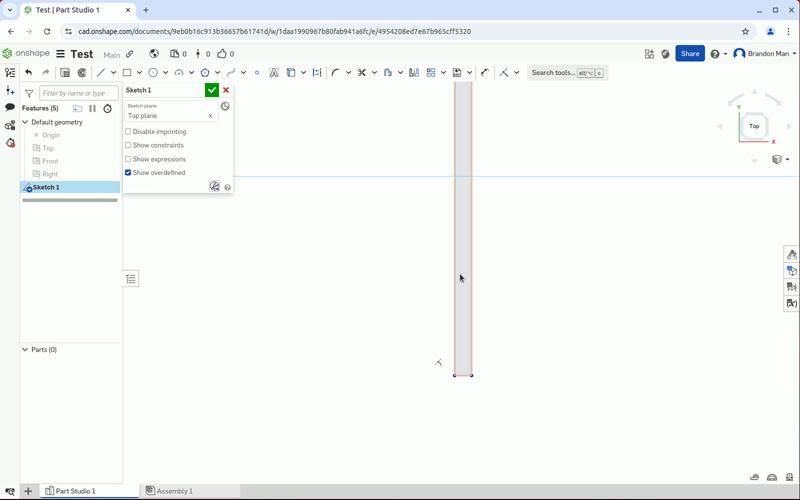
scroll(-6)
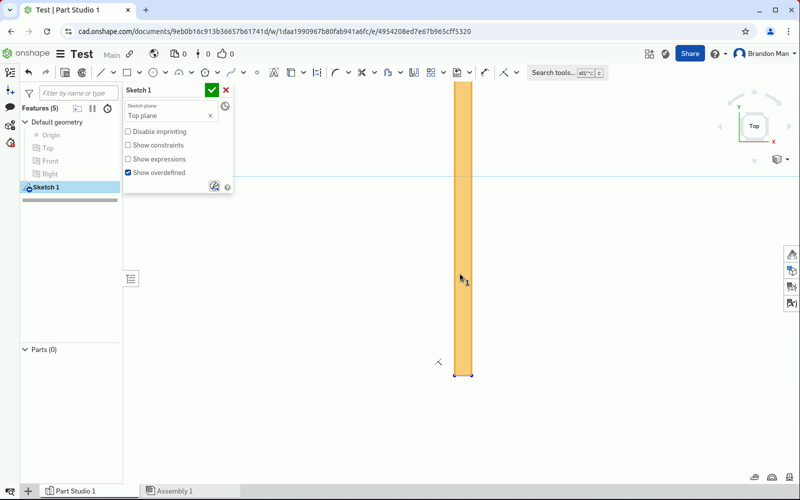
scroll(-6)
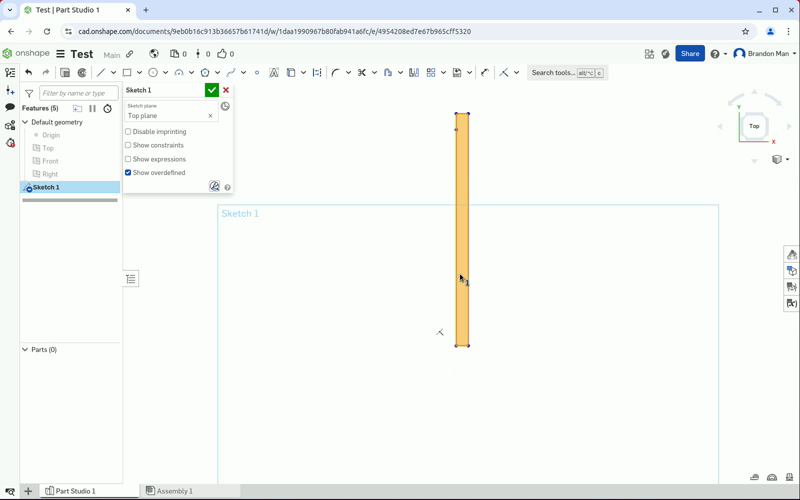
scroll(-6)
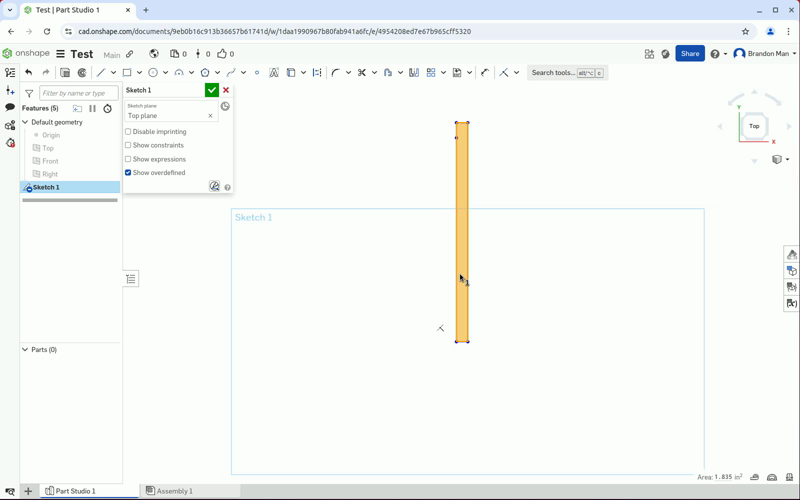
scroll(-6)
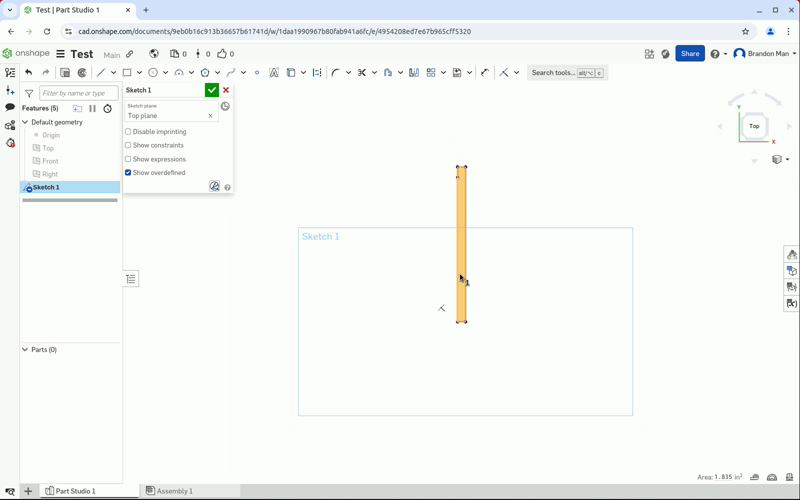
scroll(-6)
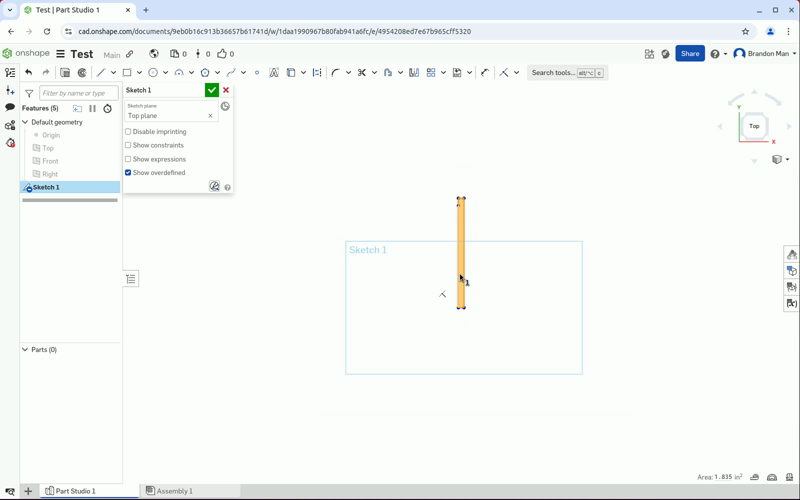
scroll(-6)
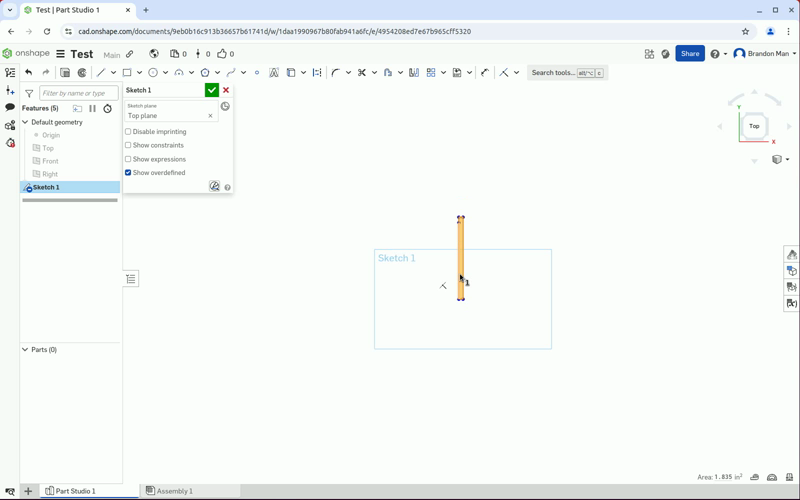
scroll(-6)
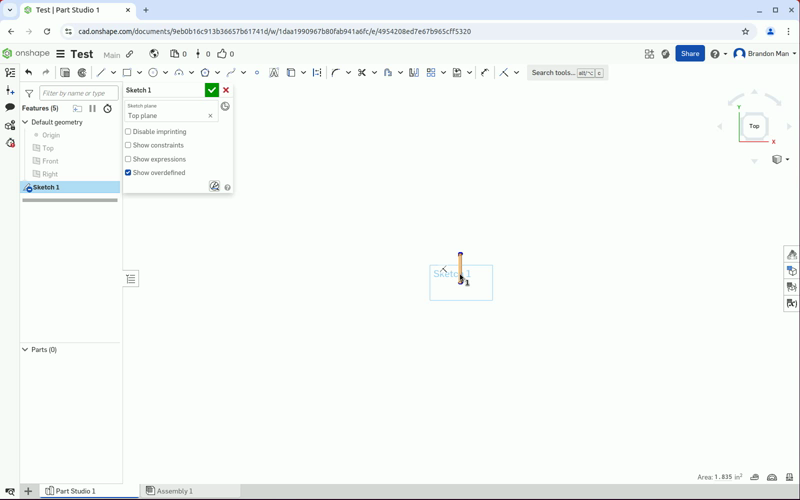
mouse_move(73, 352)
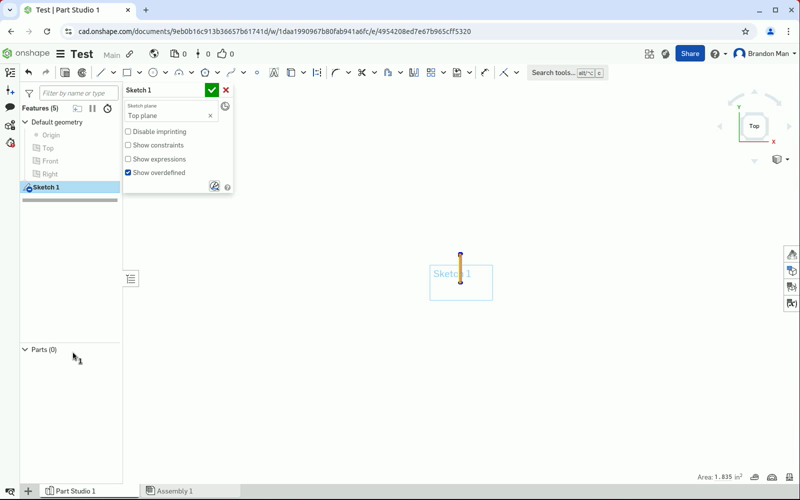
key(shift+y)
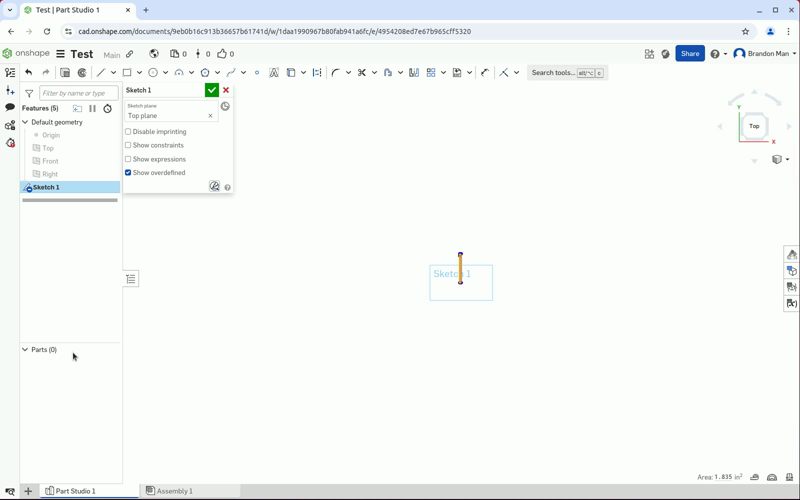
key(shift+e)
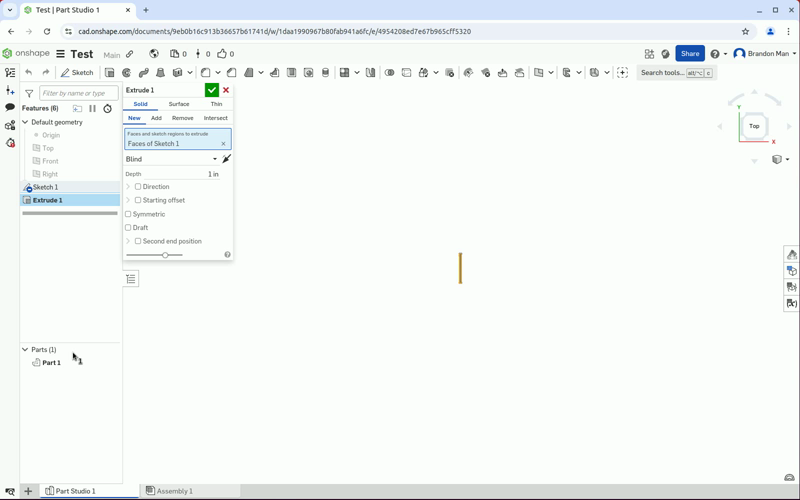
mouse_move(143, 106)
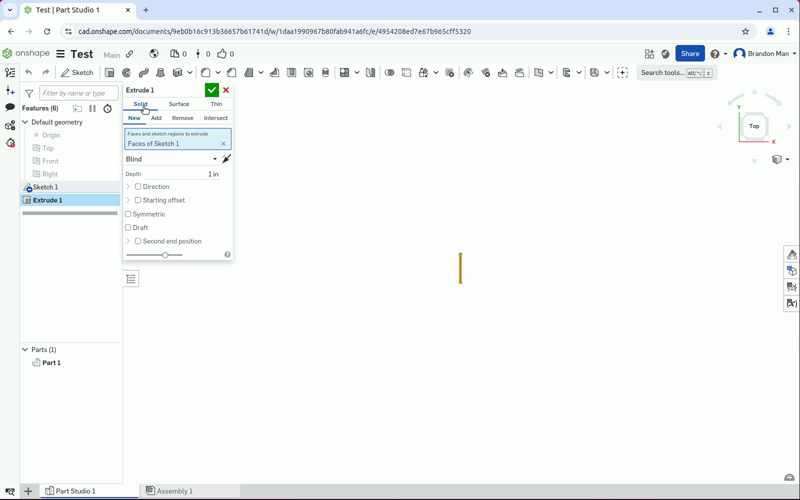
click(143, 106)
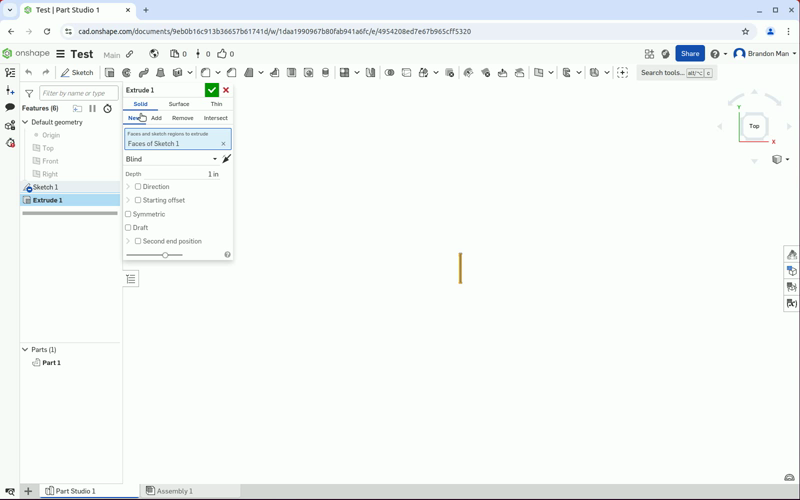
mouse_move(137, 120)
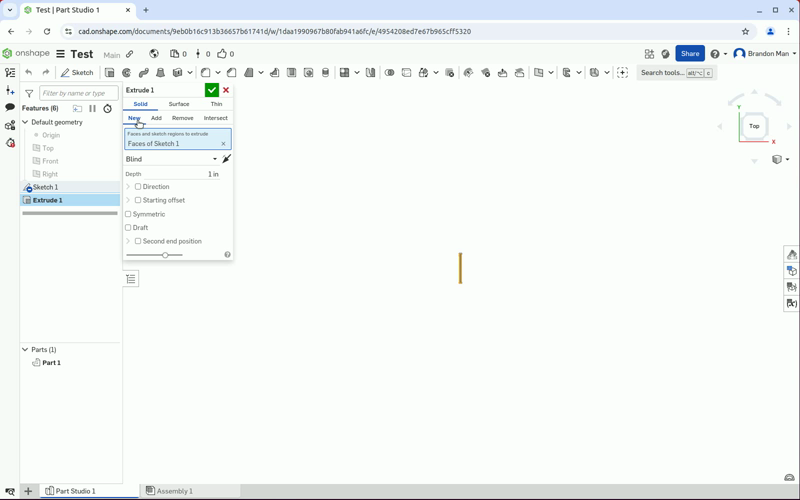
click(137, 120)
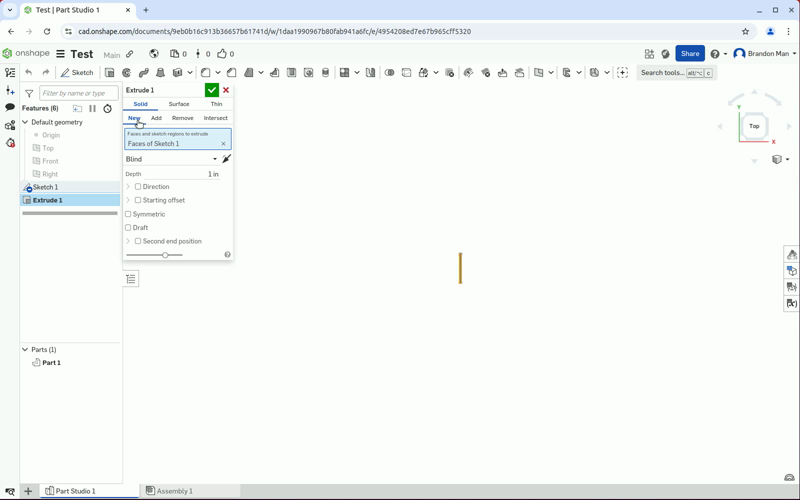
key(tab, 4)
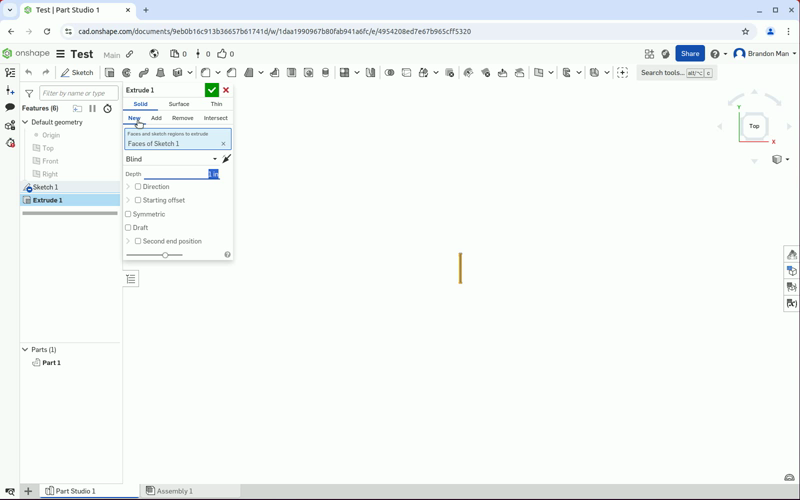
text(23.108)
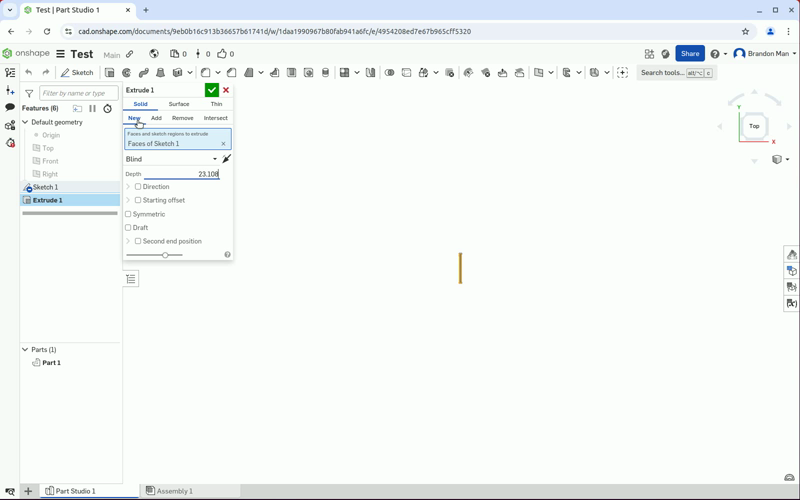
key(enter)
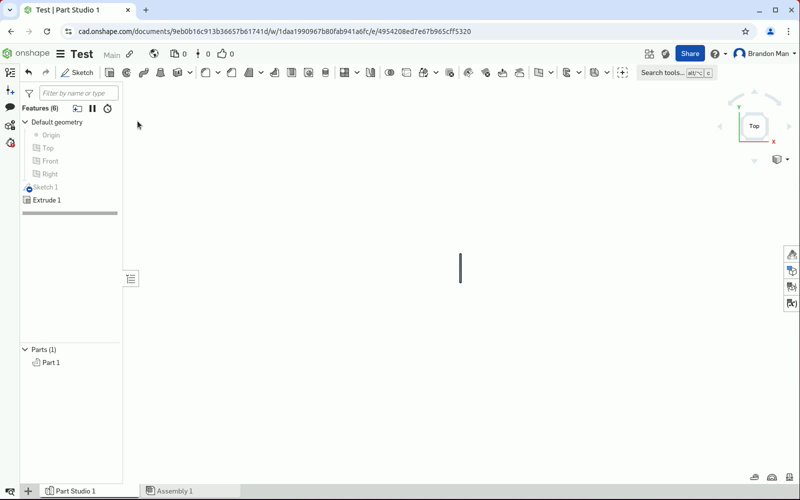
key(shift+h)
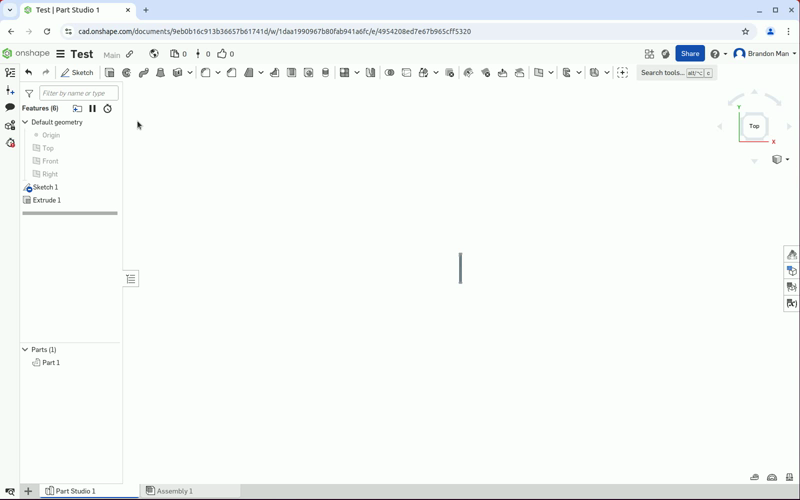
key(shift+h)
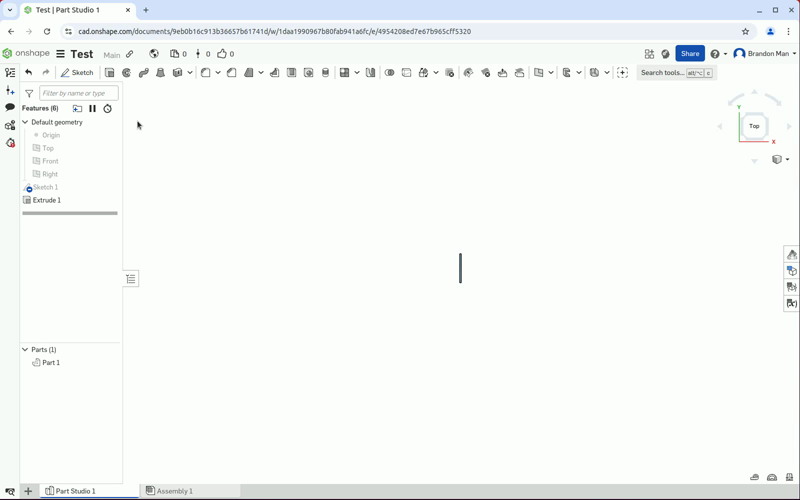
mouse_move(73, 189)
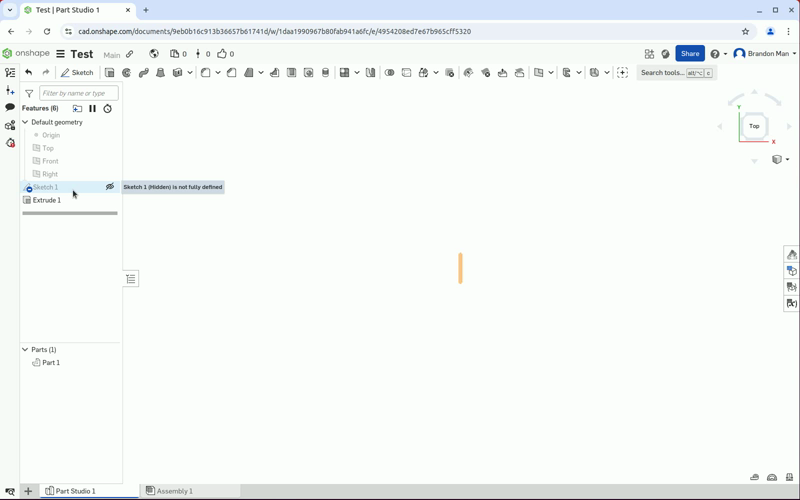
click(73, 189)
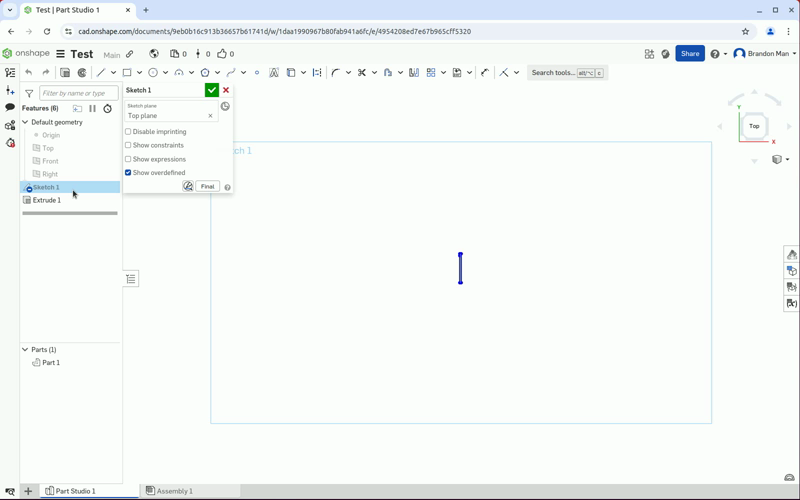
mouse_move(229, 92)
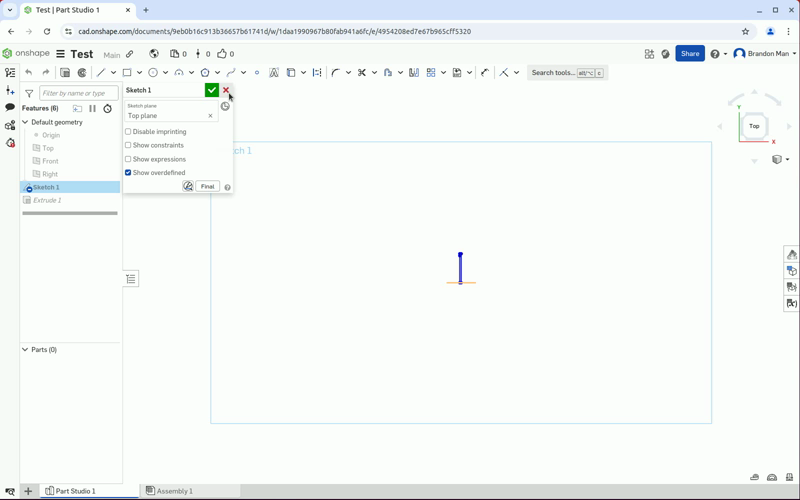
click(229, 92)
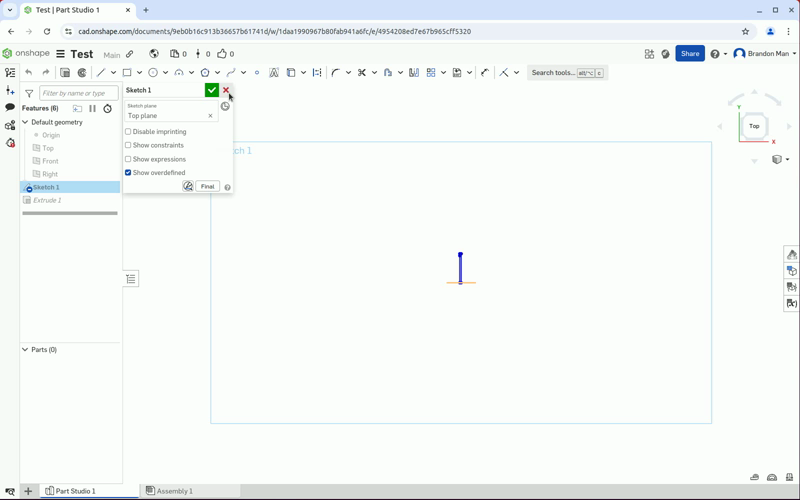
key(shift+s)
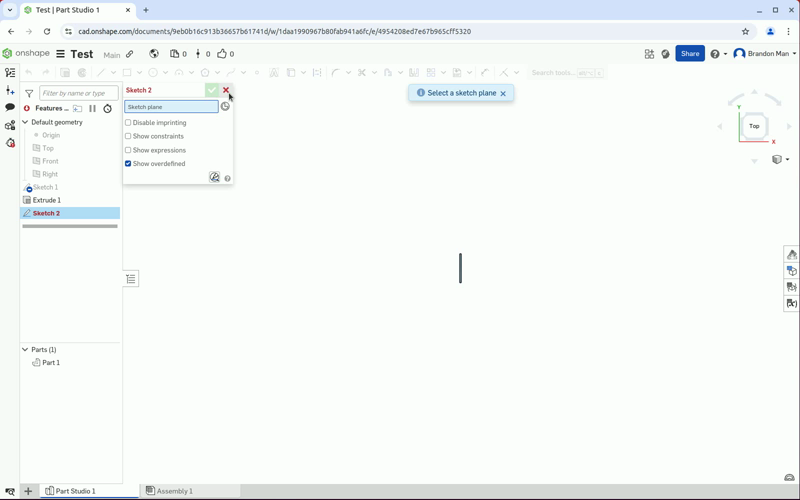
mouse_move(73, 150)
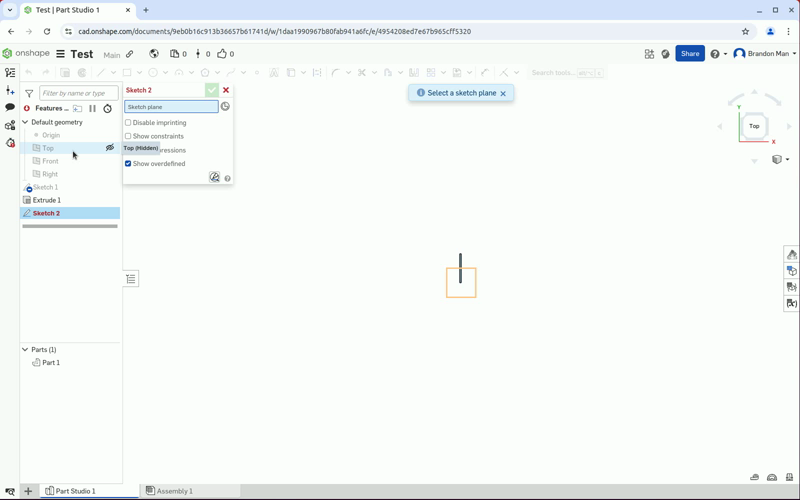
click(73, 150)
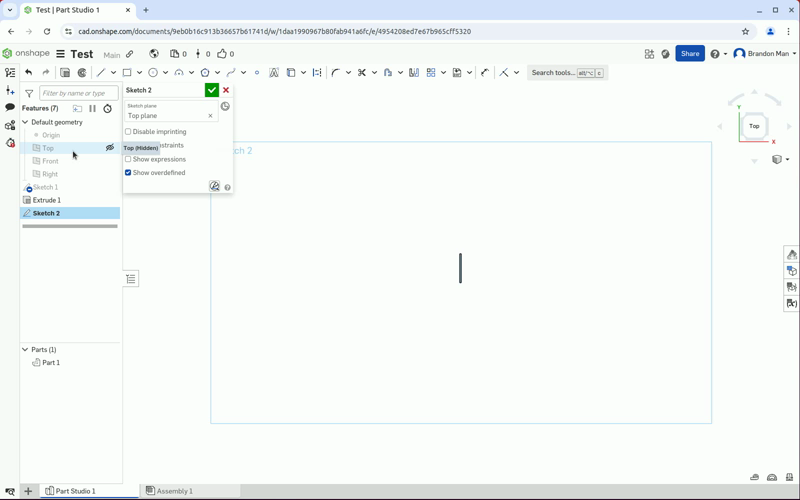
mouse_move(73, 352)
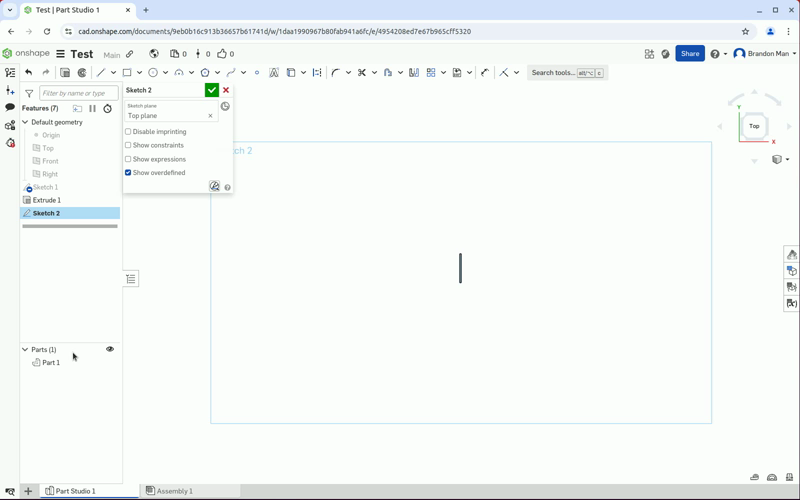
key(y)
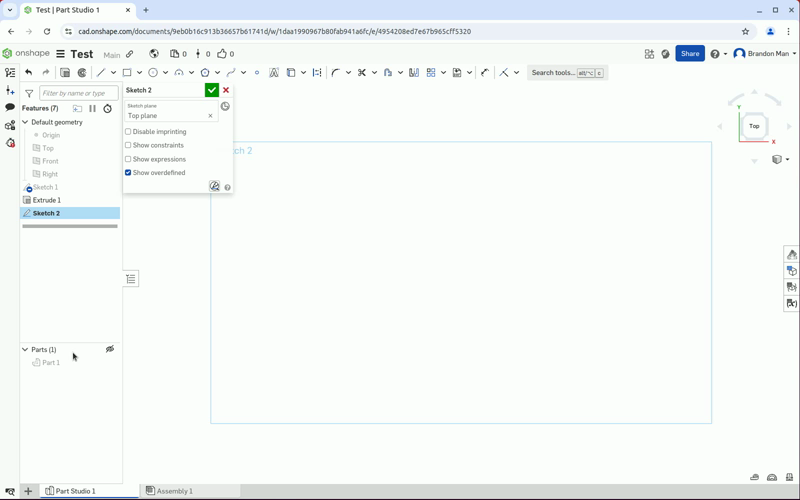
key(l)
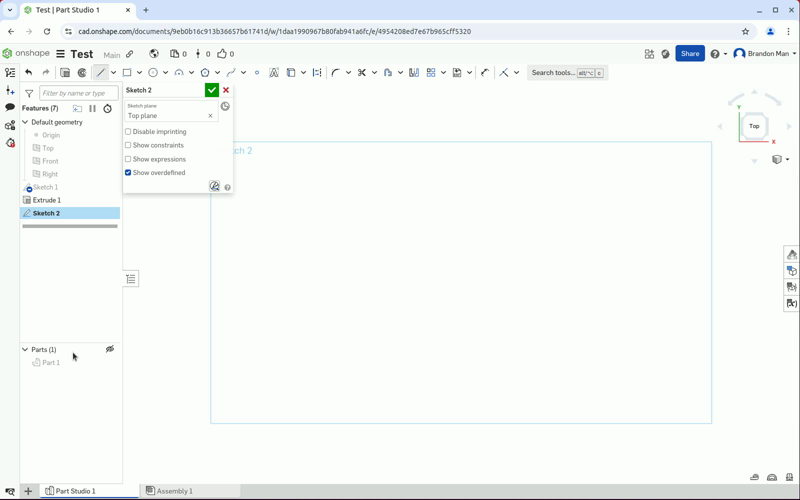
key_down(shift)
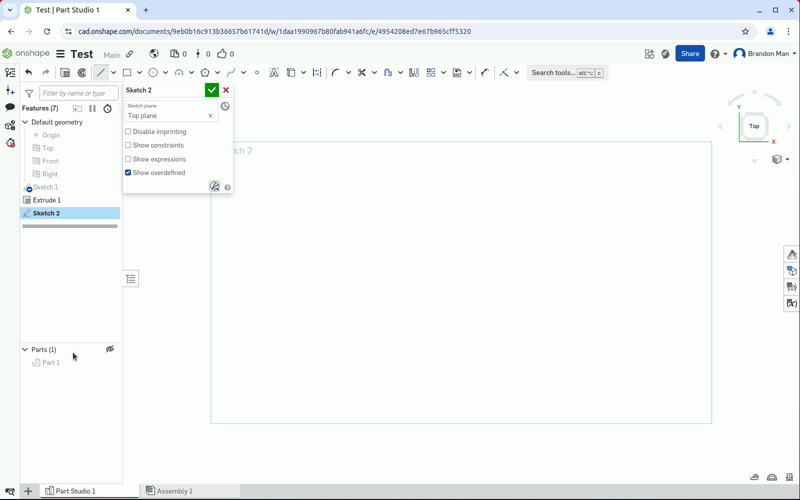
mouse_move(433, 255)
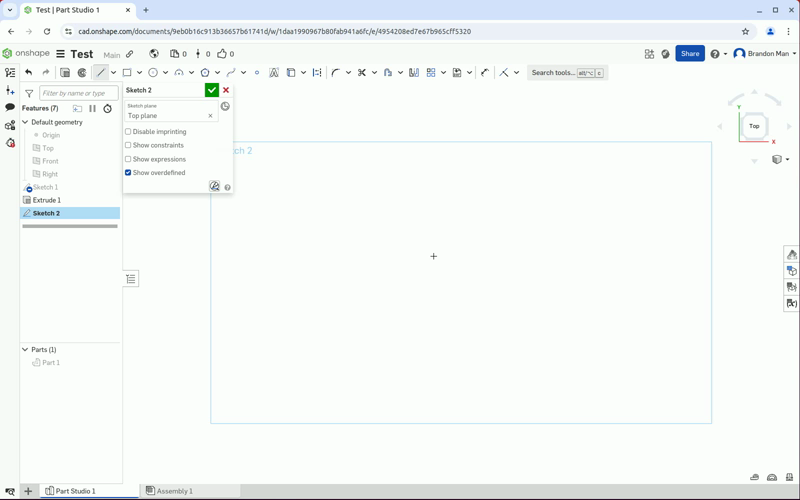
click(433, 255)
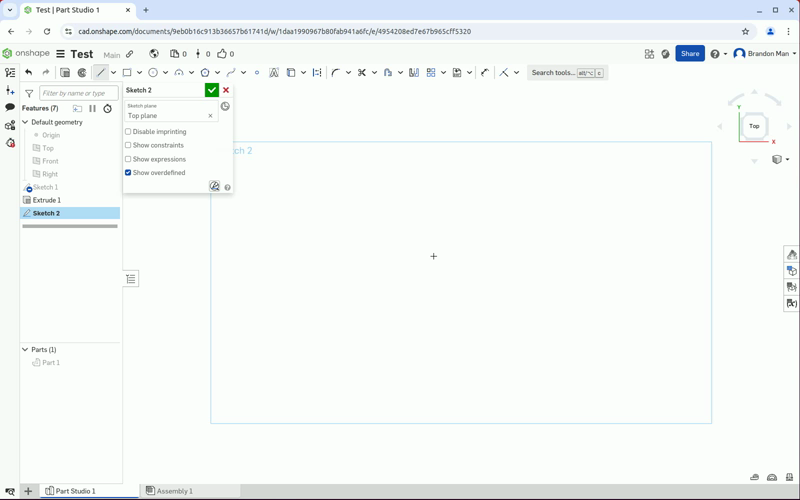
key_up(shift)
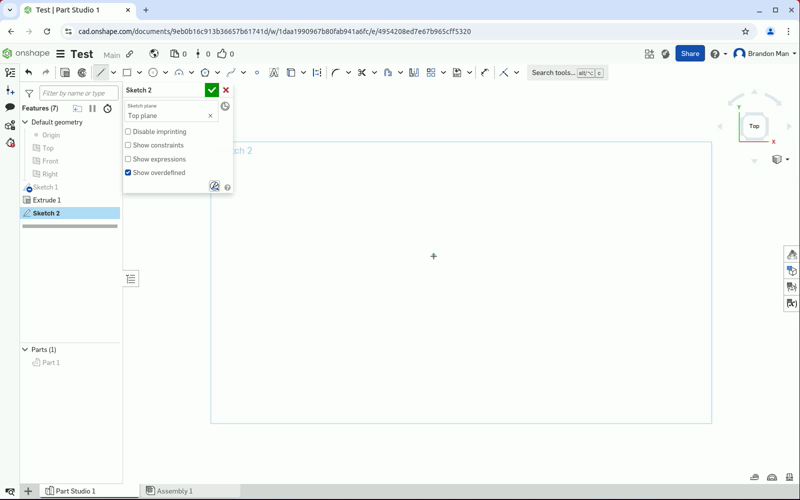
key_down(shift)
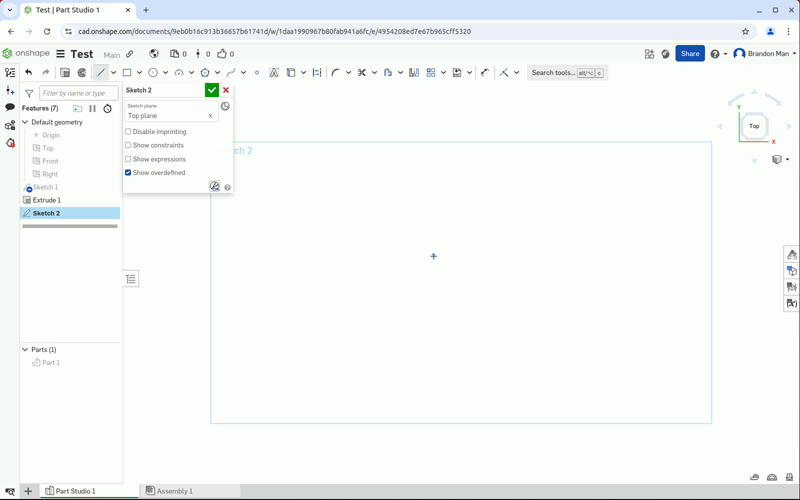
mouse_move(463, 255)
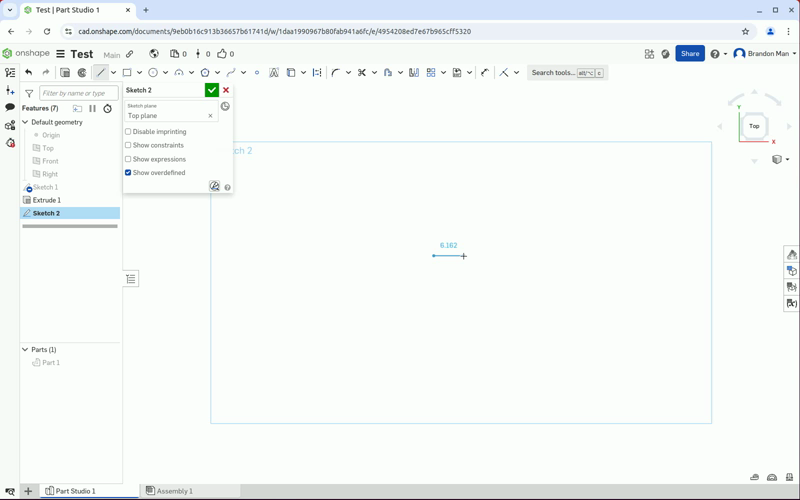
mouse_move(459, 255)
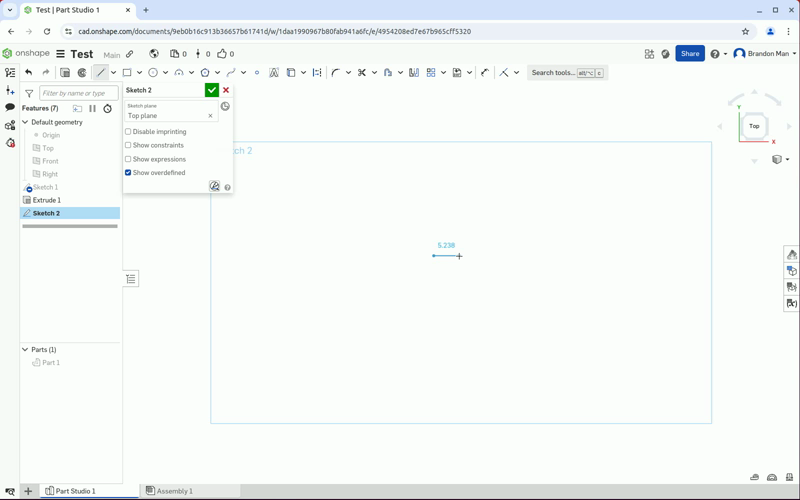
click(459, 255)
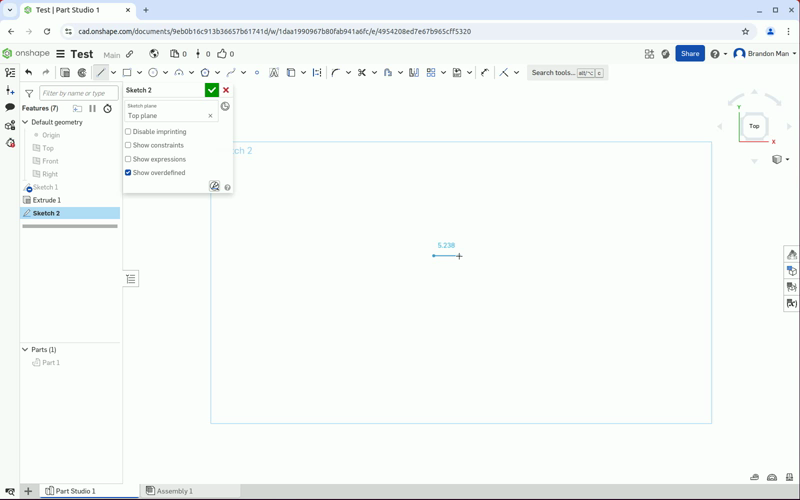
key_up(shift)
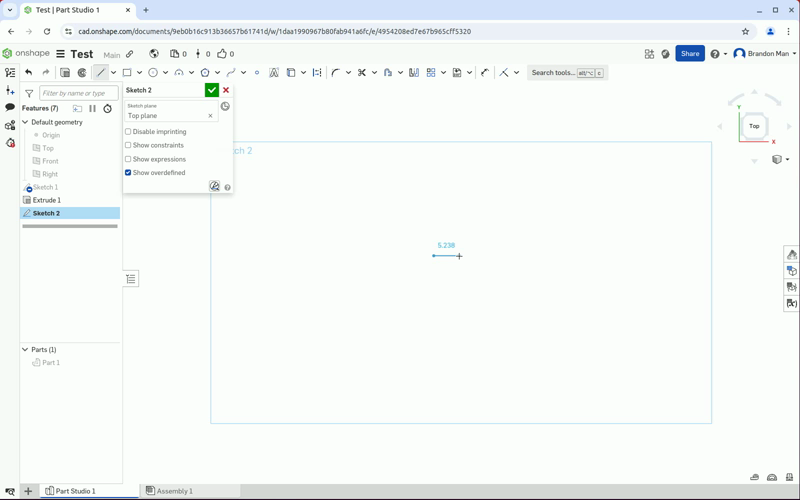
key_down(shift)
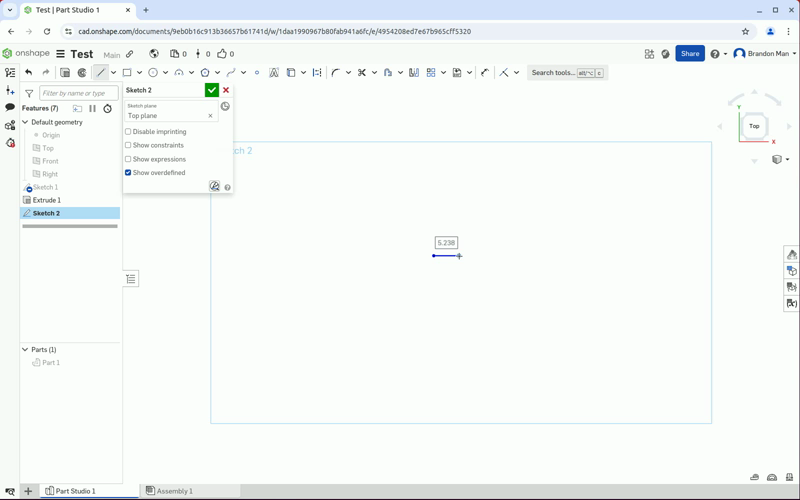
mouse_move(489, 255)
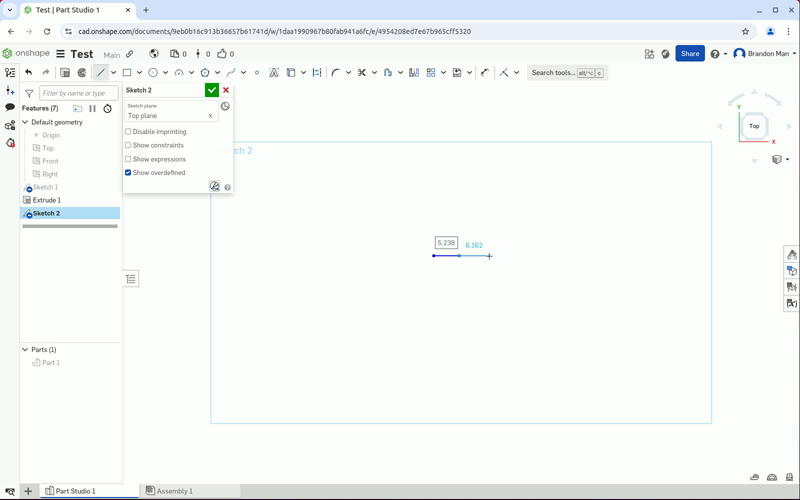
mouse_move(459, 254)
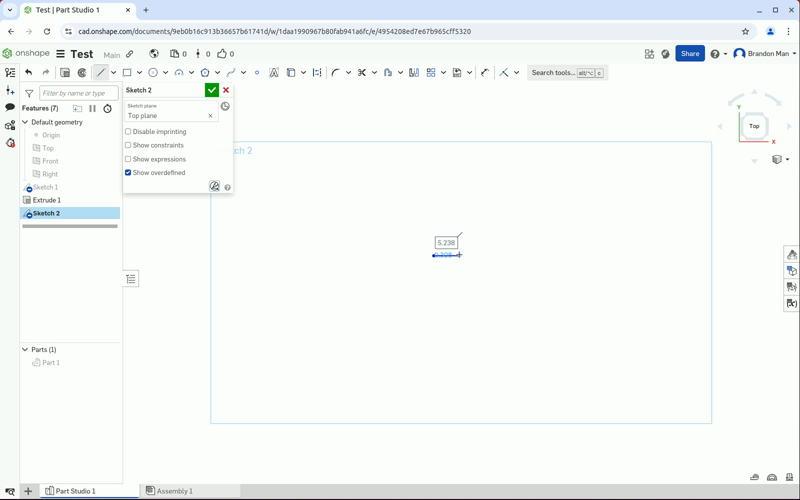
scroll(6)
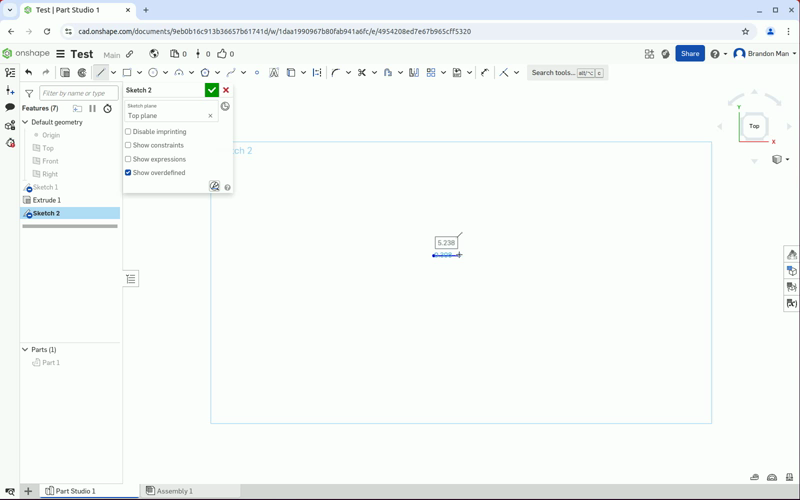
scroll(6)
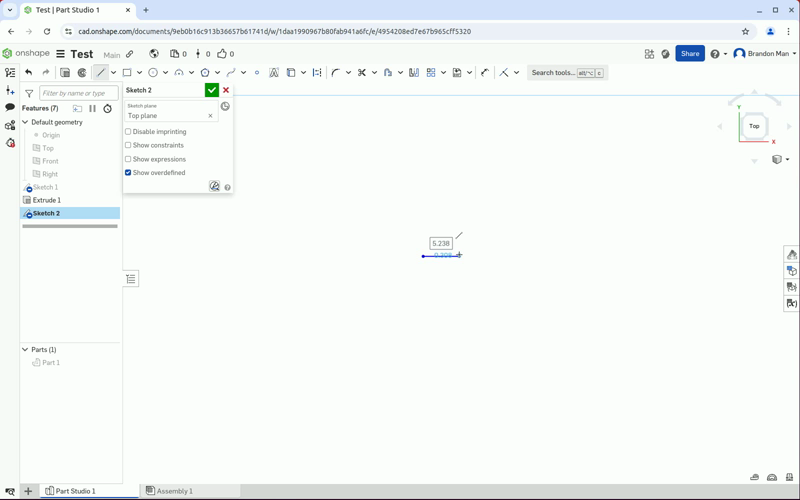
scroll(6)
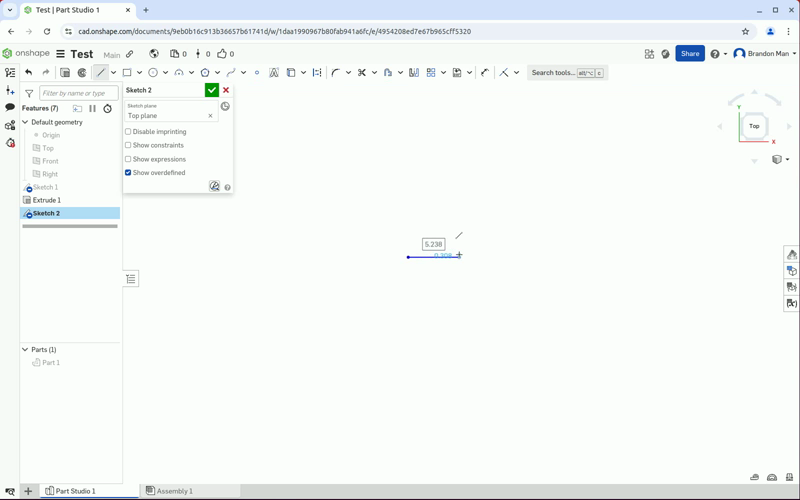
scroll(6)
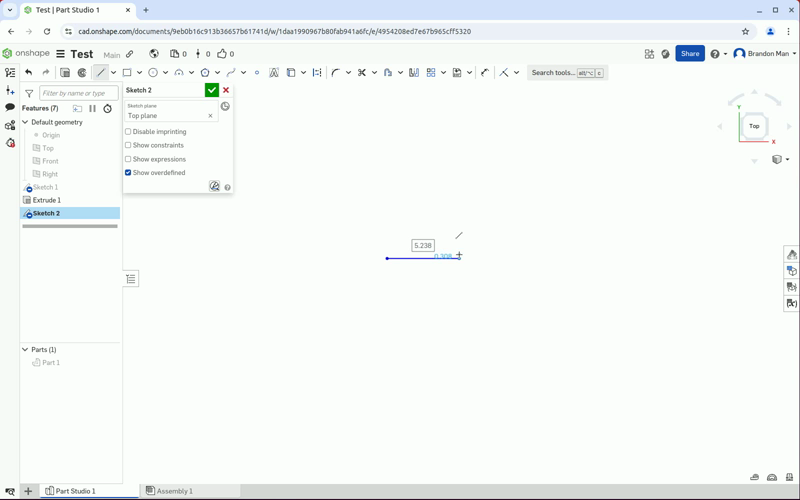
scroll(6)
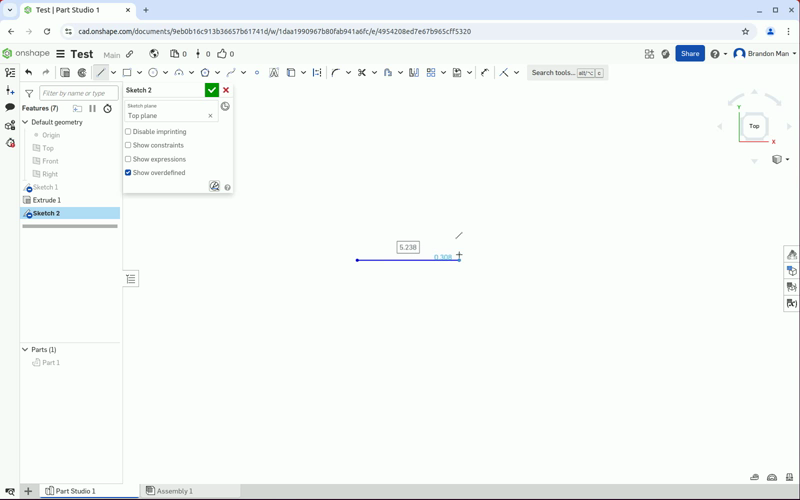
scroll(6)
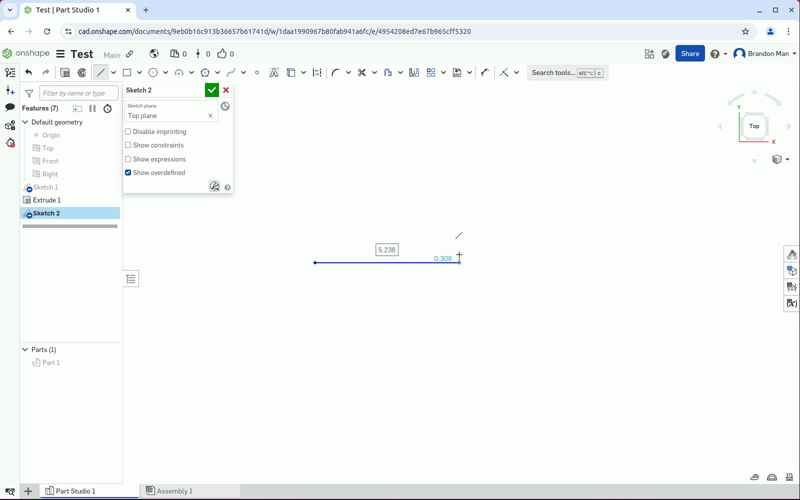
scroll(6)
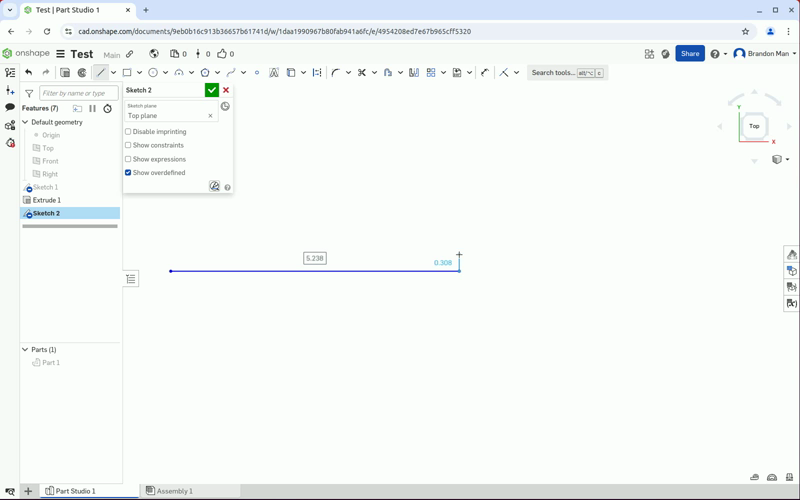
click(459, 254)
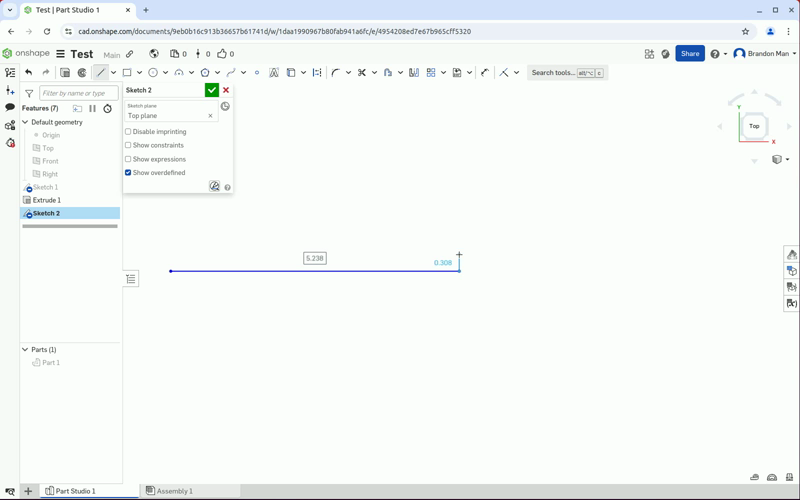
scroll(-6)
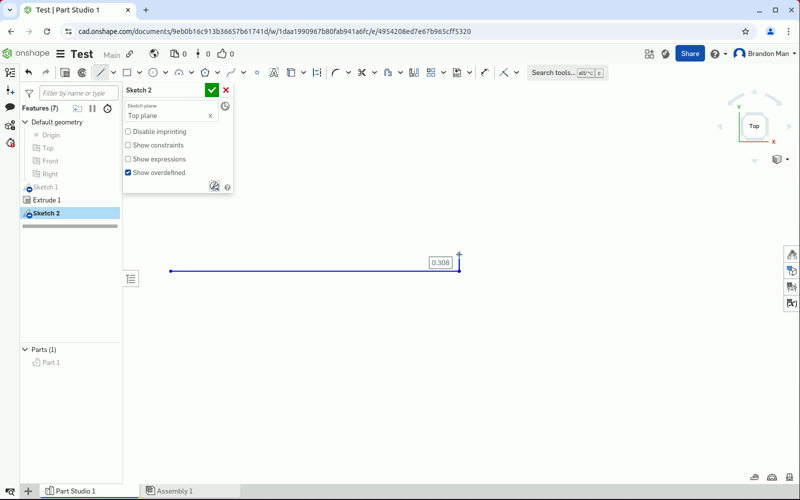
scroll(-6)
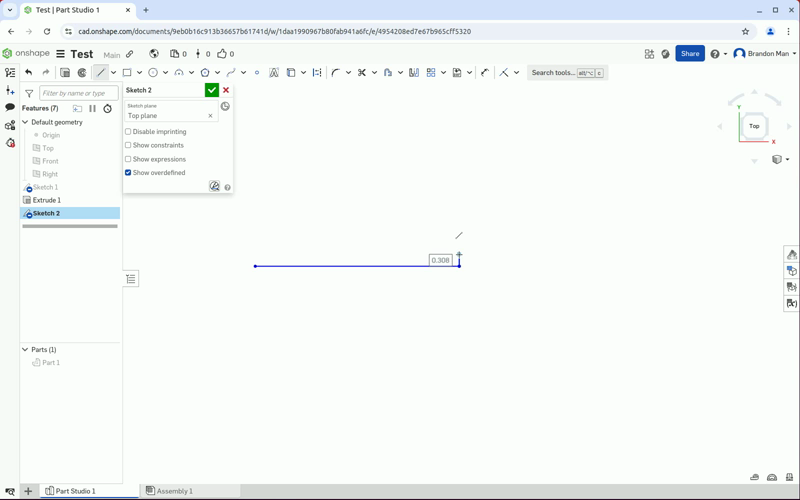
scroll(-6)
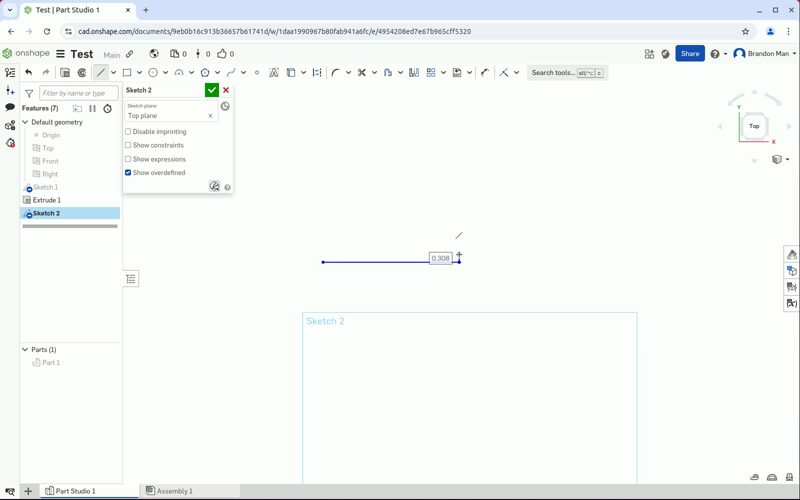
scroll(-6)
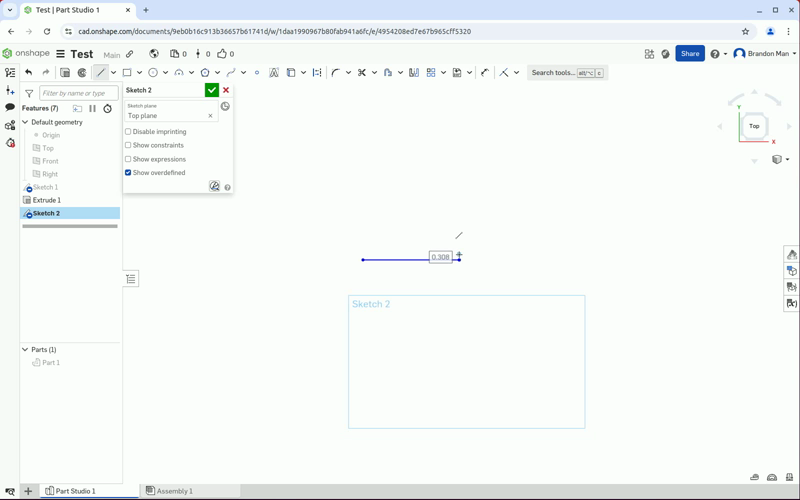
scroll(-6)
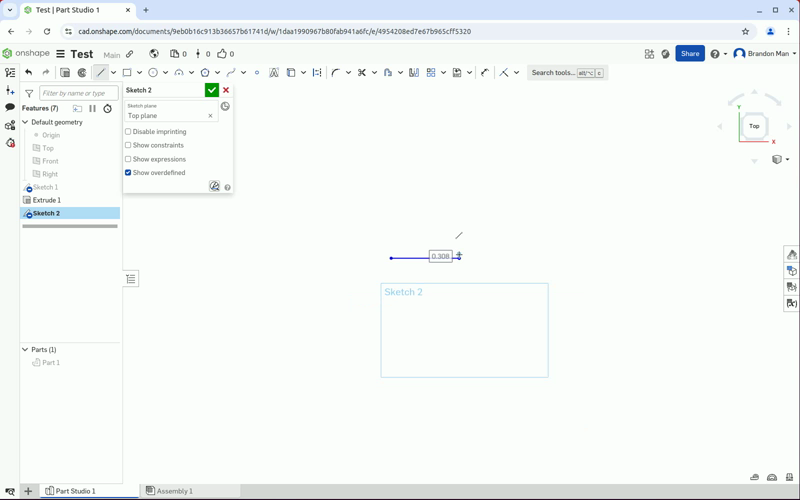
scroll(-6)
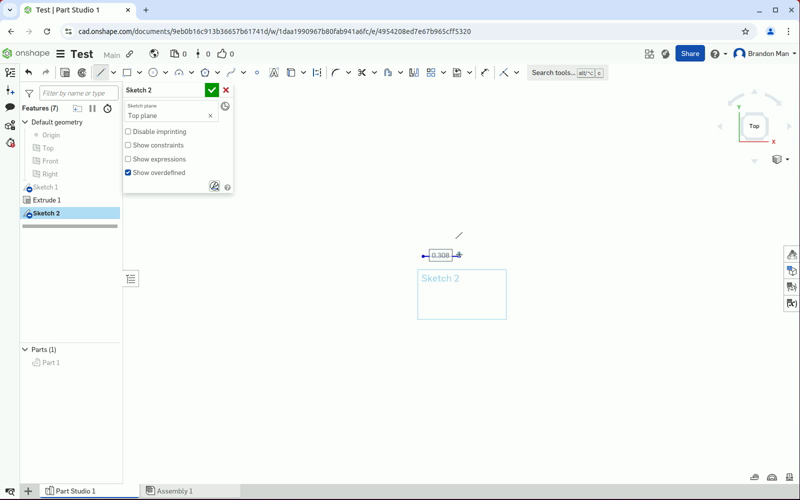
scroll(-6)
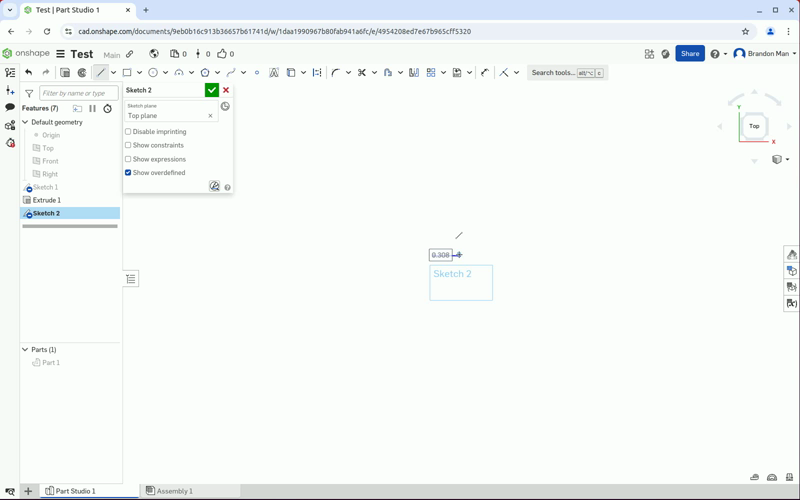
key_up(shift)
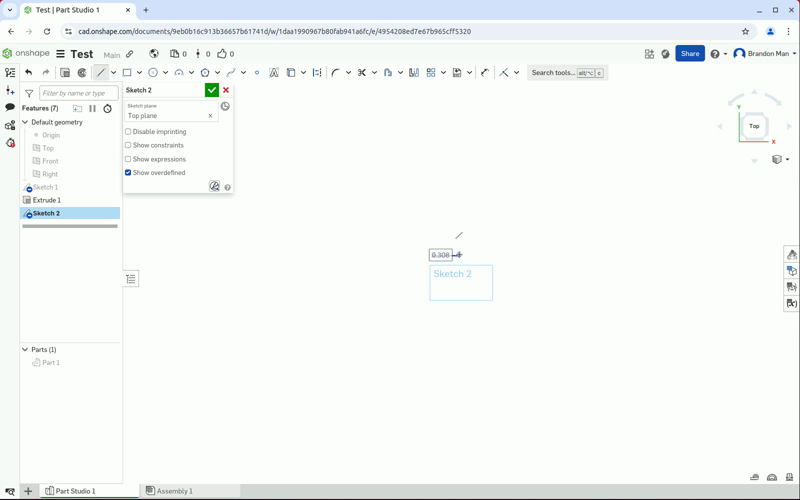
key_down(shift)
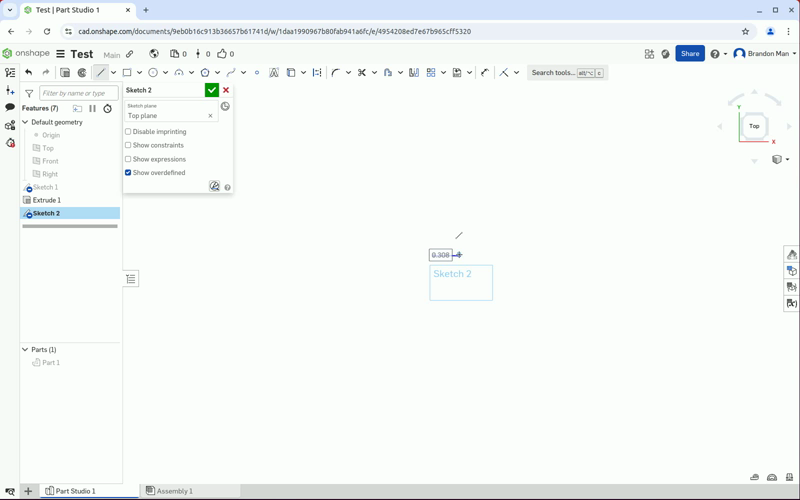
mouse_move(489, 254)
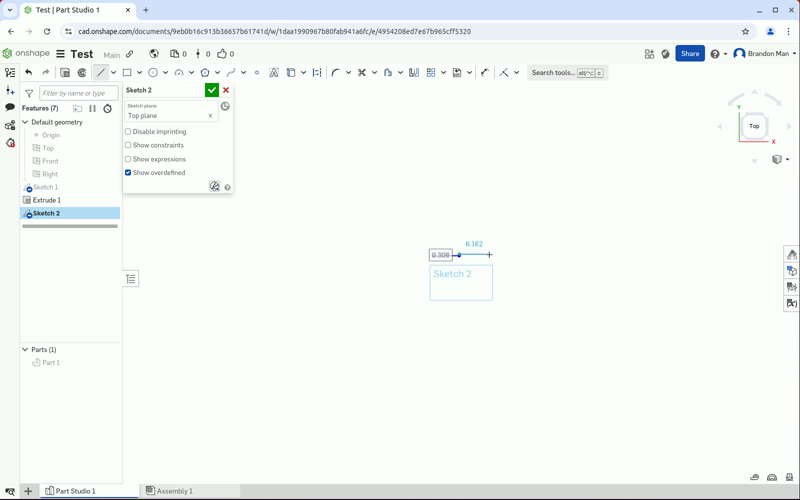
mouse_move(433, 254)
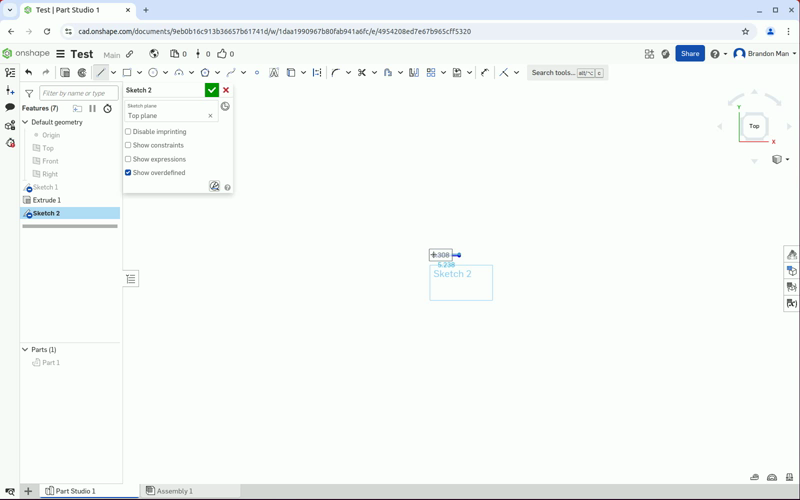
scroll(6)
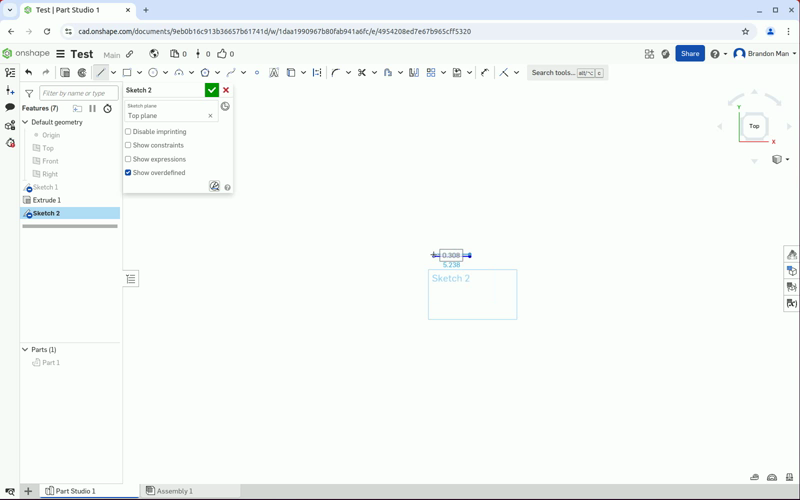
scroll(6)
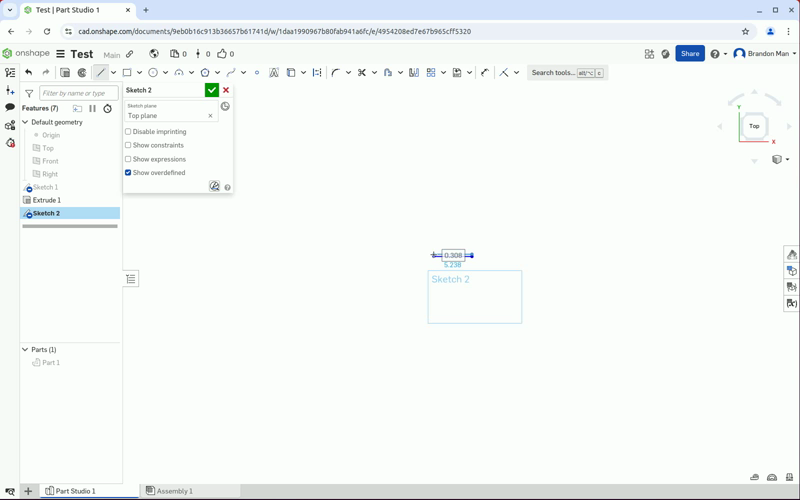
scroll(6)
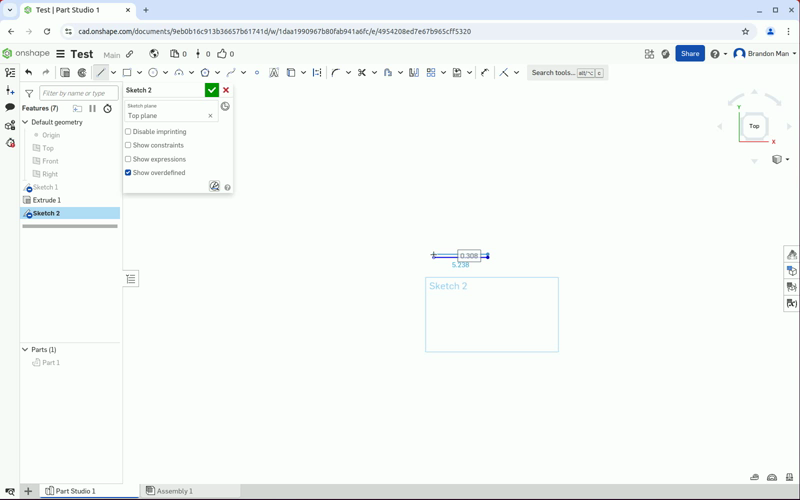
scroll(6)
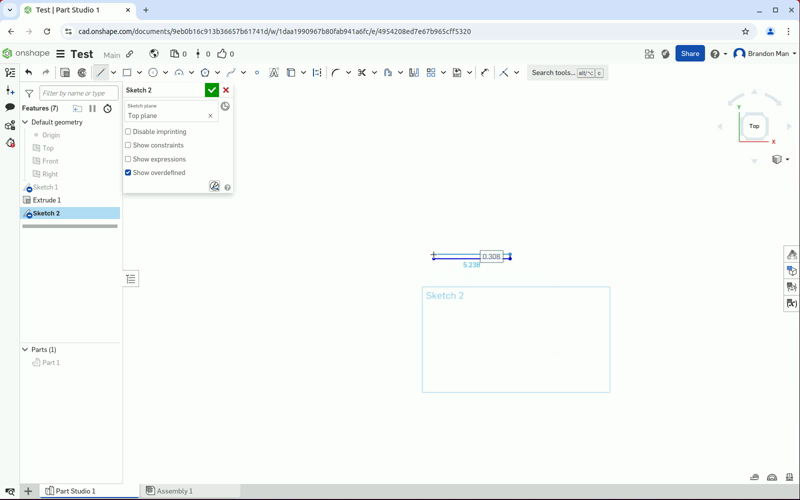
scroll(6)
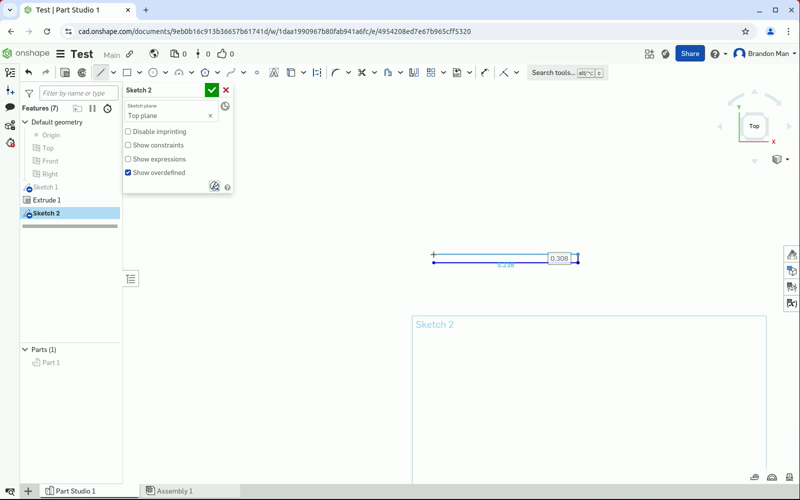
scroll(6)
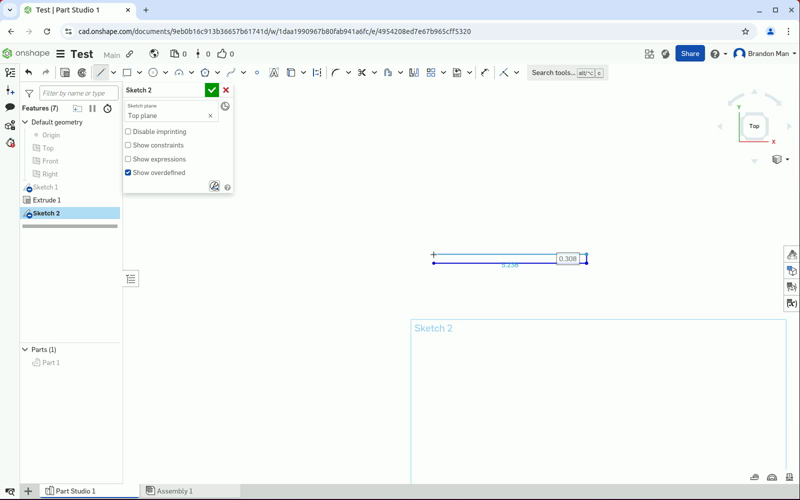
scroll(6)
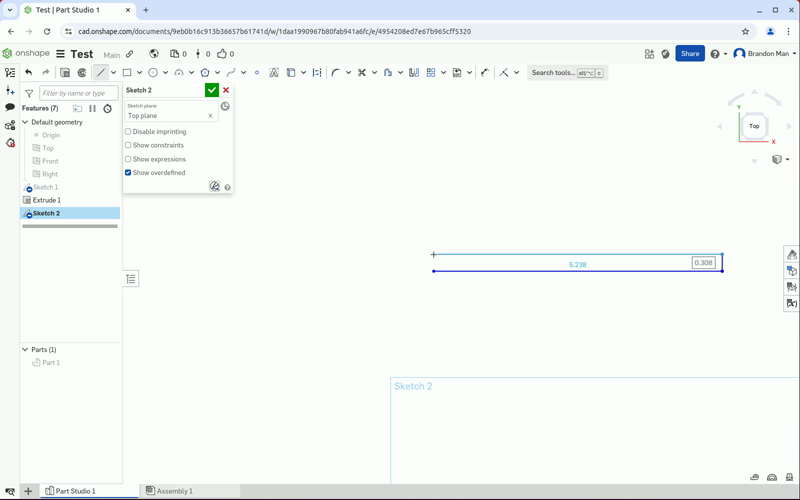
click(433, 254)
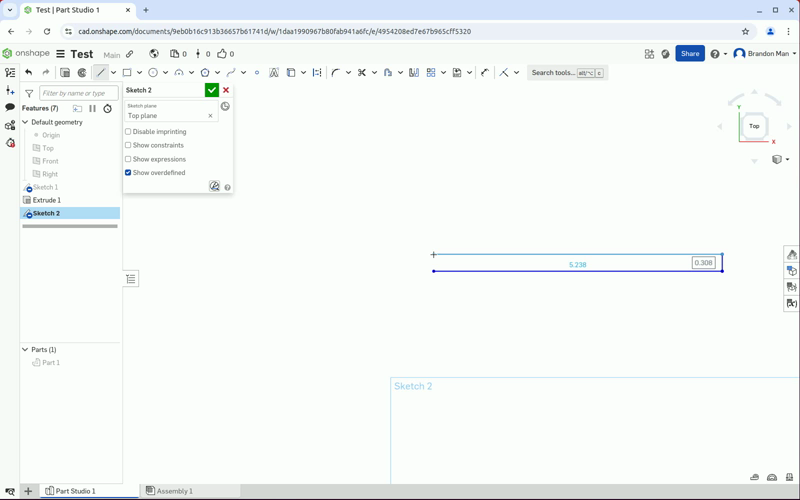
scroll(-6)
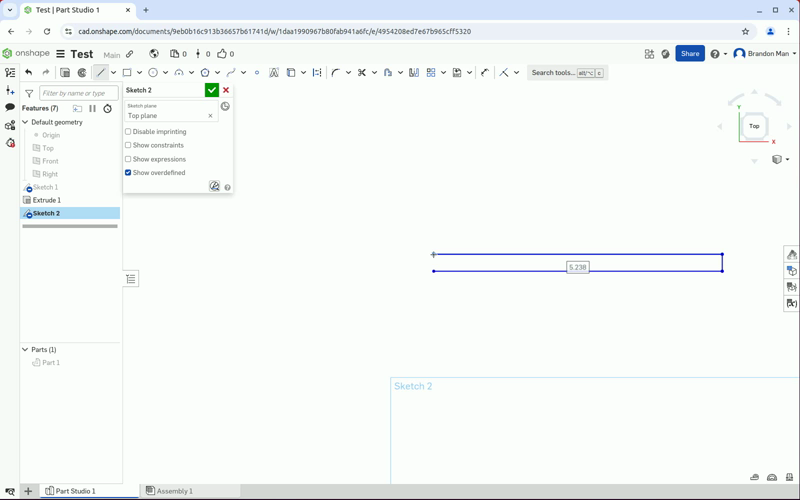
scroll(-6)
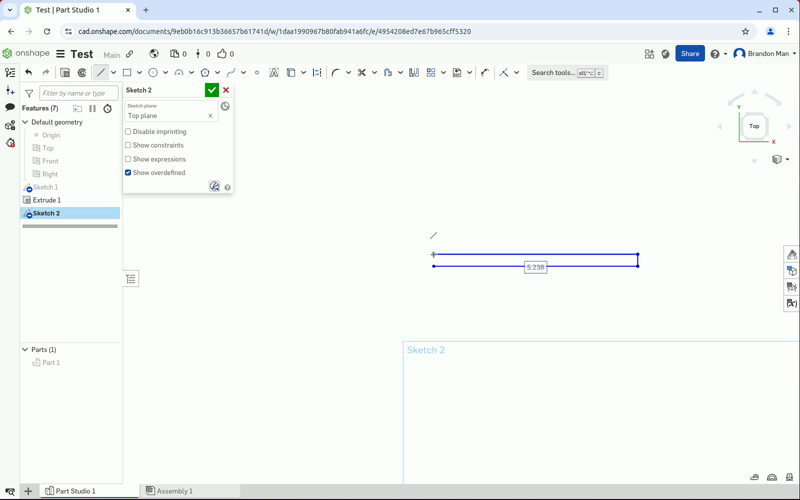
scroll(-6)
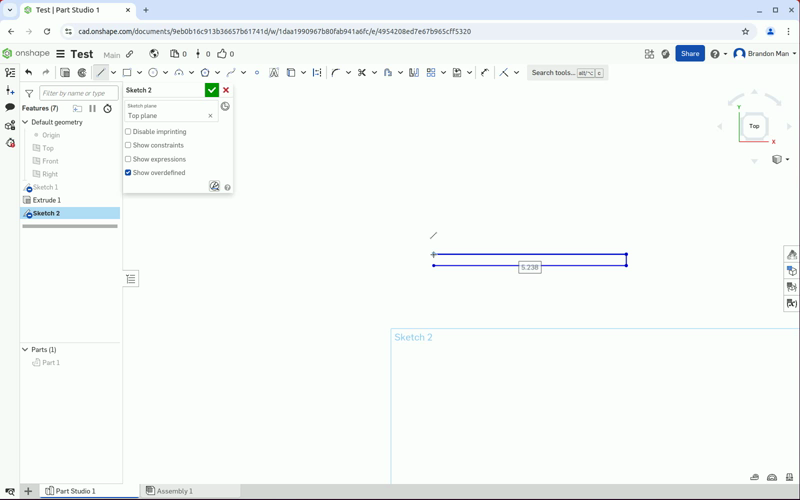
scroll(-6)
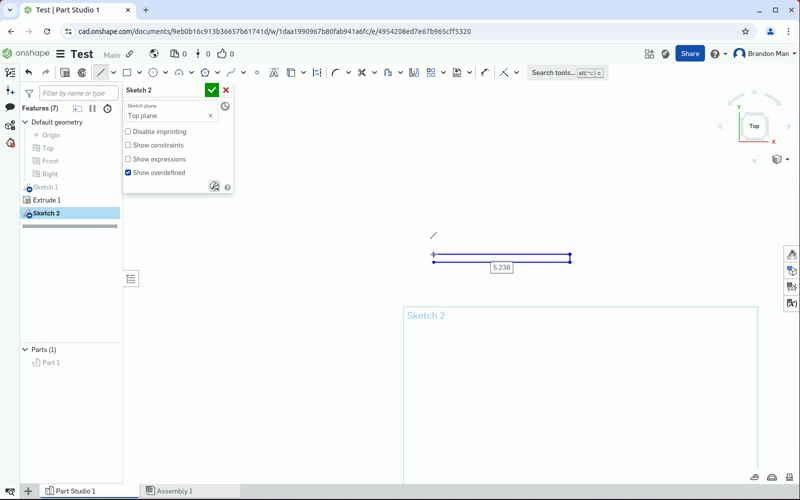
scroll(-6)
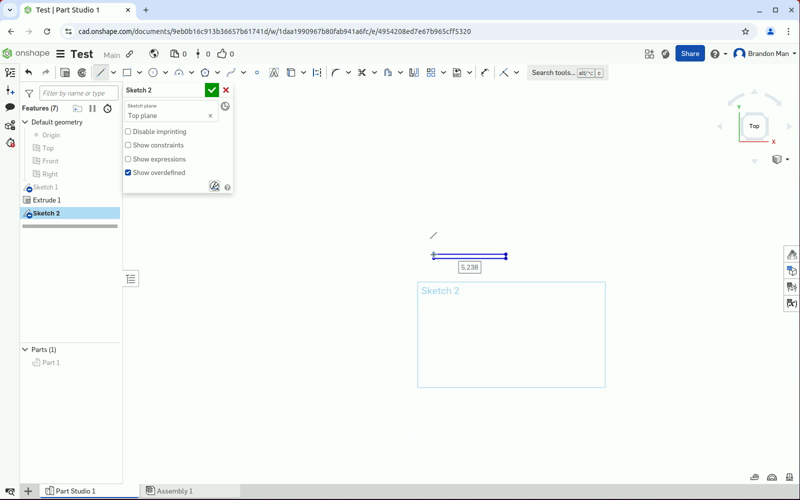
scroll(-6)
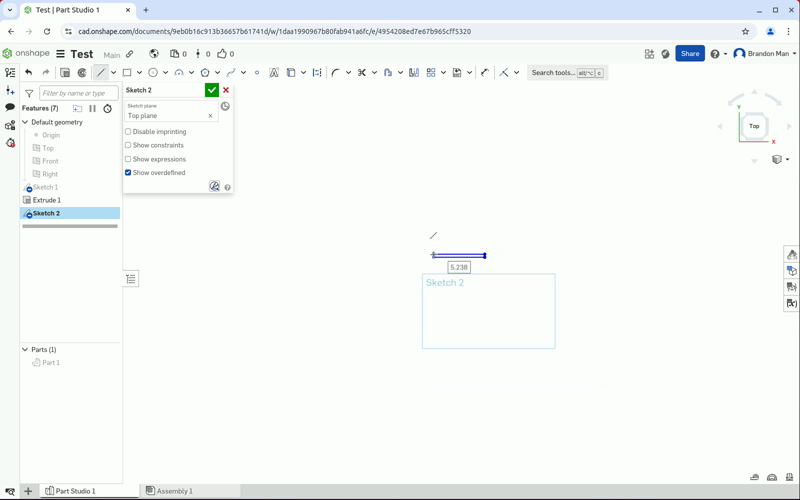
scroll(-6)
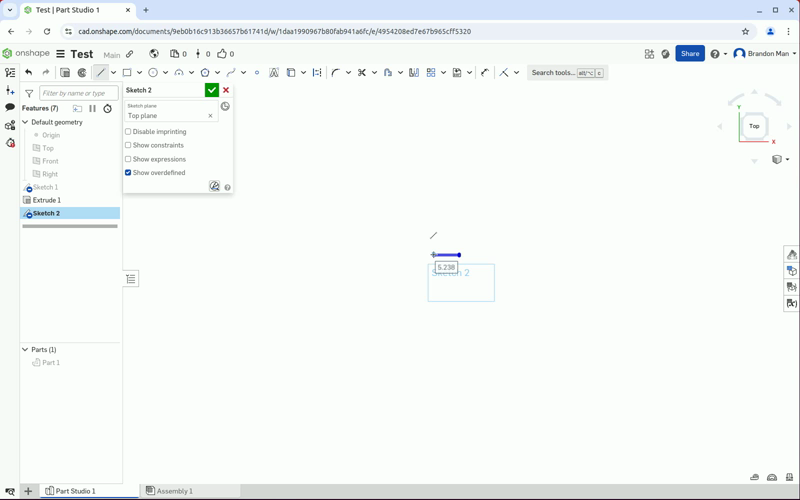
key_up(shift)
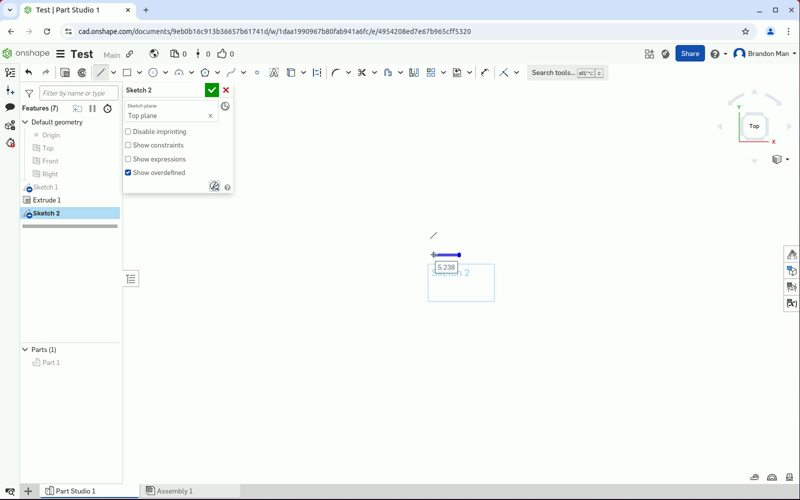
mouse_move(463, 254)
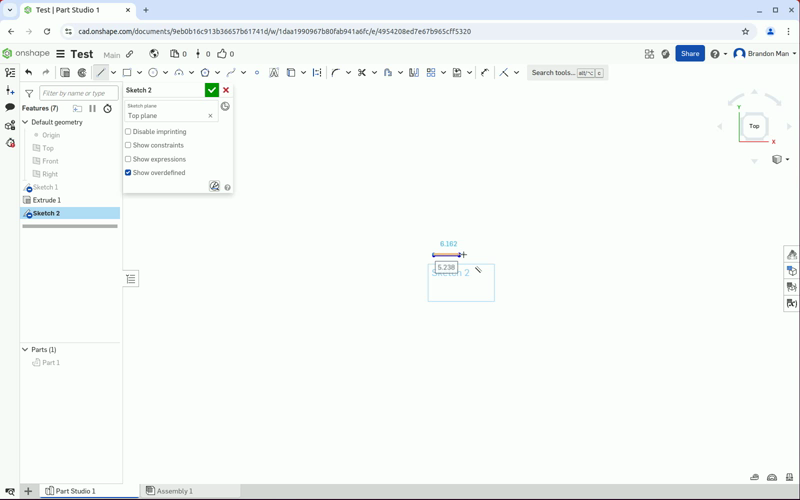
key_down(shift)
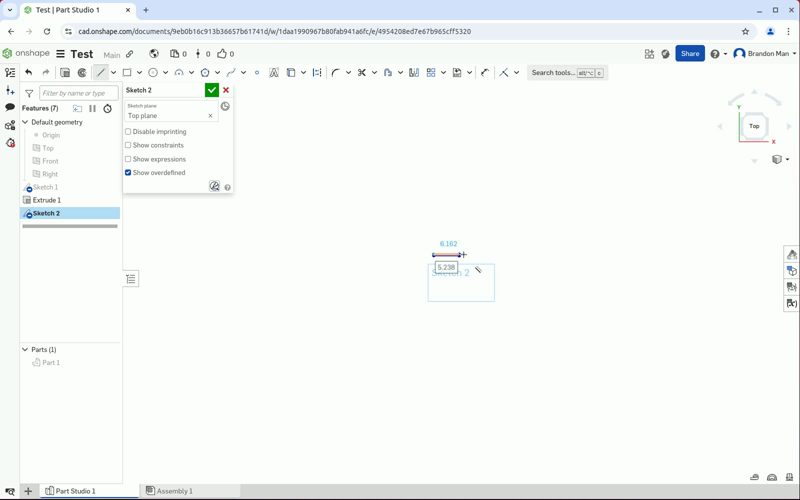
mouse_move(433, 255)
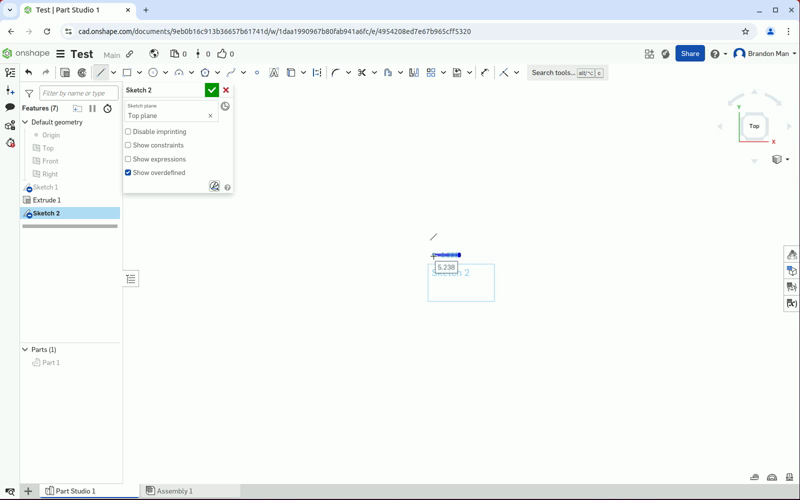
scroll(6)
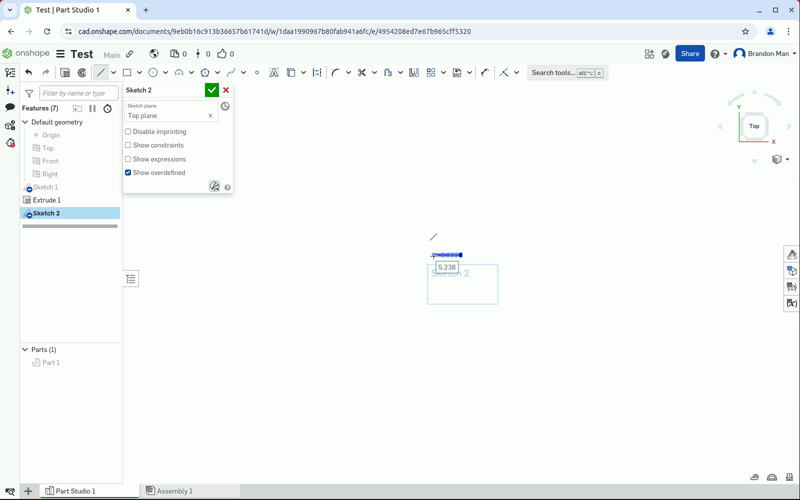
scroll(6)
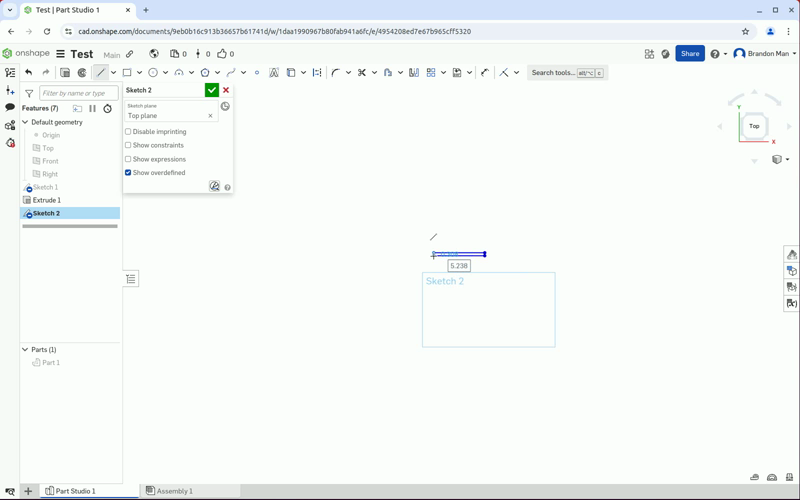
scroll(6)
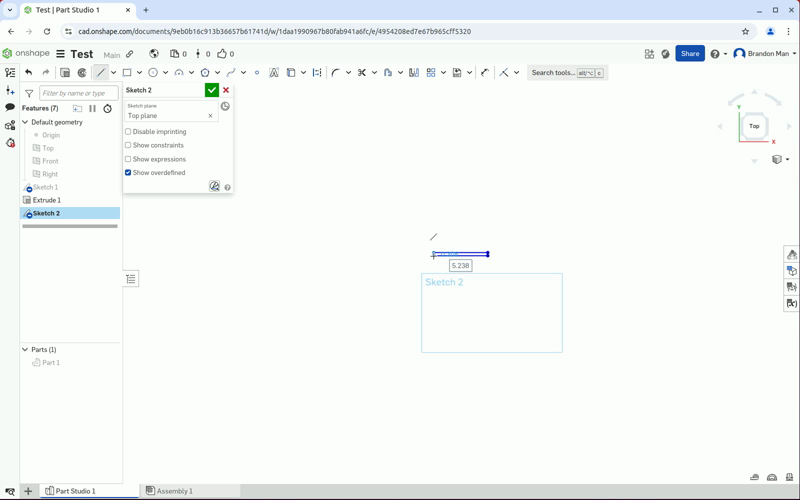
scroll(6)
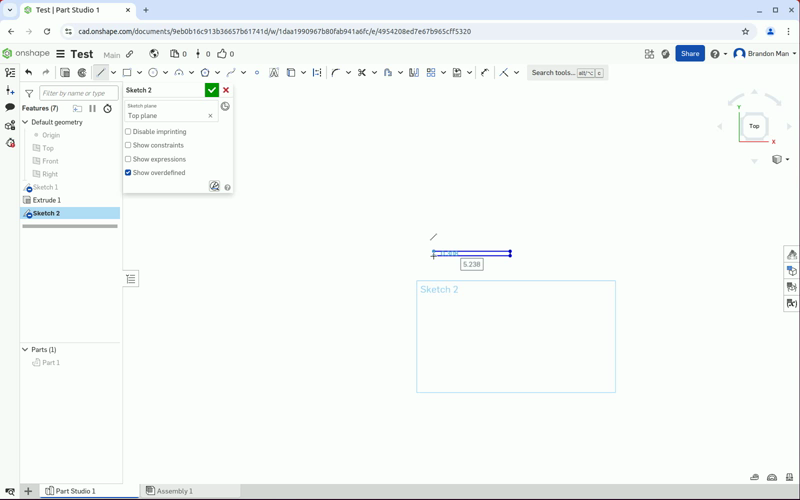
scroll(6)
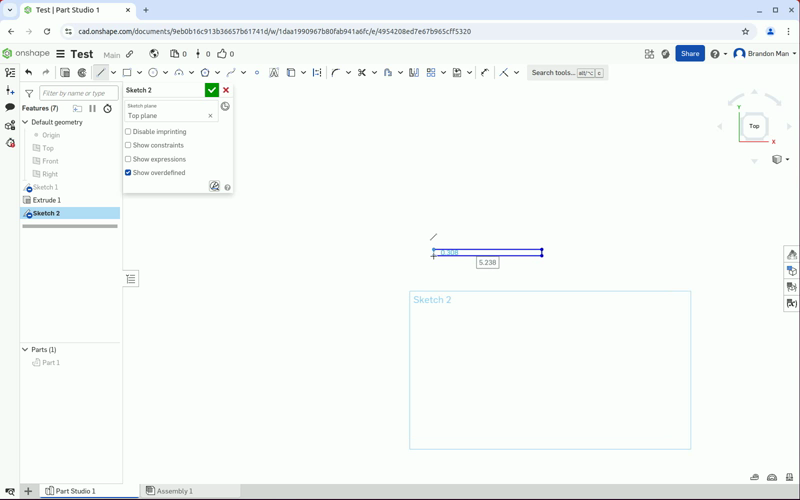
scroll(6)
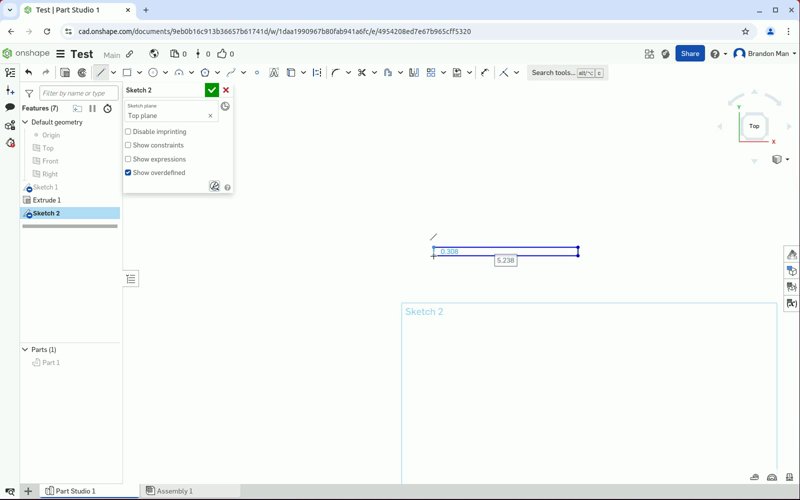
scroll(6)
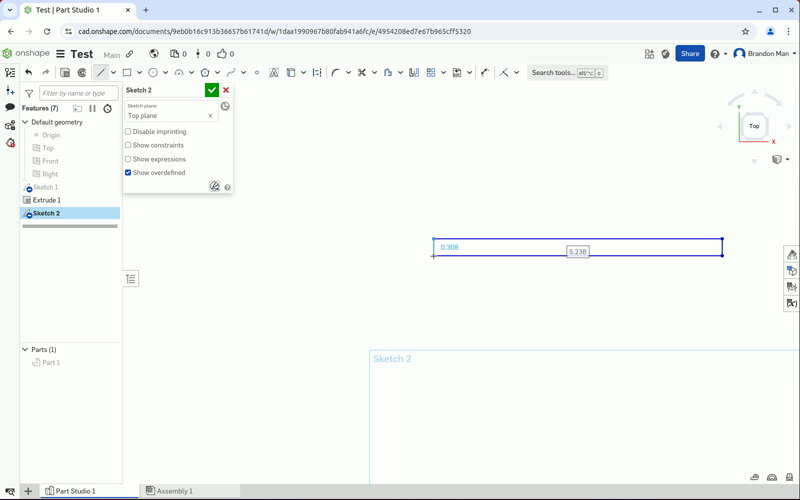
key_up(shift)
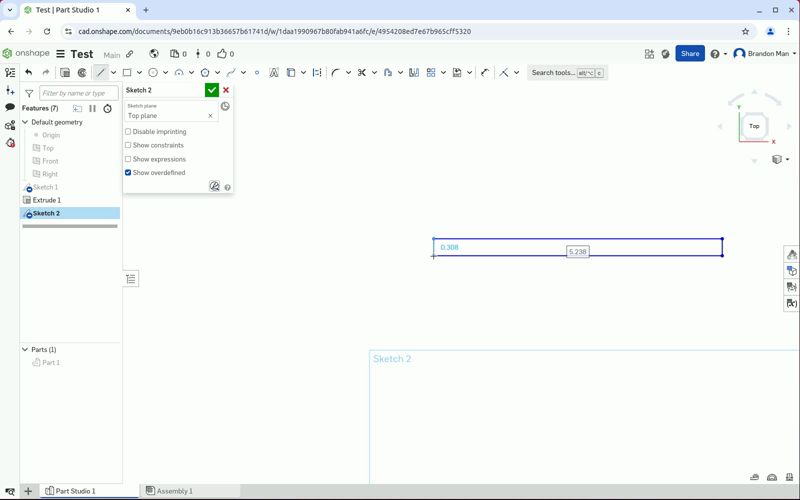
click(433, 255)
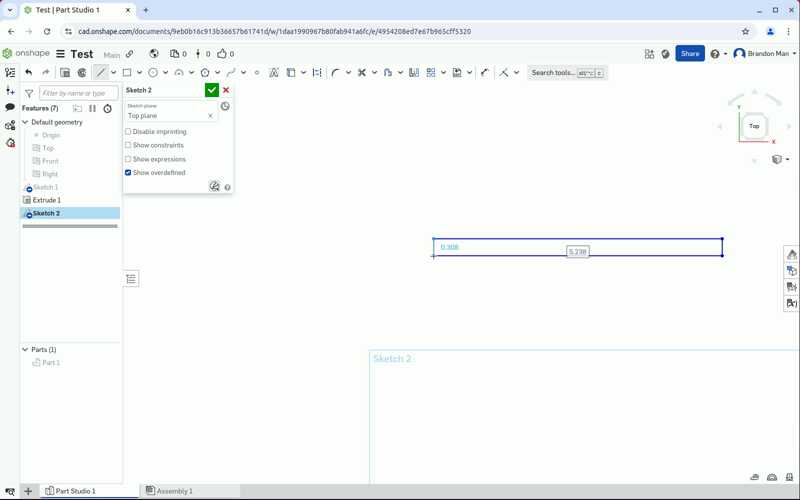
scroll(-6)
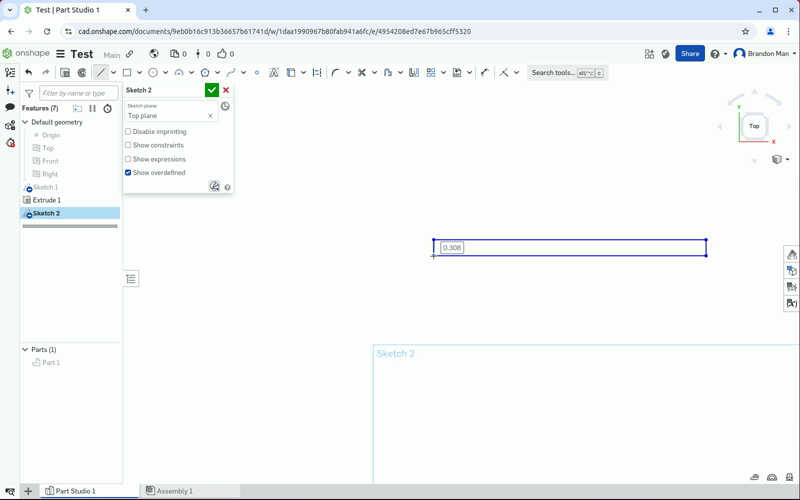
scroll(-6)
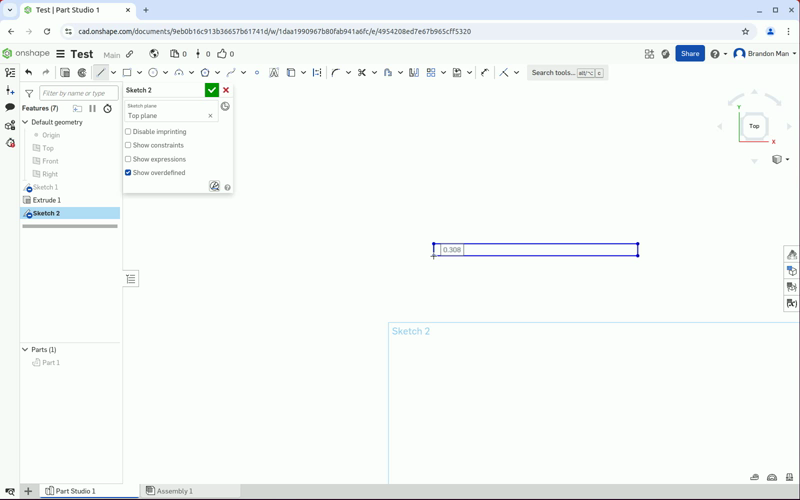
scroll(-6)
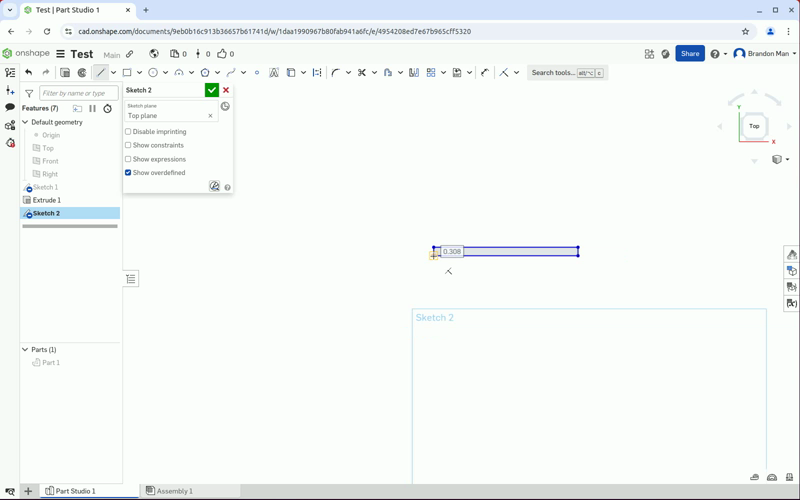
scroll(-6)
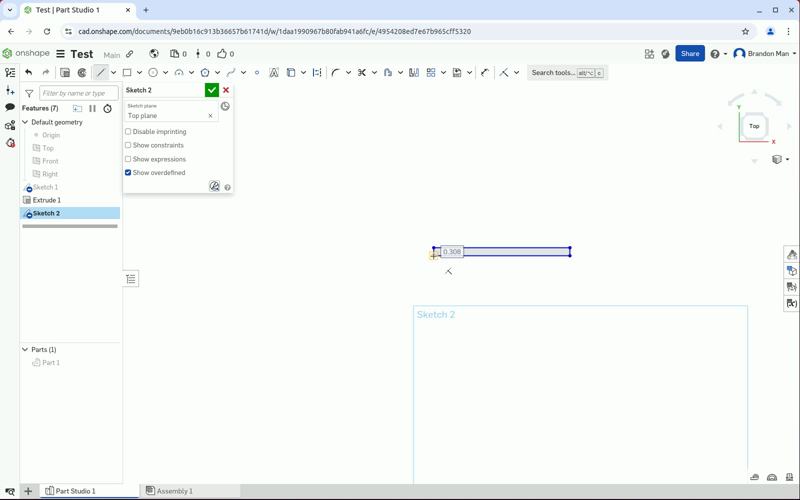
scroll(-6)
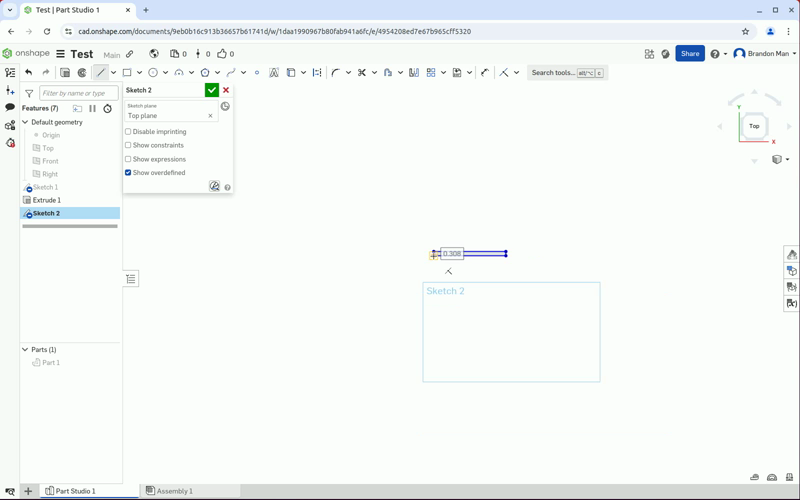
scroll(-6)
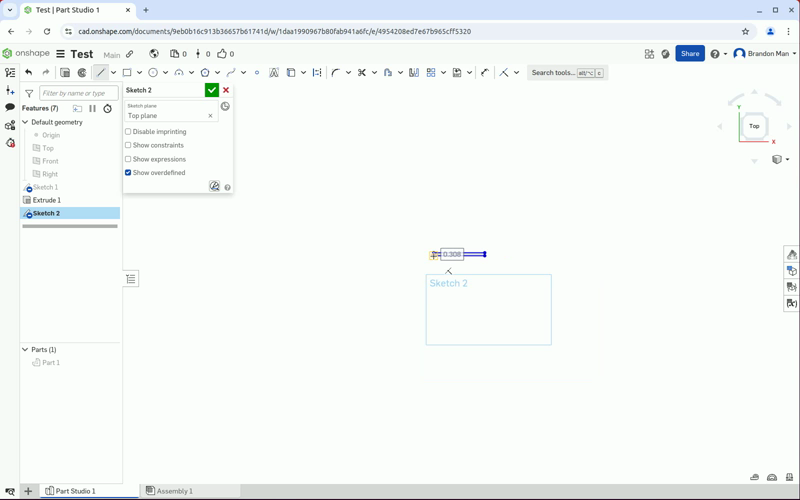
scroll(-6)
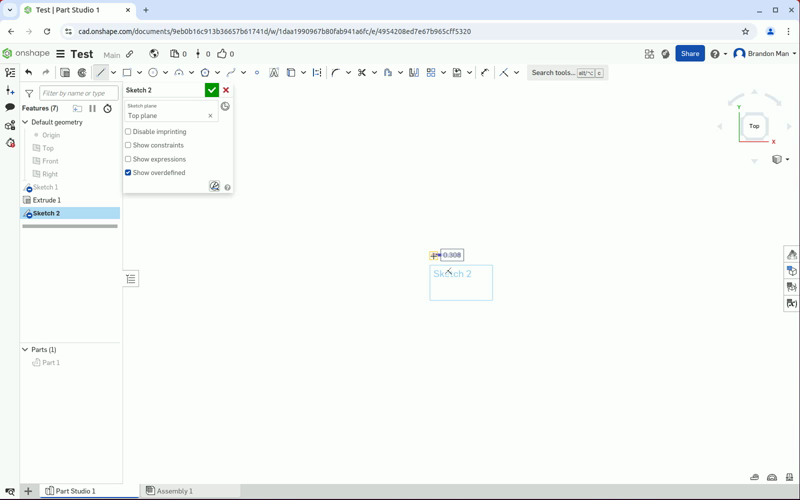
key(esc)
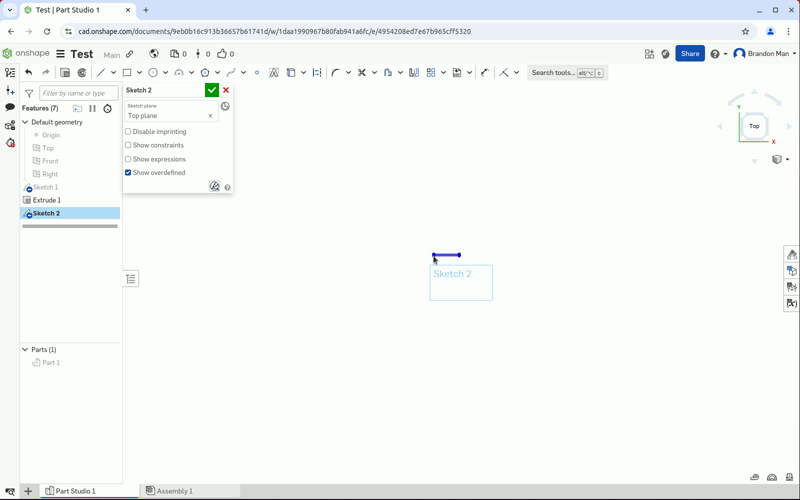
mouse_move(458, 254)
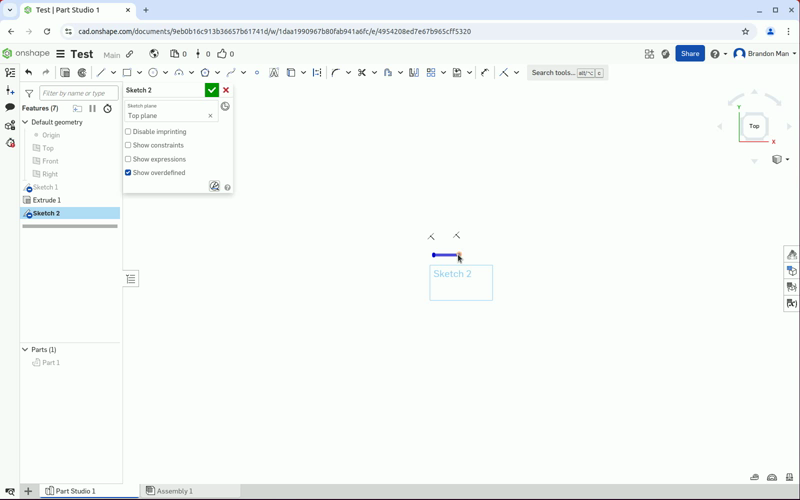
scroll(6)
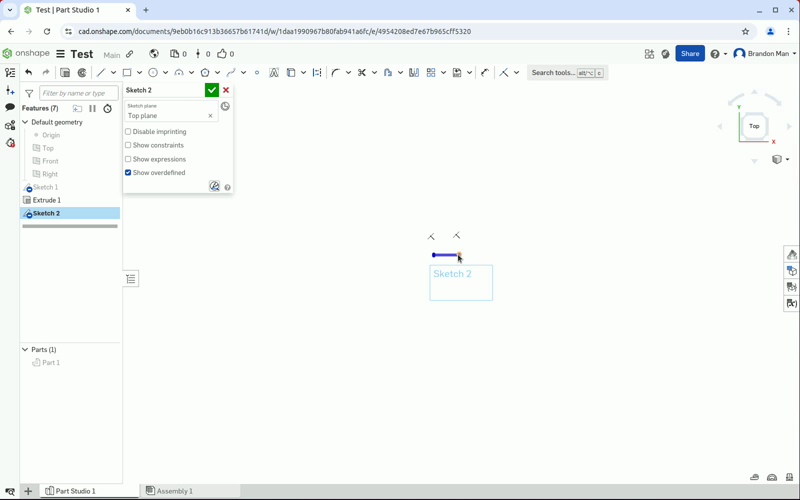
scroll(6)
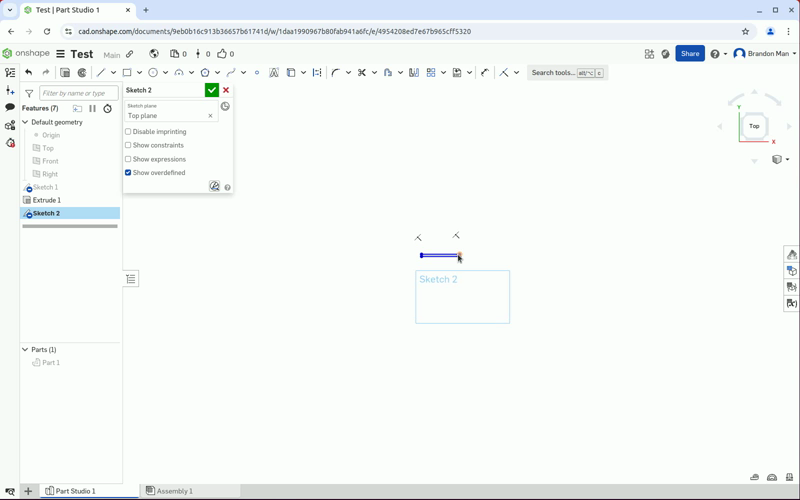
scroll(6)
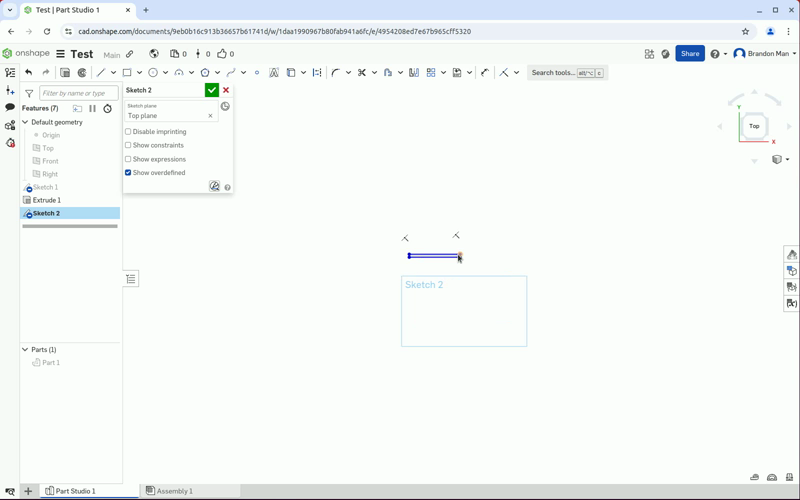
scroll(6)
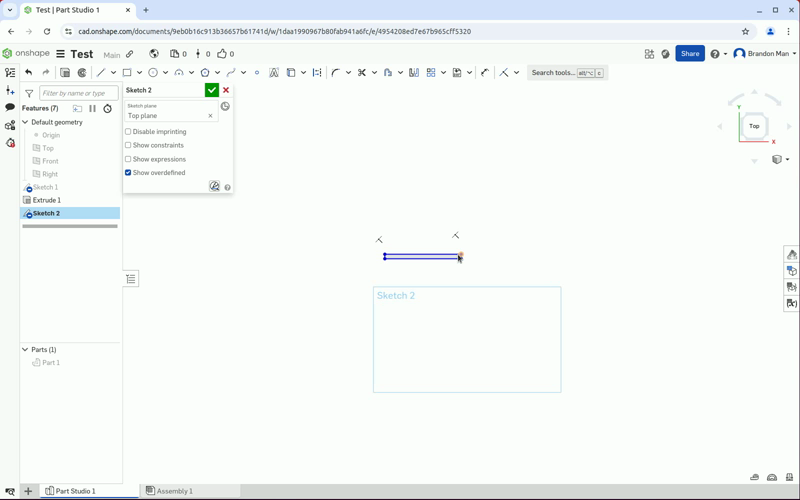
scroll(6)
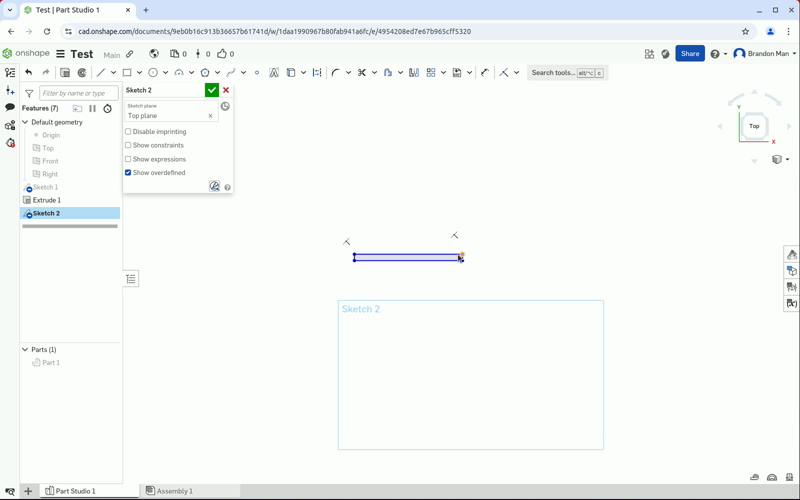
scroll(6)
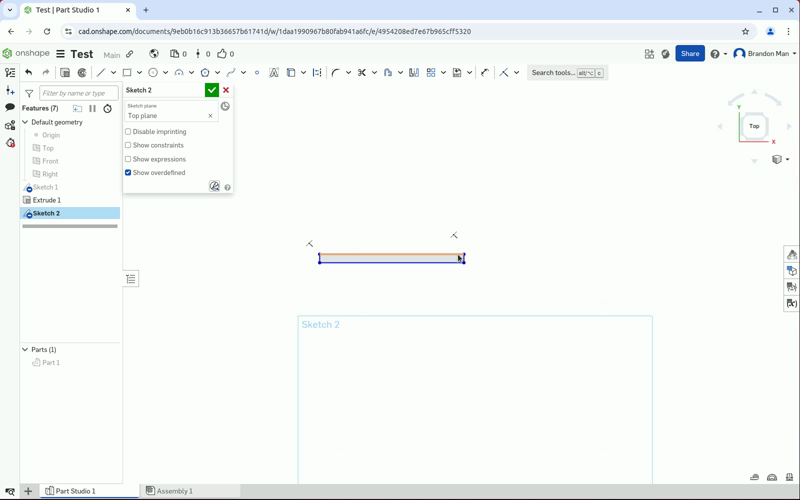
scroll(6)
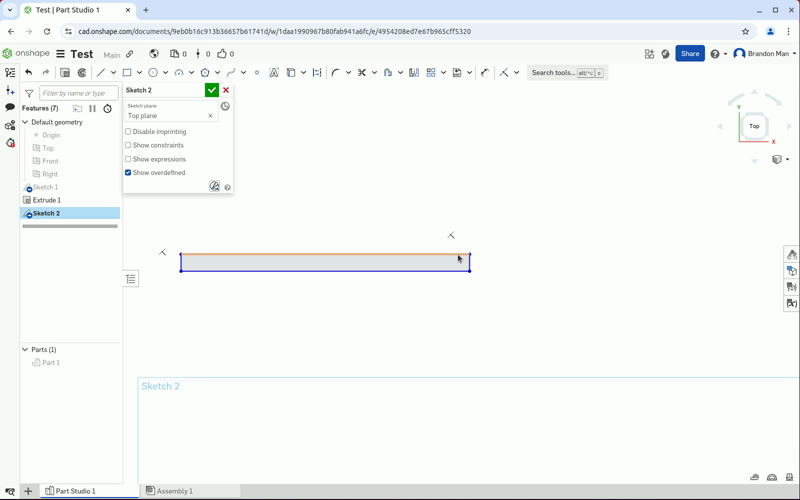
click(458, 254)
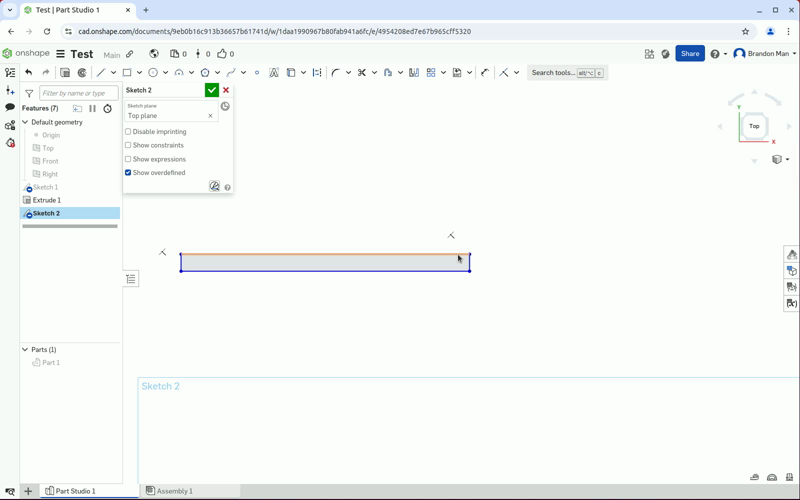
scroll(-6)
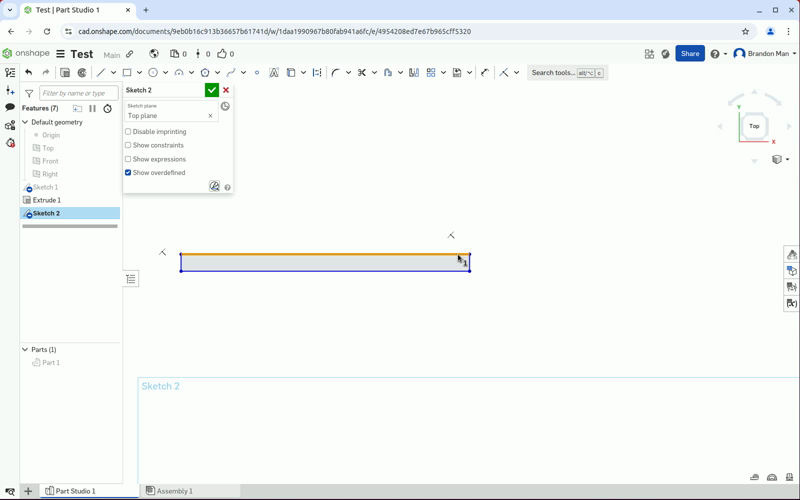
scroll(-6)
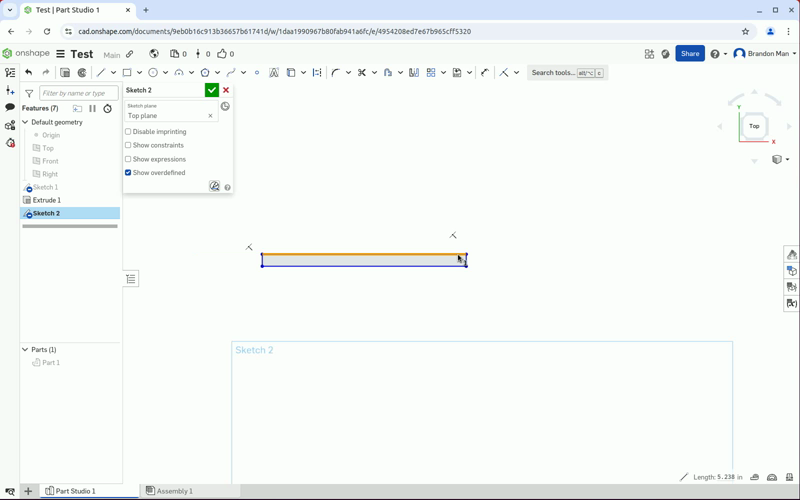
scroll(-6)
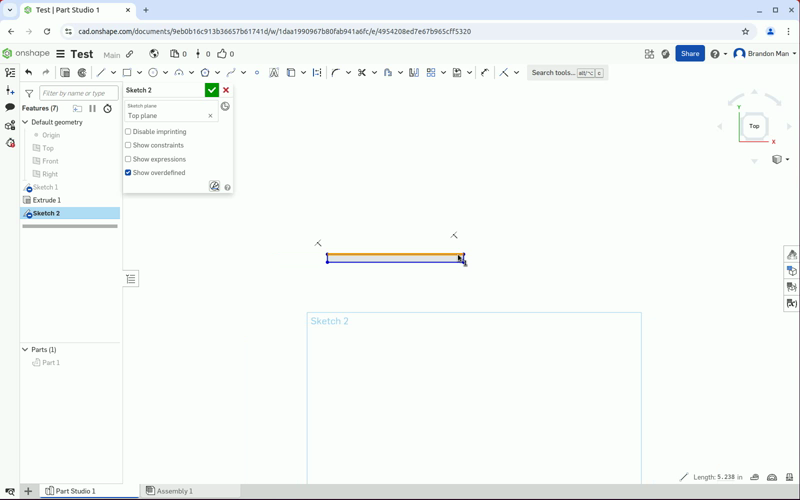
scroll(-6)
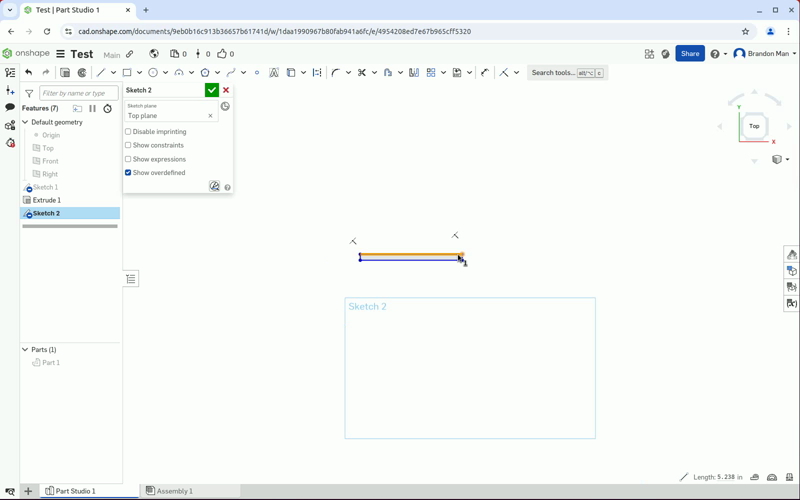
scroll(-6)
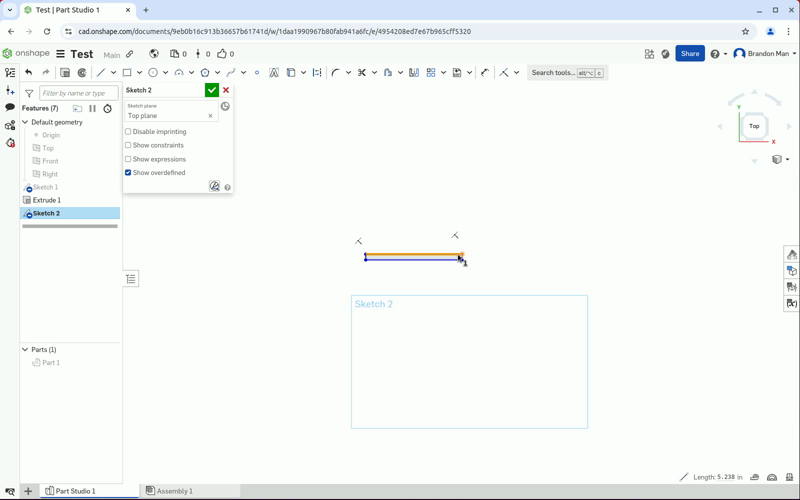
scroll(-6)
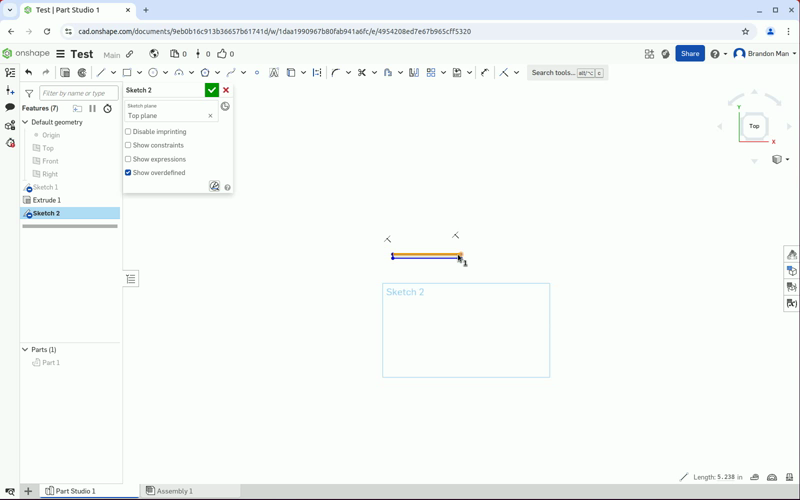
scroll(-6)
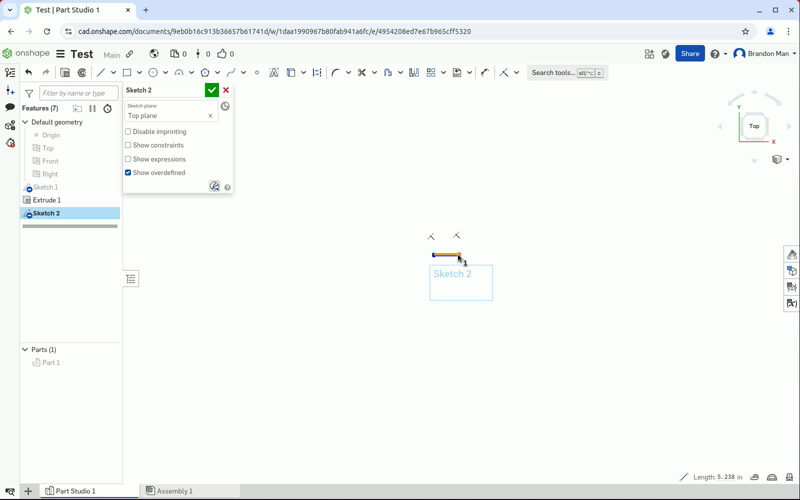
mouse_move(73, 352)
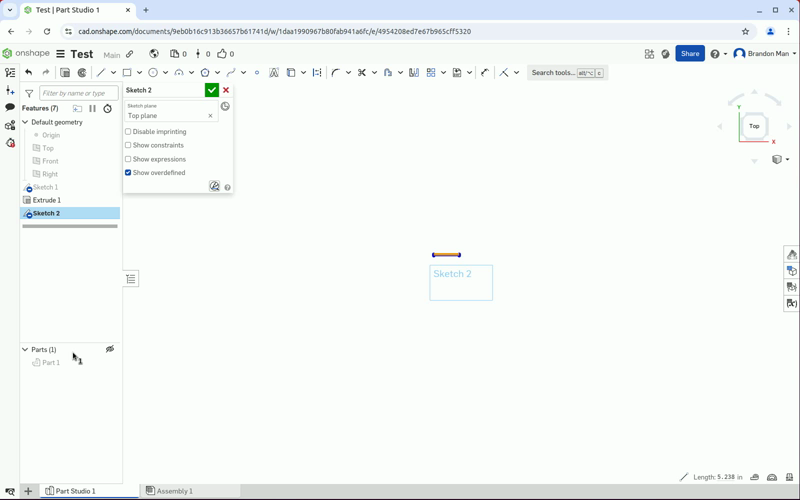
key(shift+y)
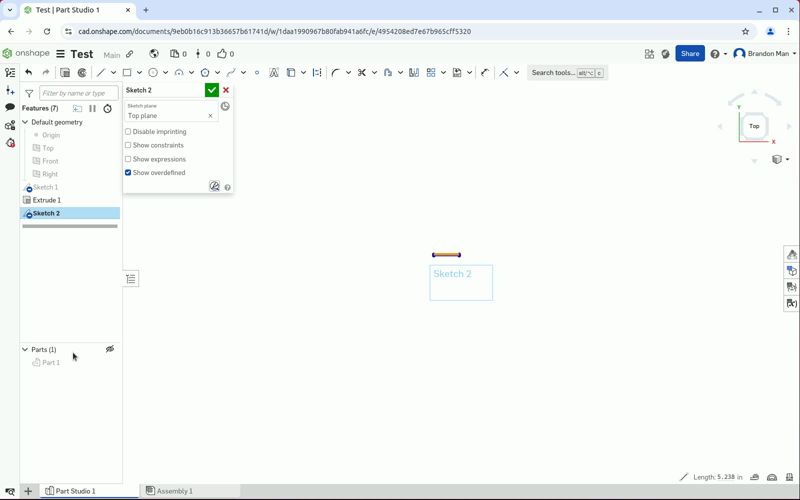
key(shift+e)
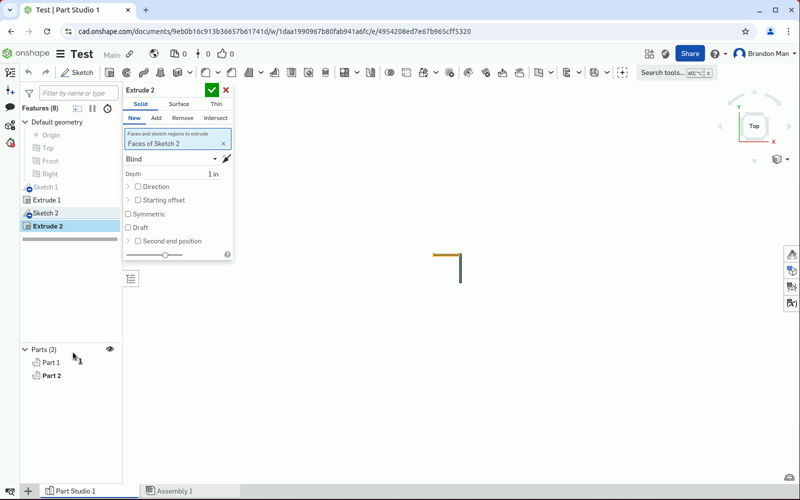
mouse_move(143, 106)
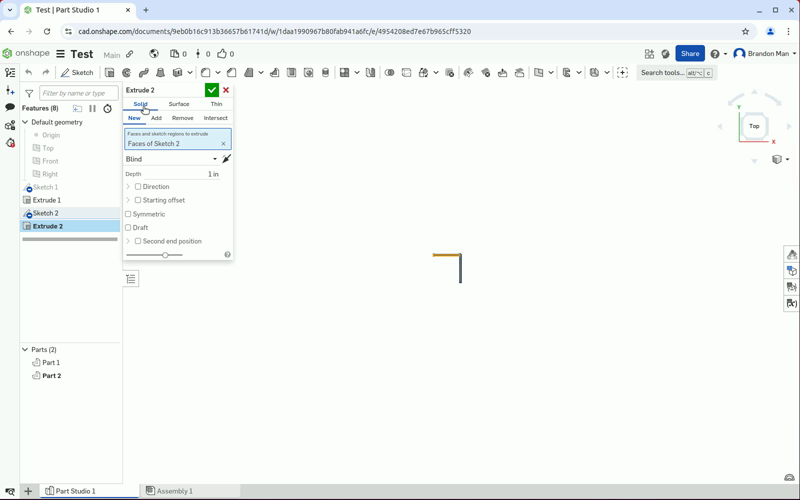
click(143, 106)
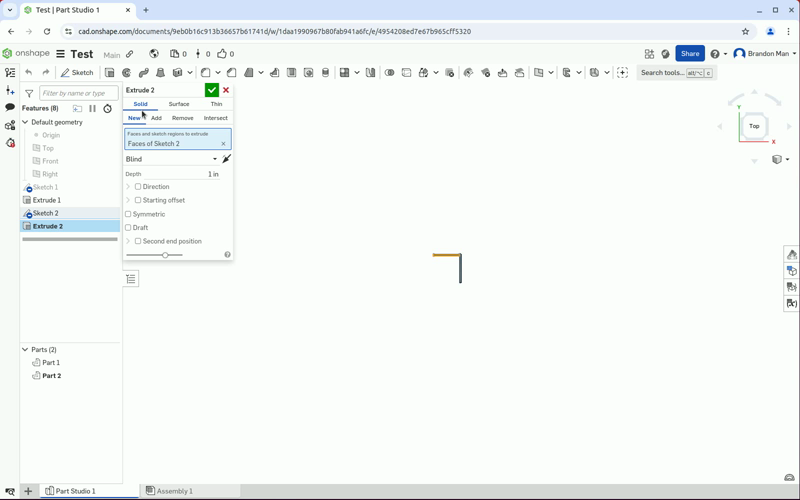
mouse_move(137, 120)
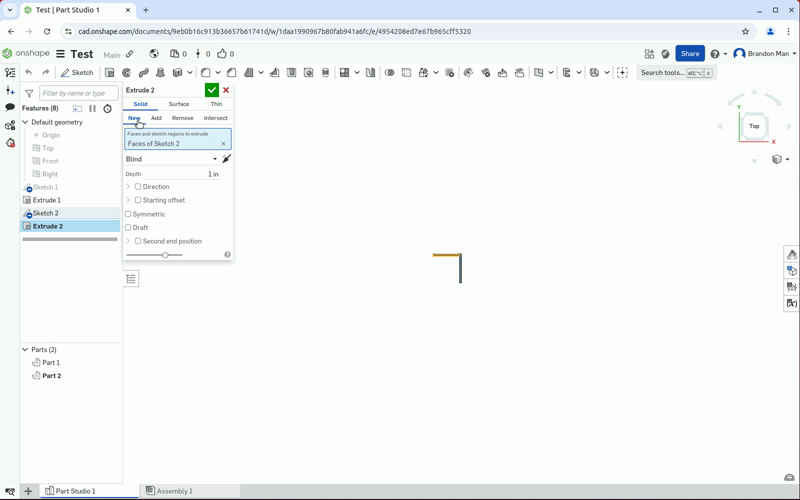
click(137, 120)
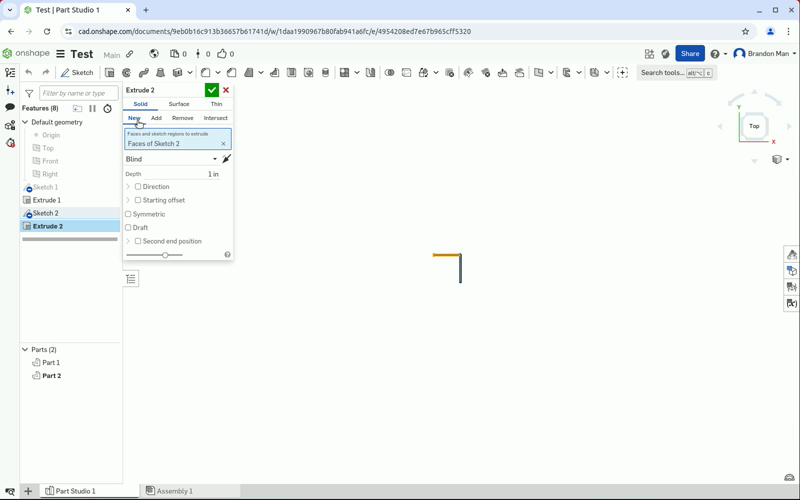
key(tab, 4)
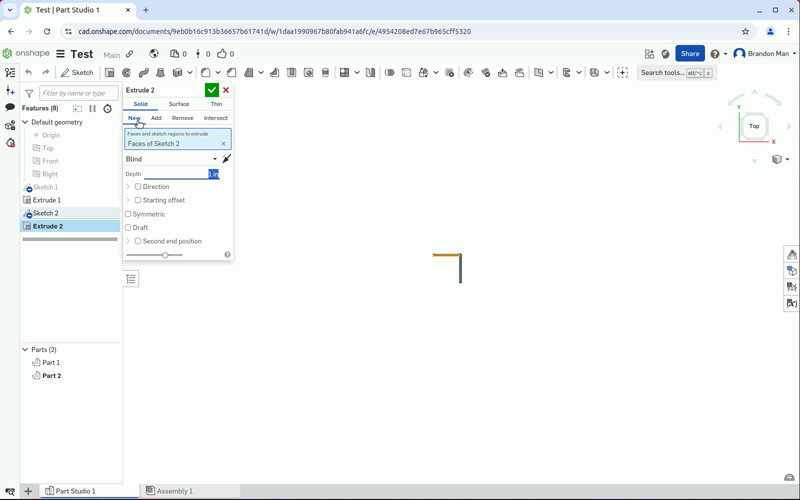
text(23.108)
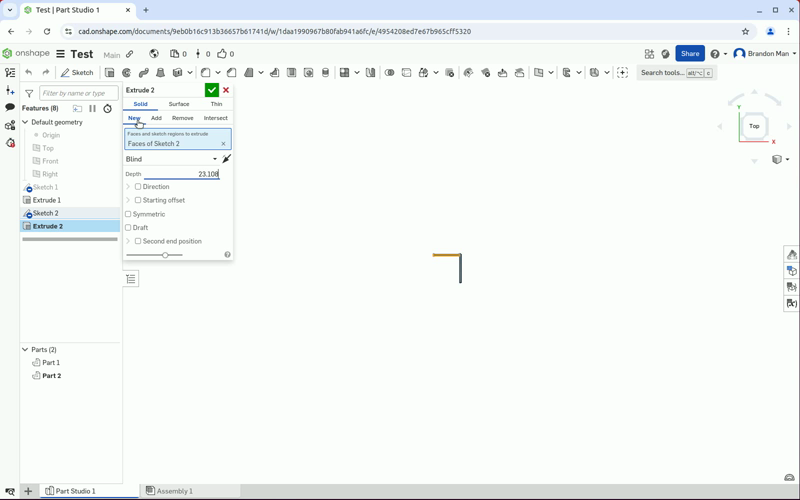
key(enter)
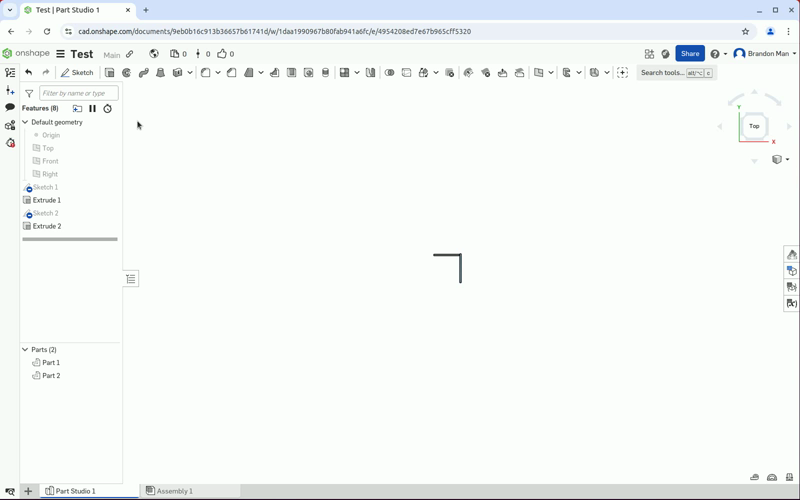
key(shift+h)
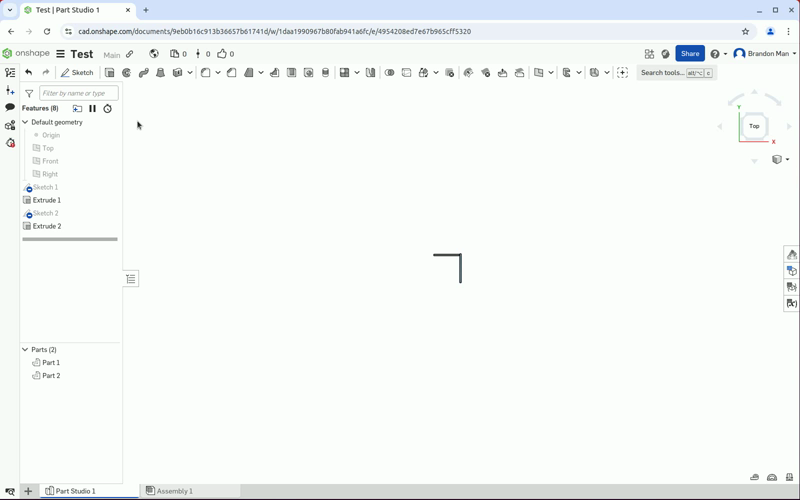
key(shift+h)
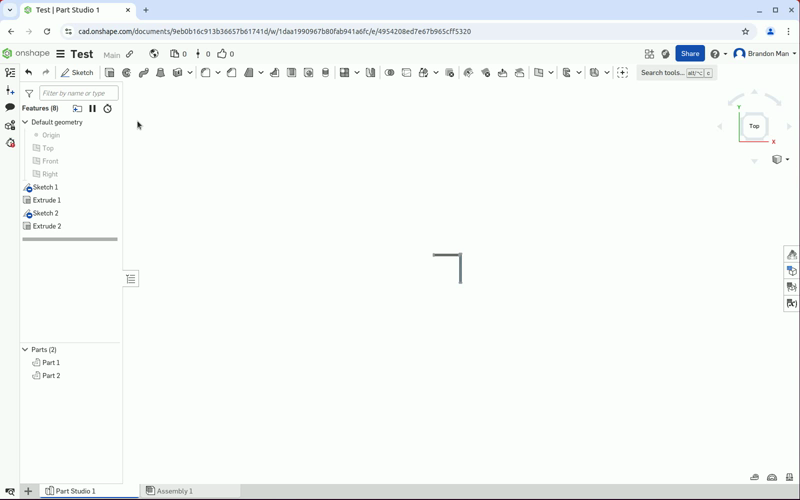
key(shift+7)
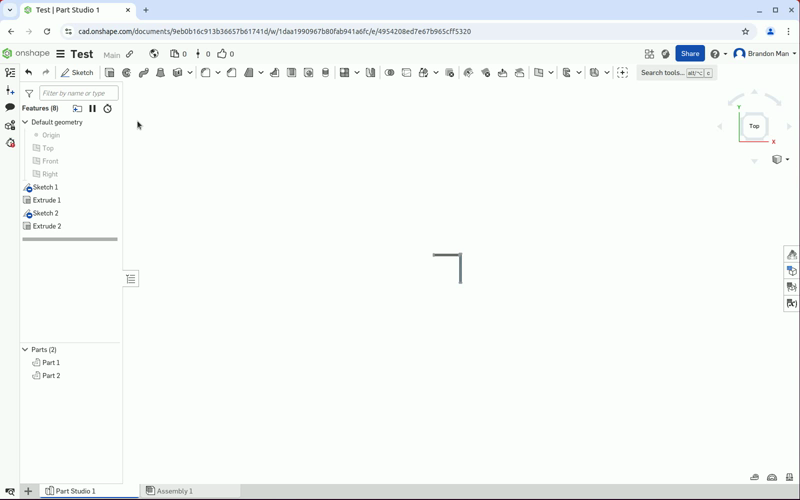
key(up, 3)
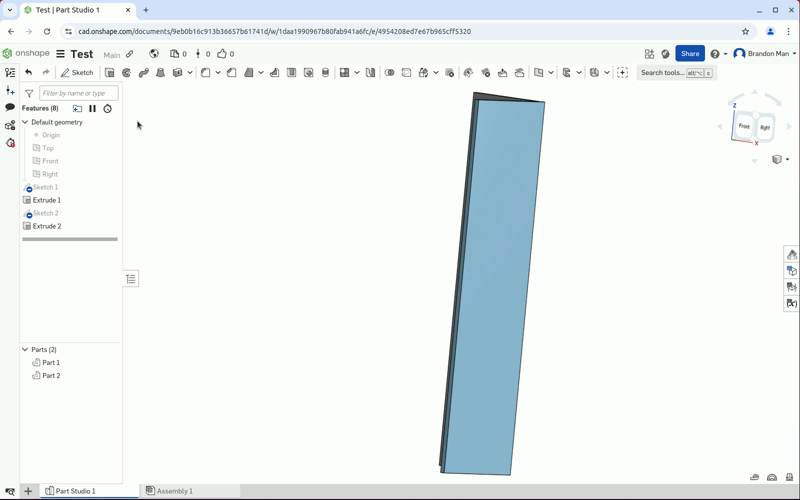
key(left, 3)
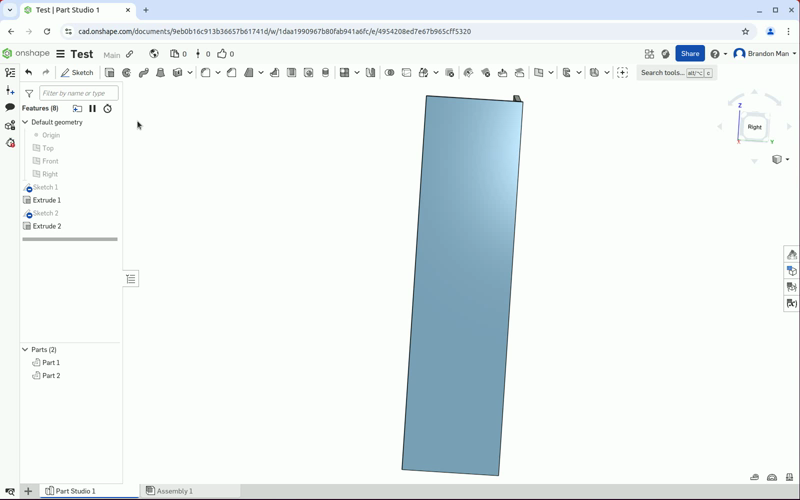
key(right, 3)
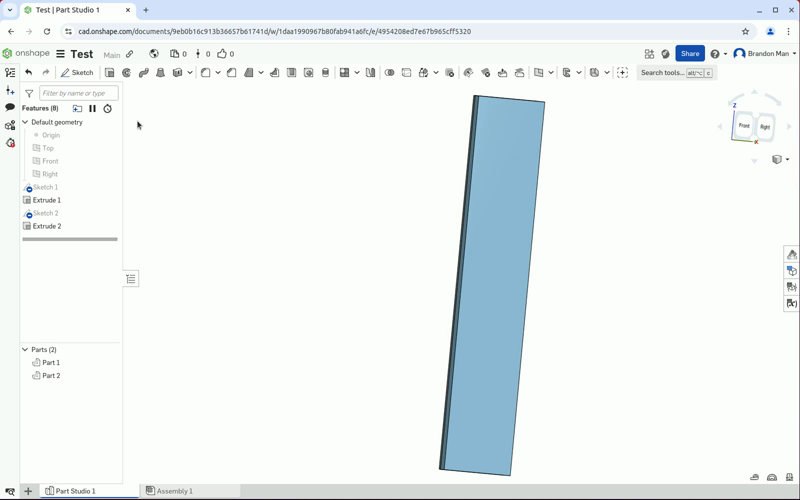
key(down, 3)
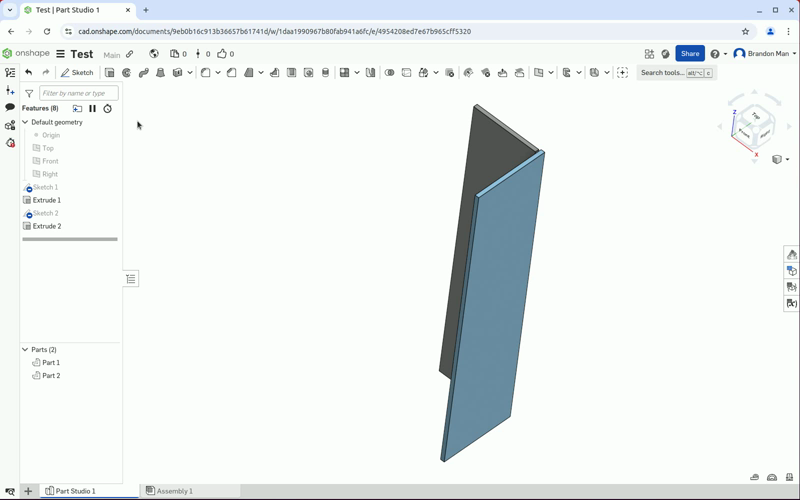
mouse_move(73, 189)
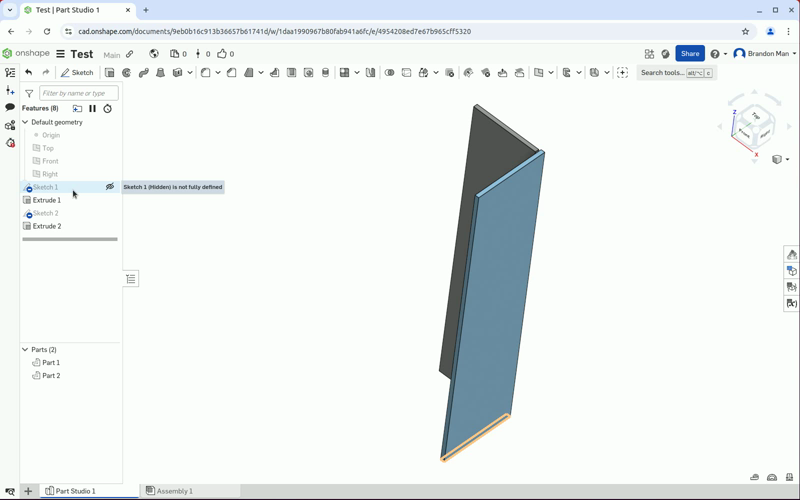
click(73, 189)